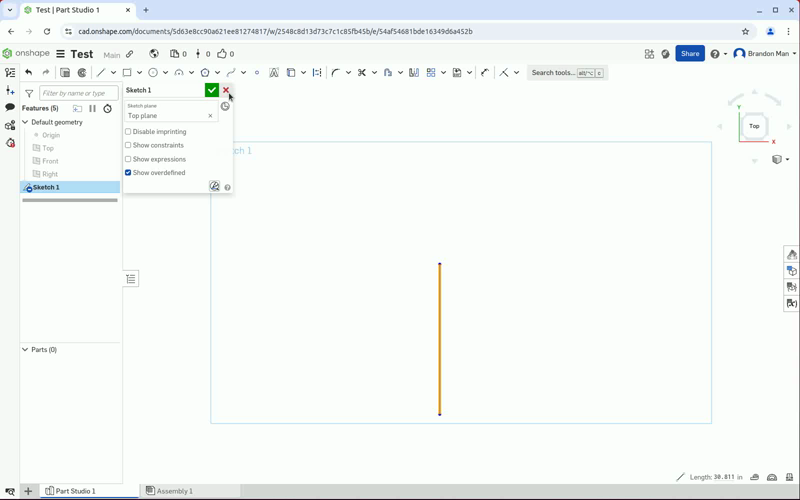
key(shift+h)
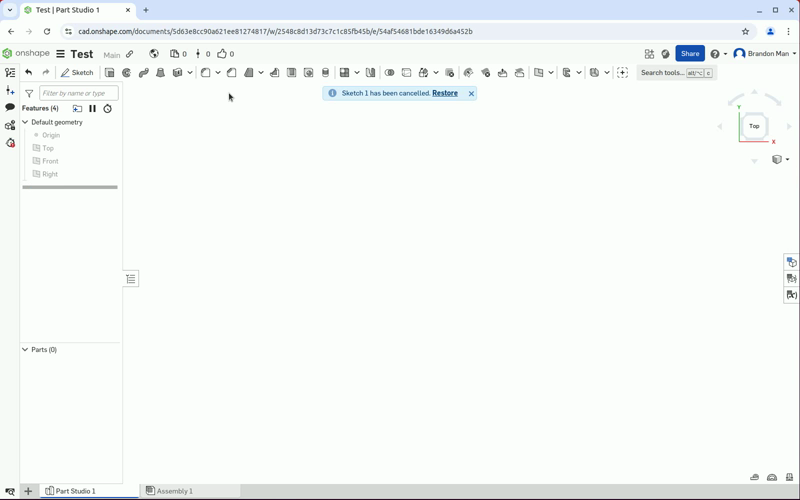
mouse_move(73, 352)
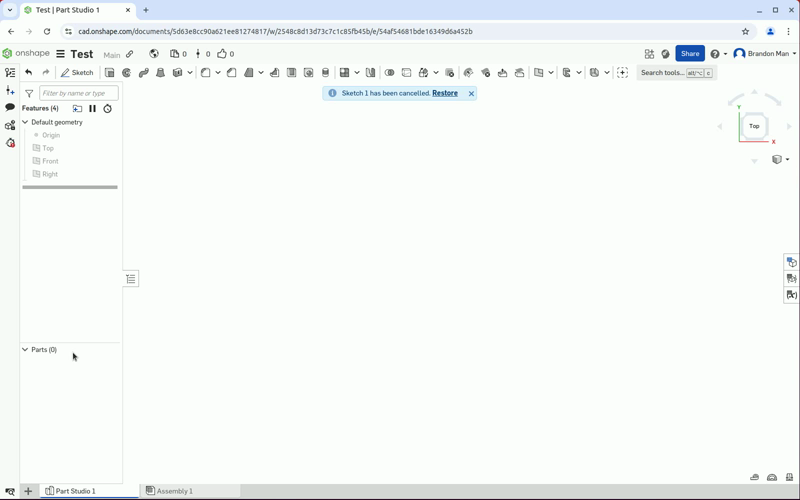
key(y)
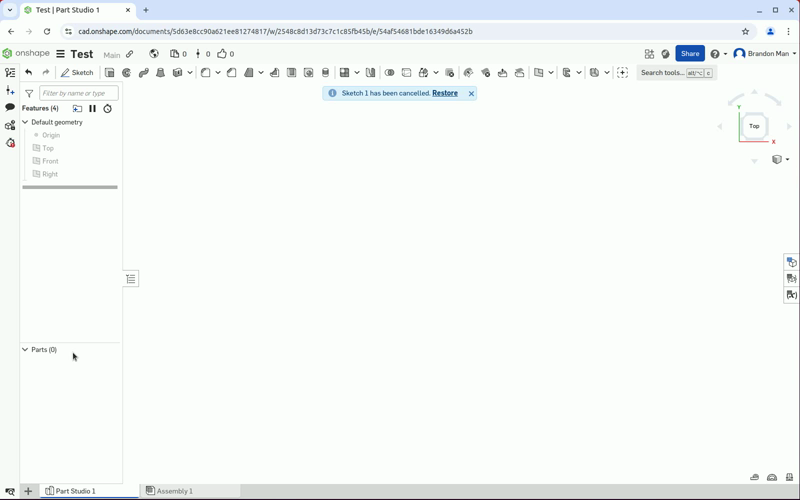
key(shift+p)
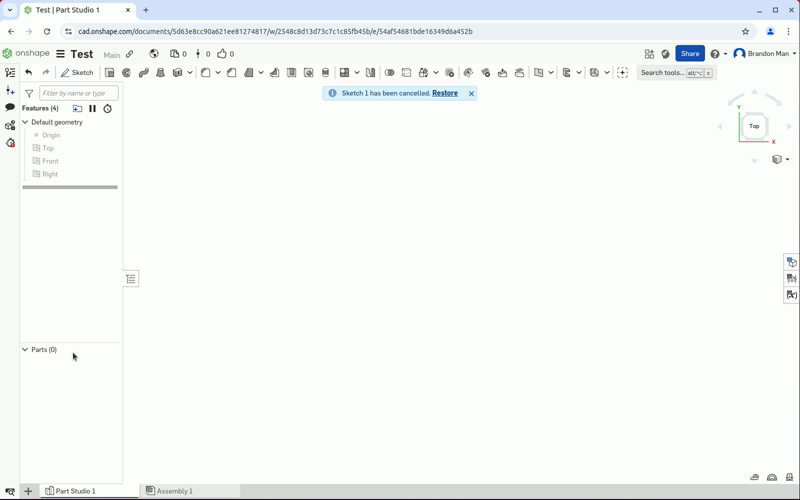
key(space)
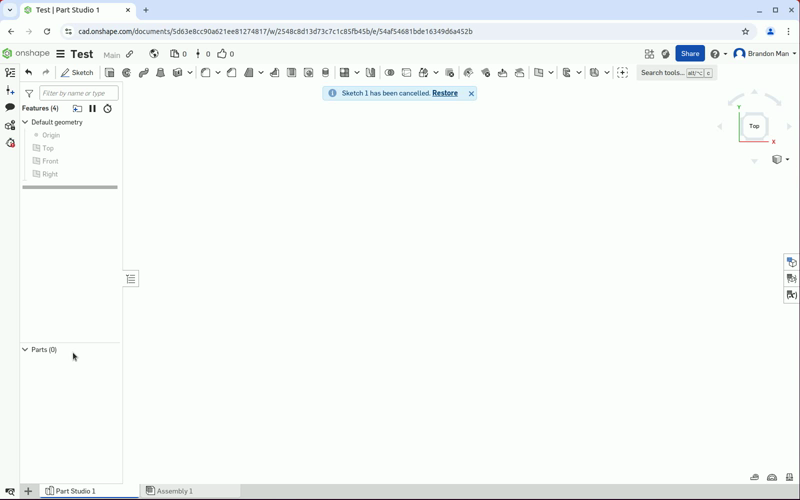
key_down(shift)
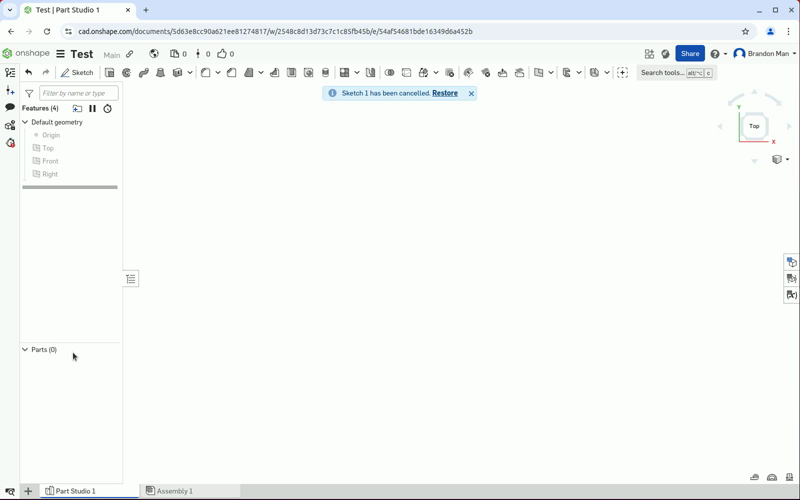
key(up)
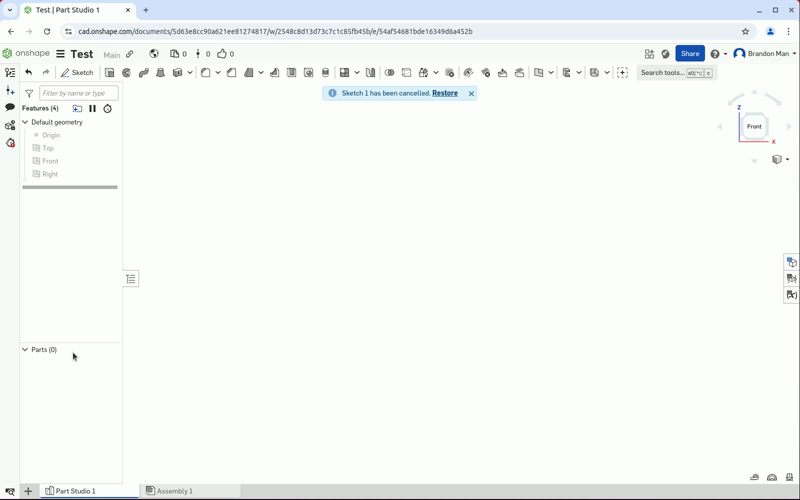
key_up(shift)
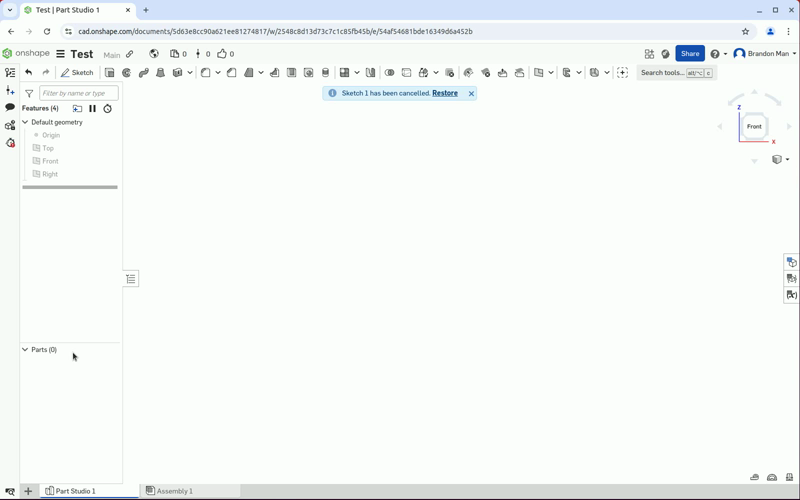
mouse_move(73, 352)
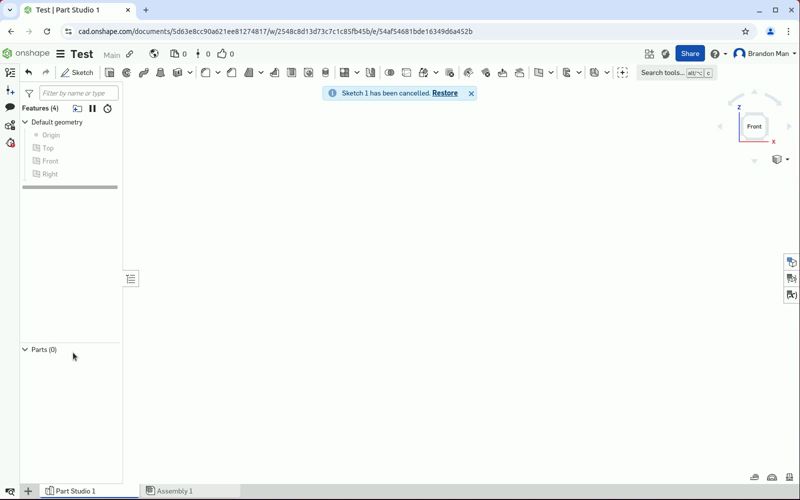
key(shift+y)
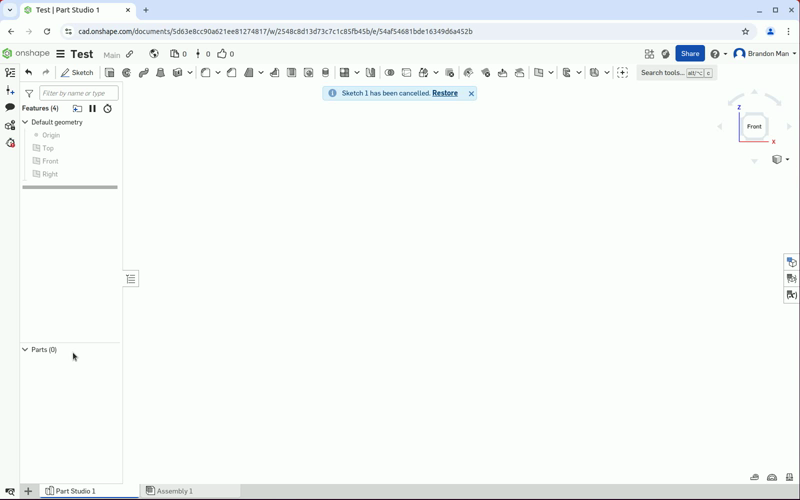
key(shift+s)
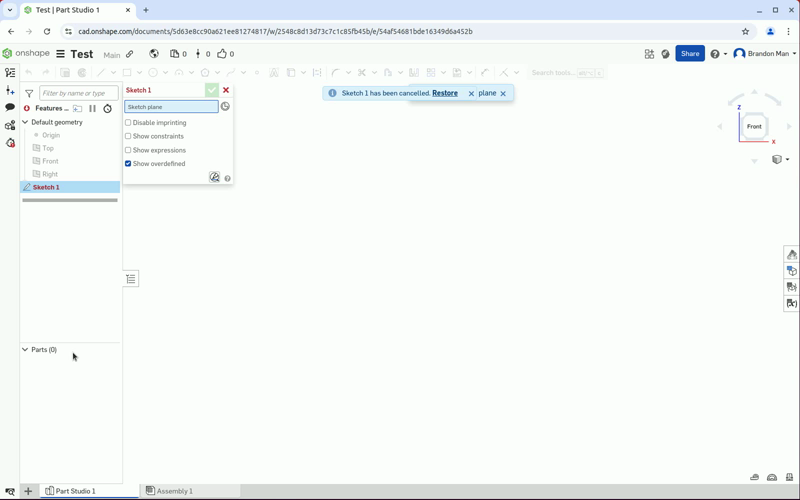
mouse_move(73, 163)
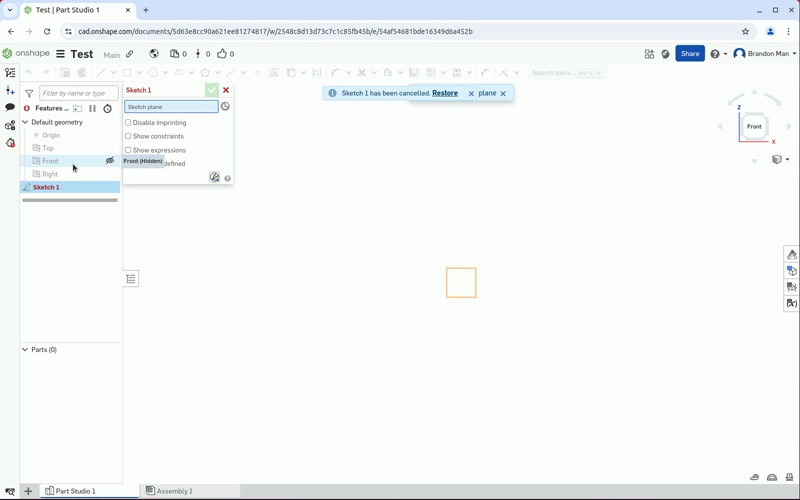
click(73, 163)
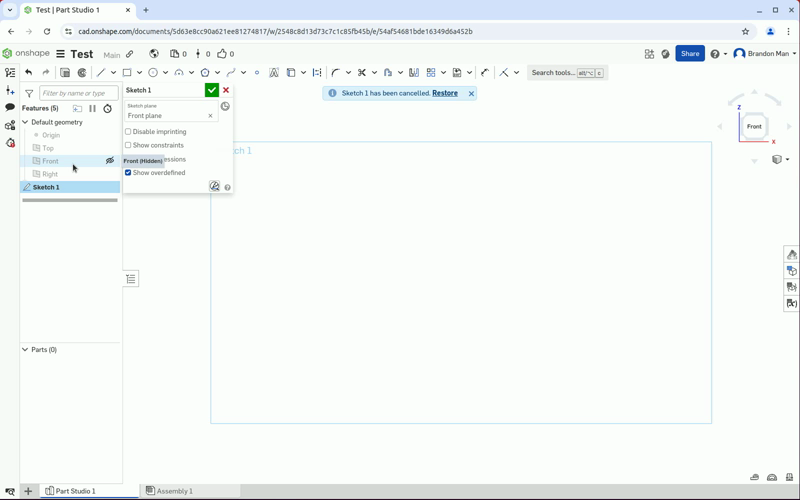
mouse_move(73, 352)
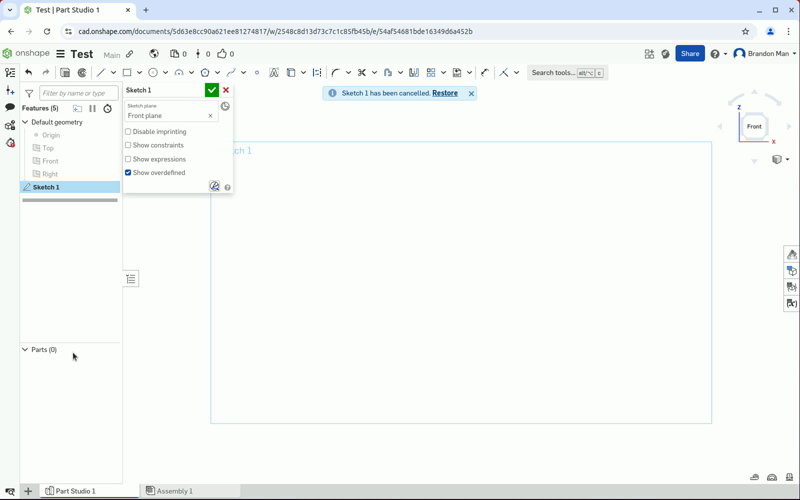
key(y)
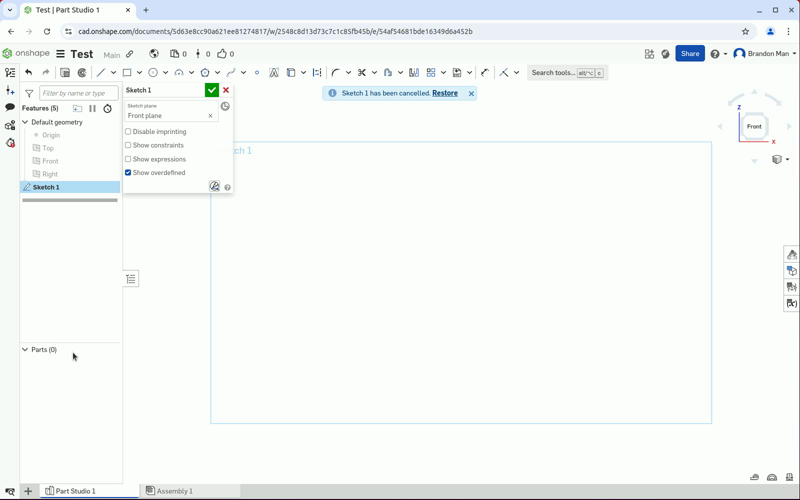
key(l)
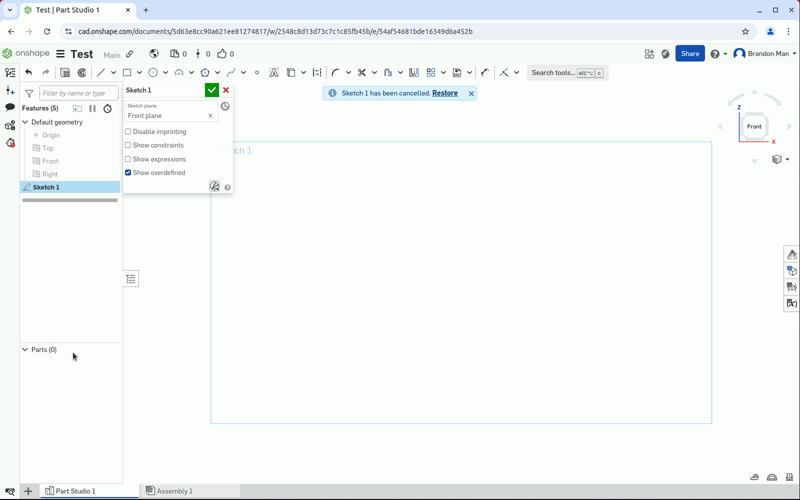
key_down(shift)
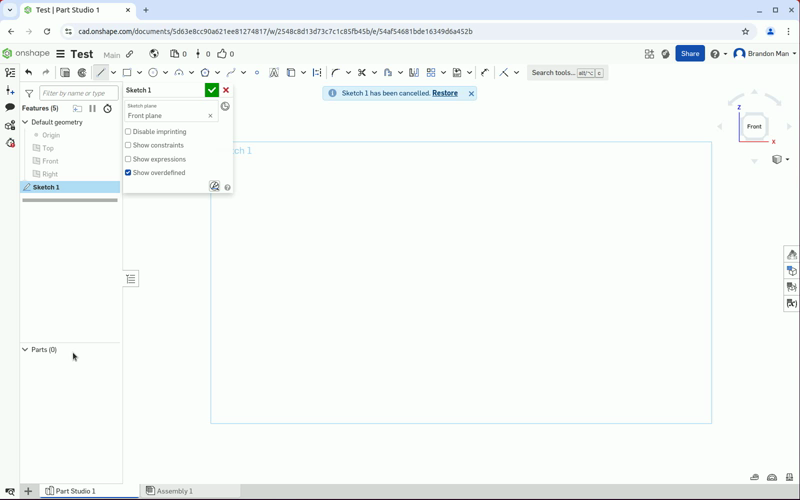
mouse_move(460, 282)
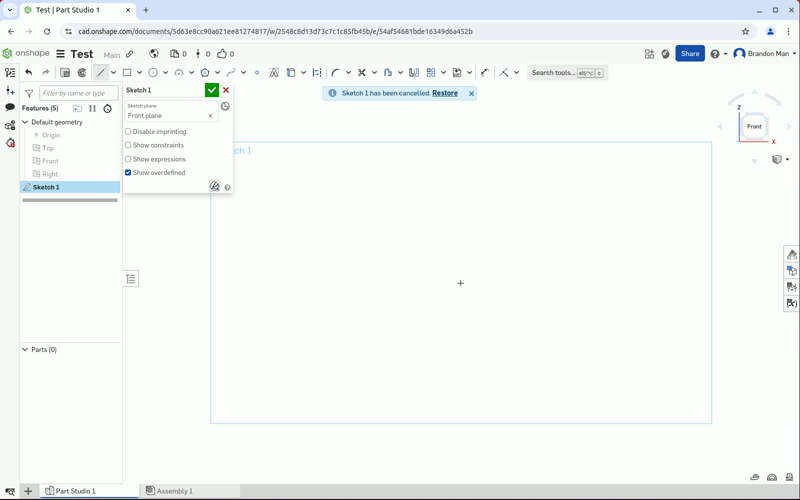
click(460, 282)
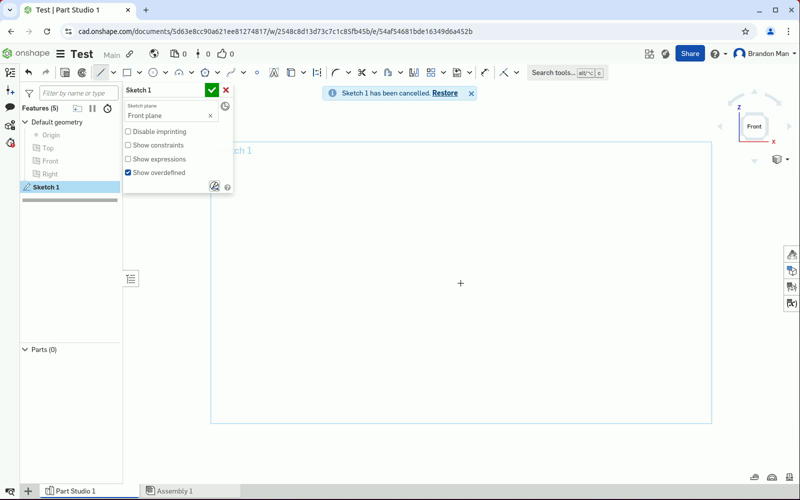
key_up(shift)
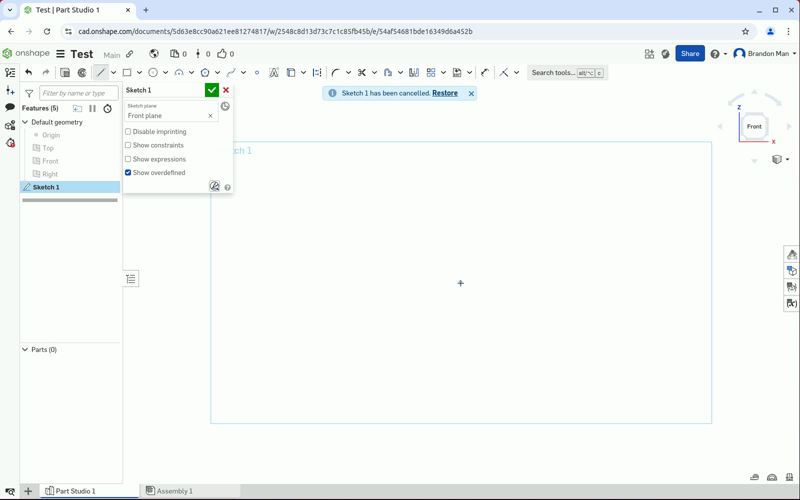
key_down(shift)
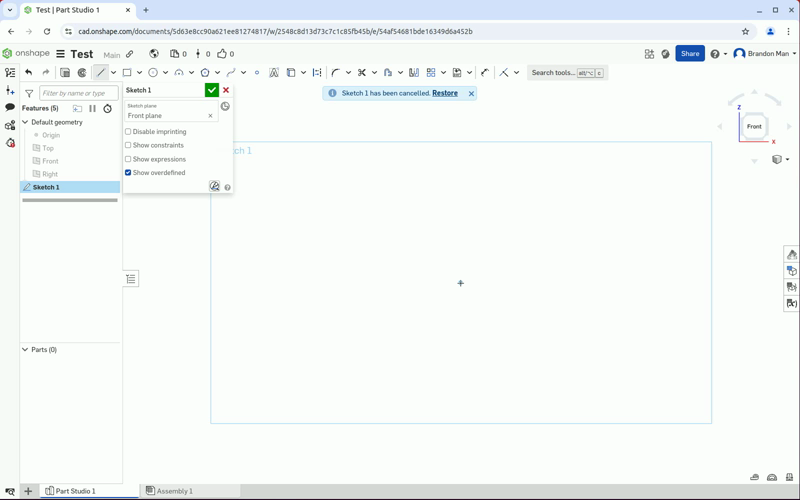
mouse_move(535, 282)
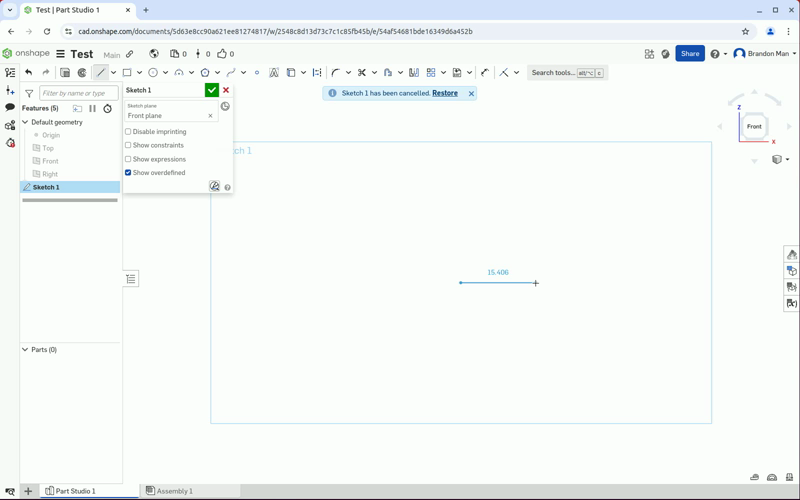
click(535, 282)
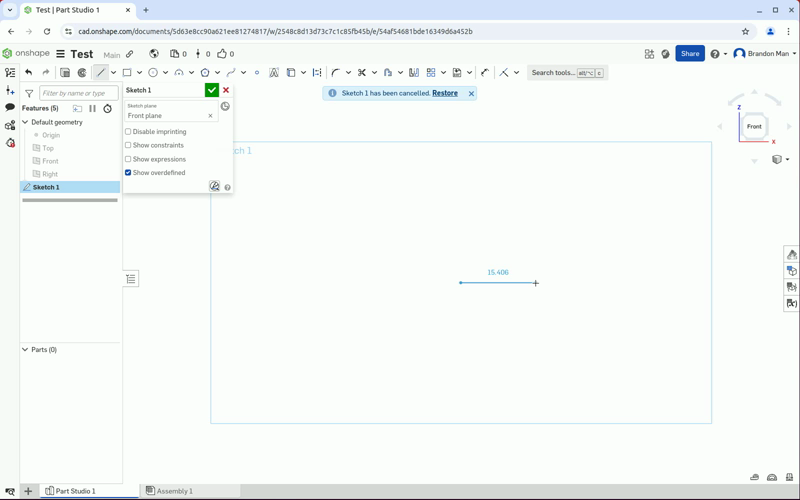
key_up(shift)
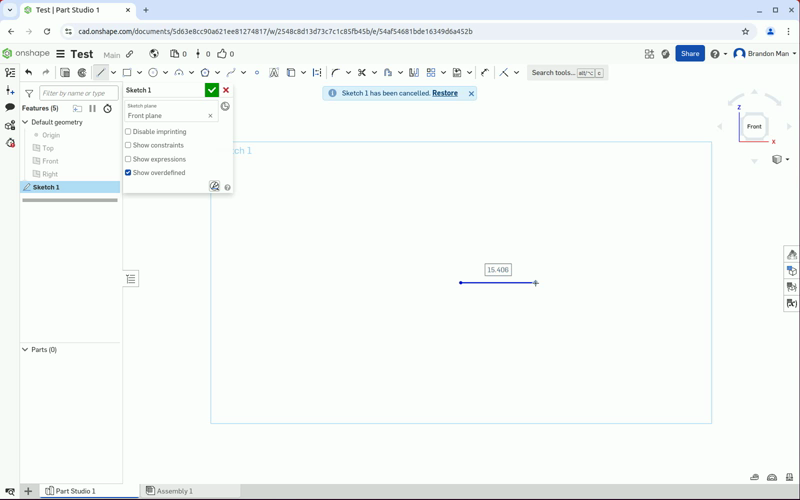
key(esc)
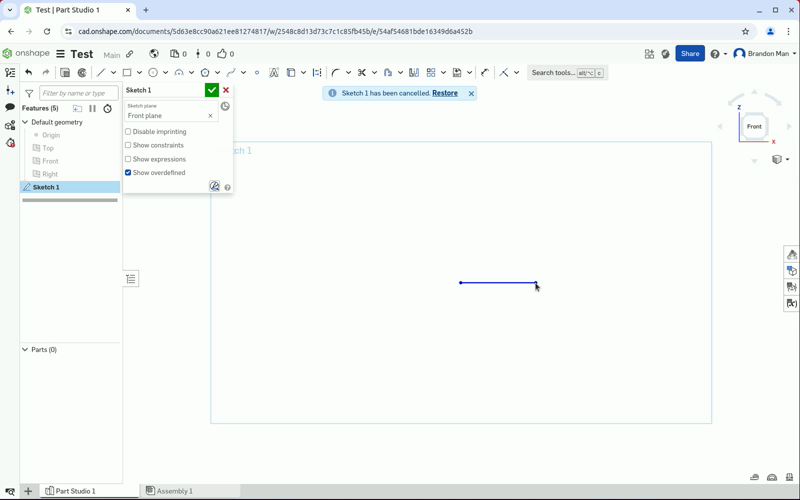
key(a)
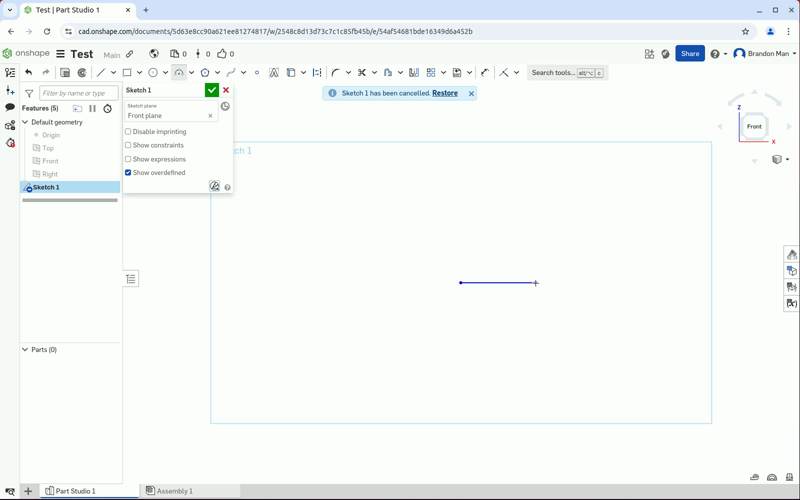
mouse_move(535, 282)
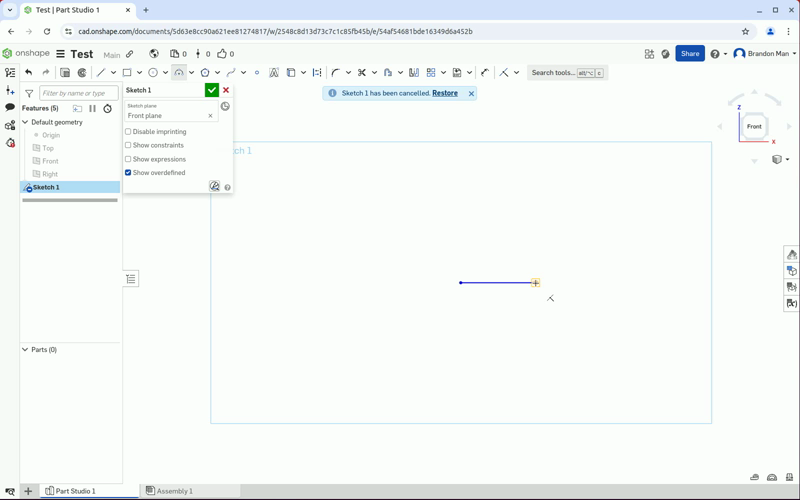
click(535, 282)
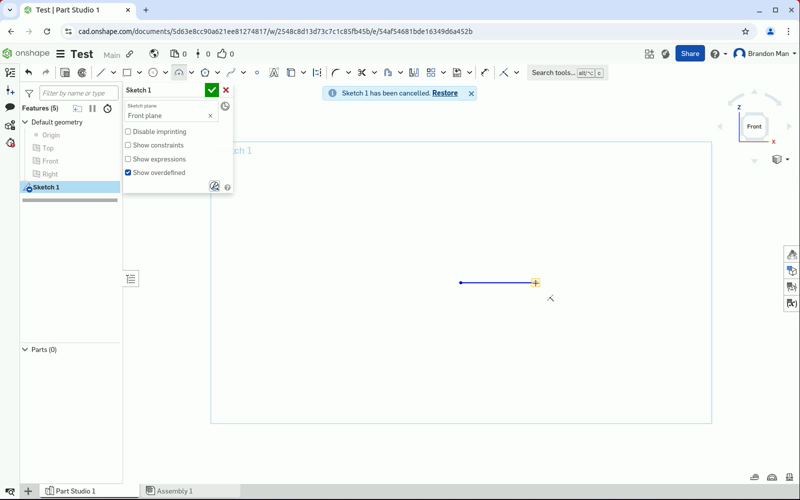
key_down(shift)
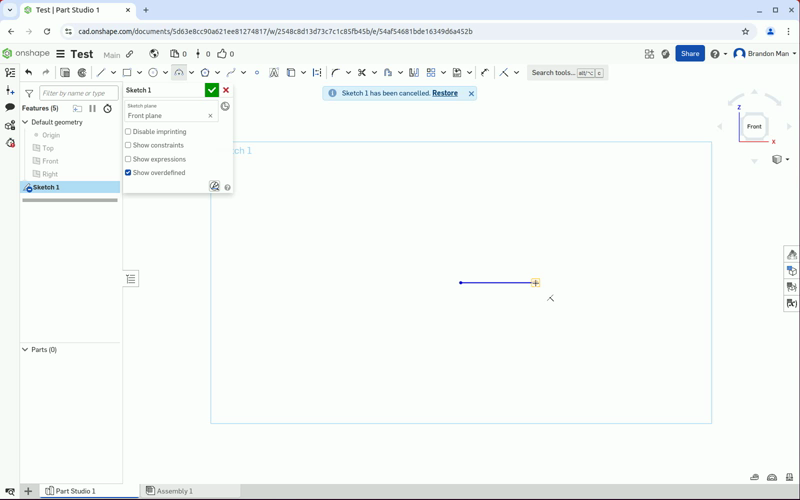
mouse_move(535, 208)
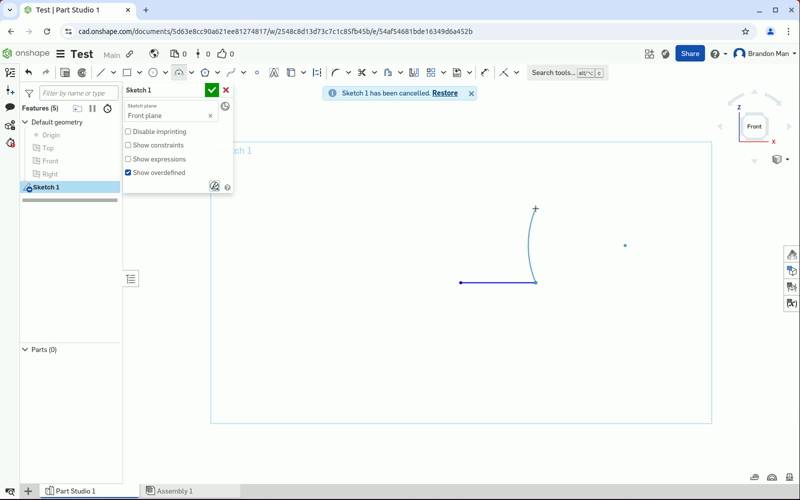
click(535, 208)
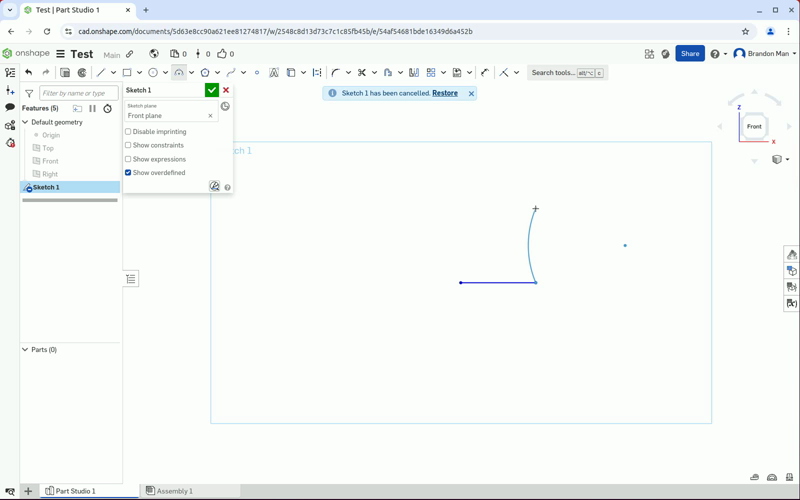
mouse_move(572, 245)
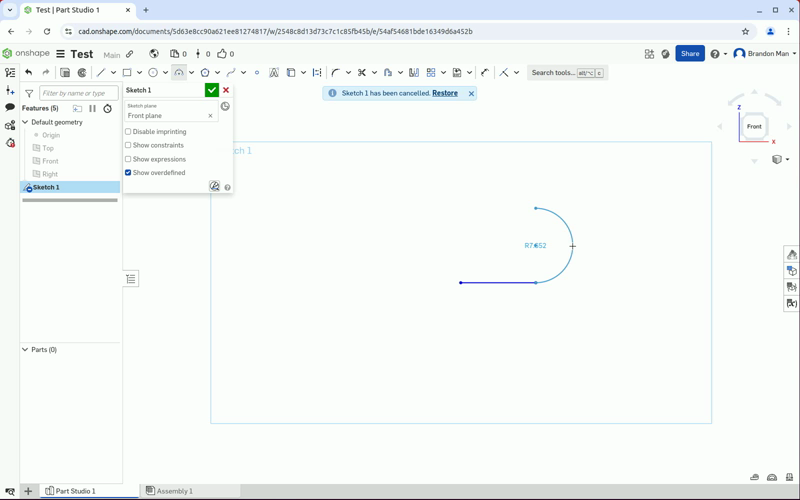
click(572, 245)
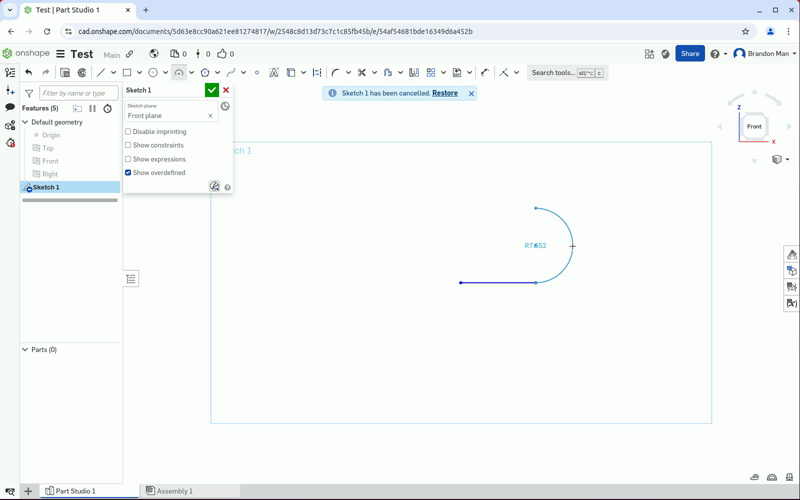
key_up(shift)
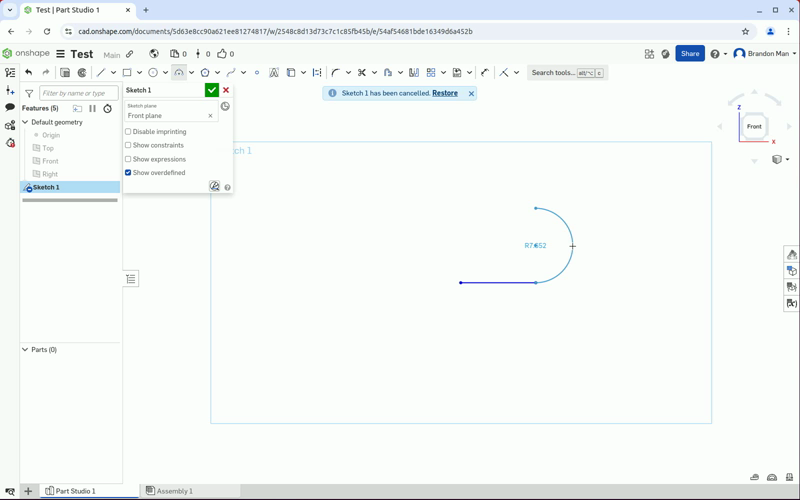
key(esc)
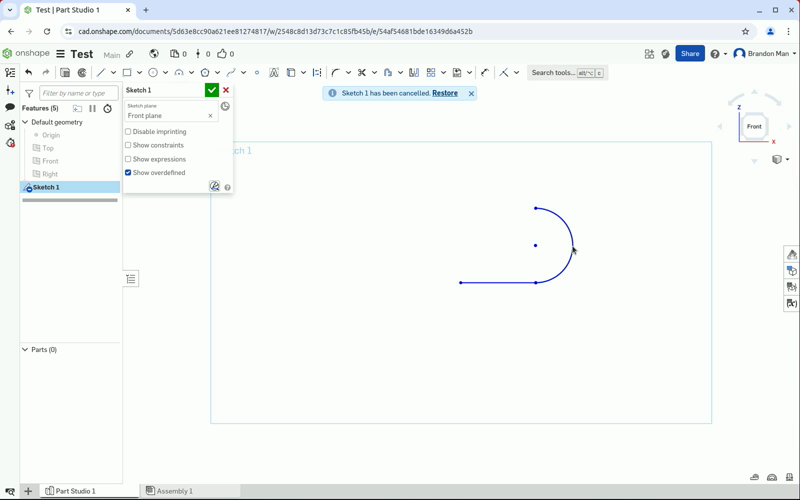
key(l)
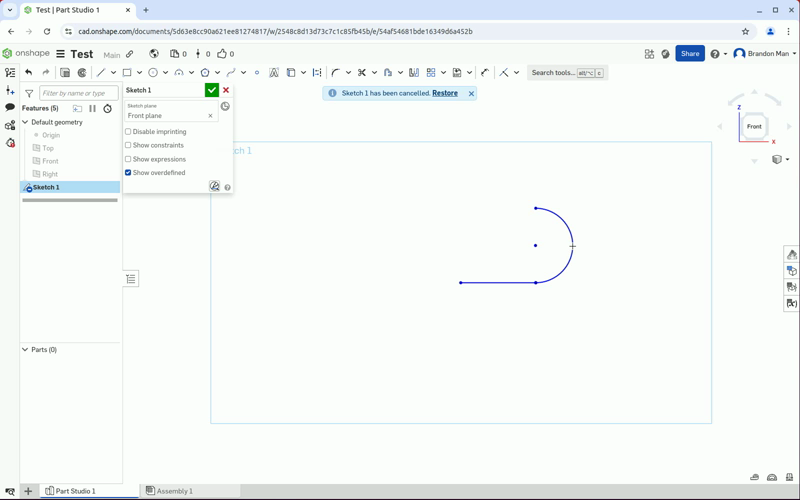
mouse_move(535, 208)
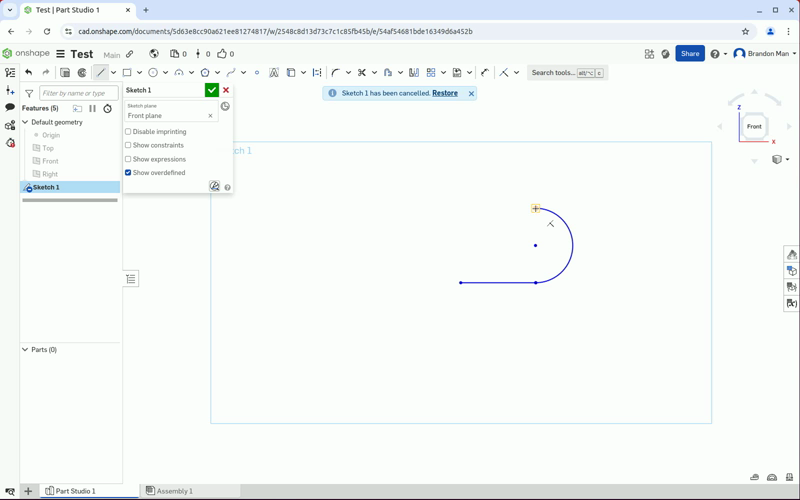
click(535, 208)
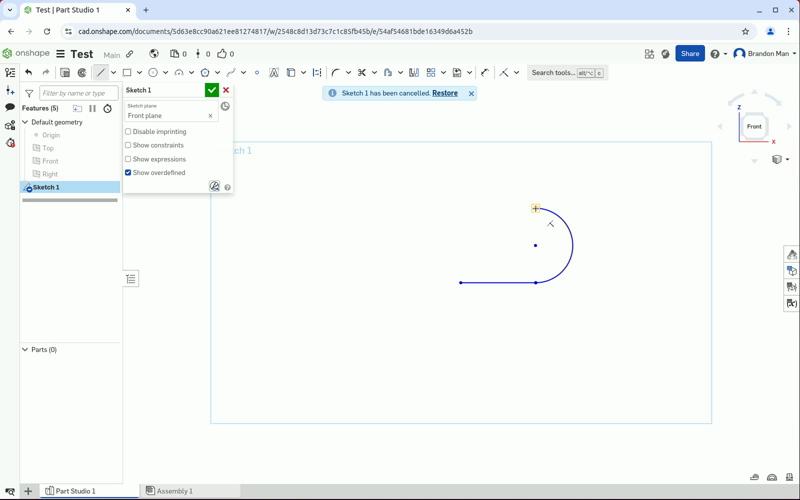
key_down(shift)
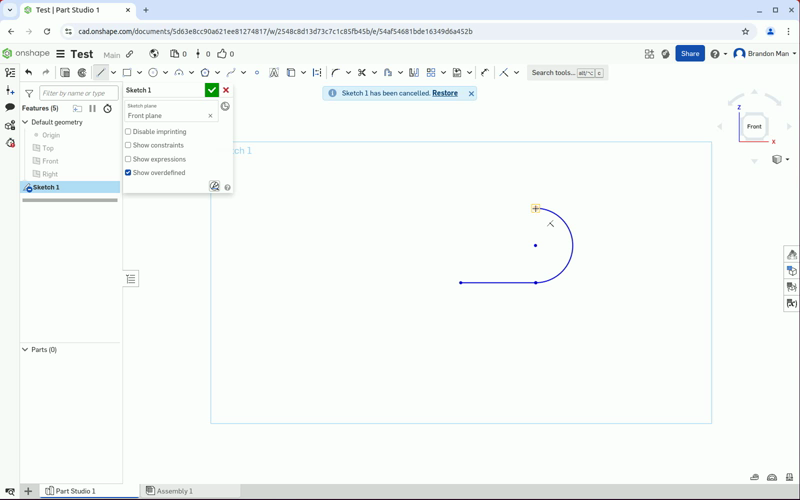
mouse_move(460, 208)
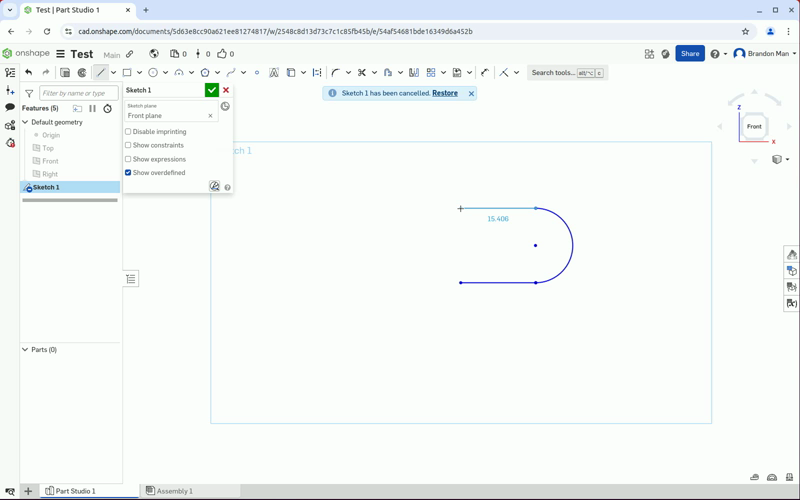
click(460, 208)
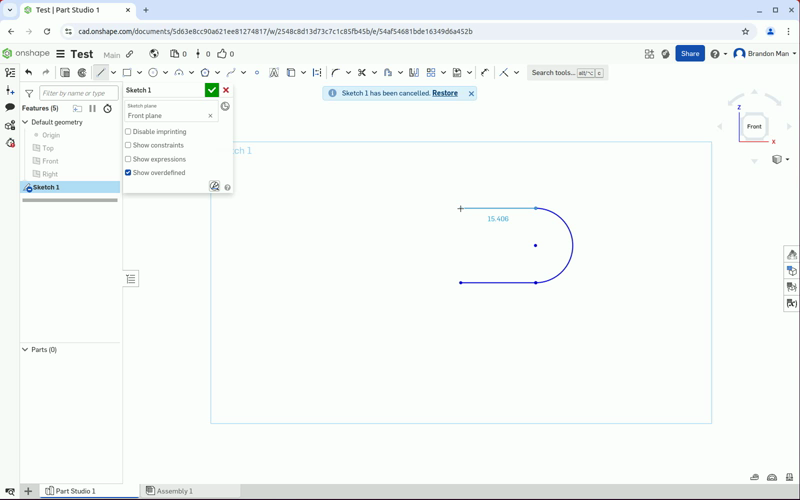
key_up(shift)
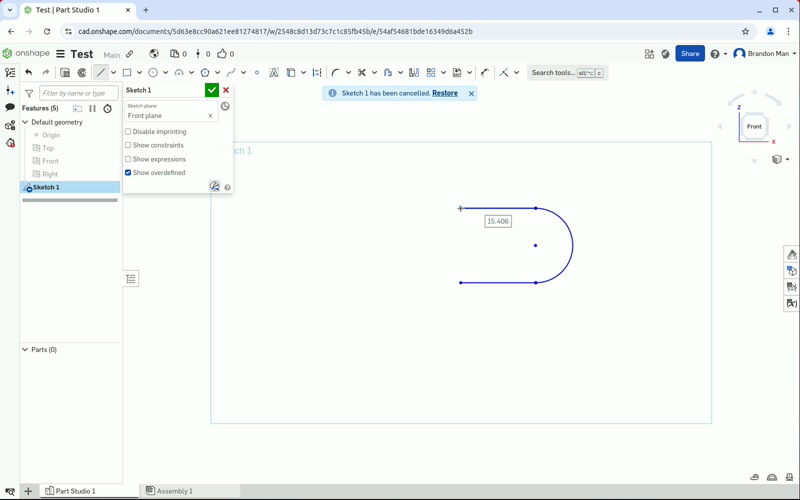
key_down(shift)
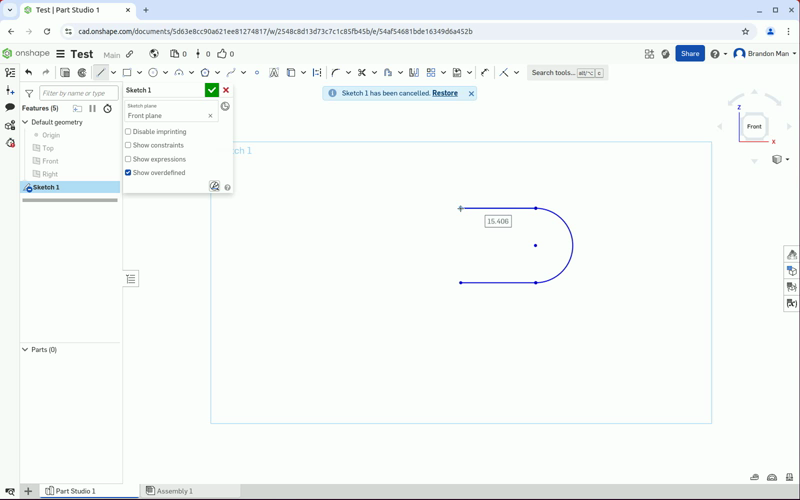
mouse_move(460, 282)
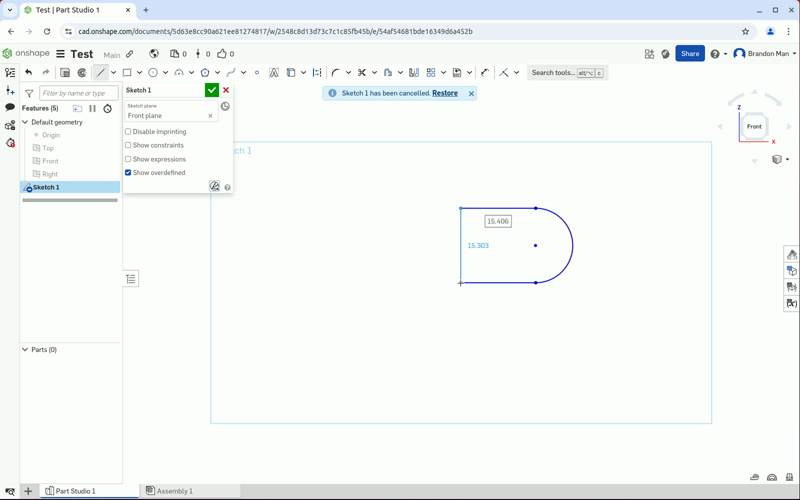
key_up(shift)
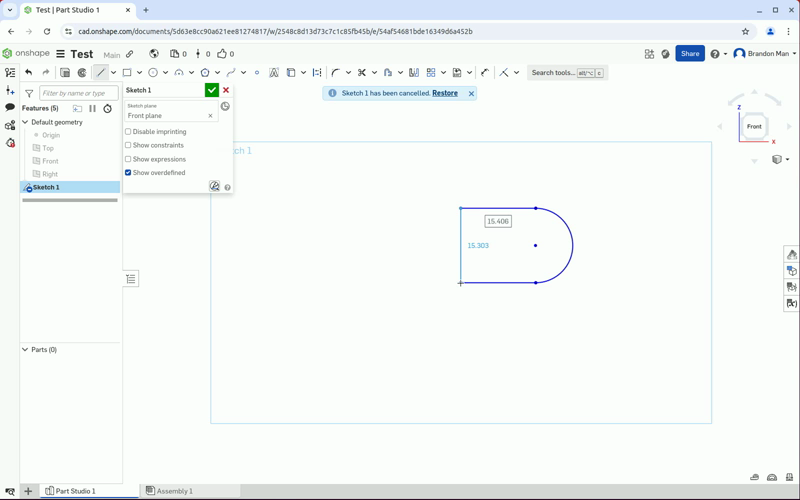
click(460, 282)
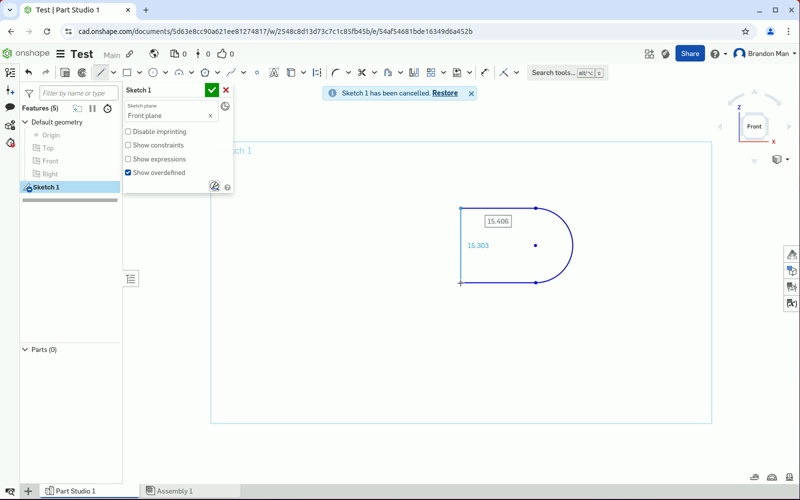
key(esc)
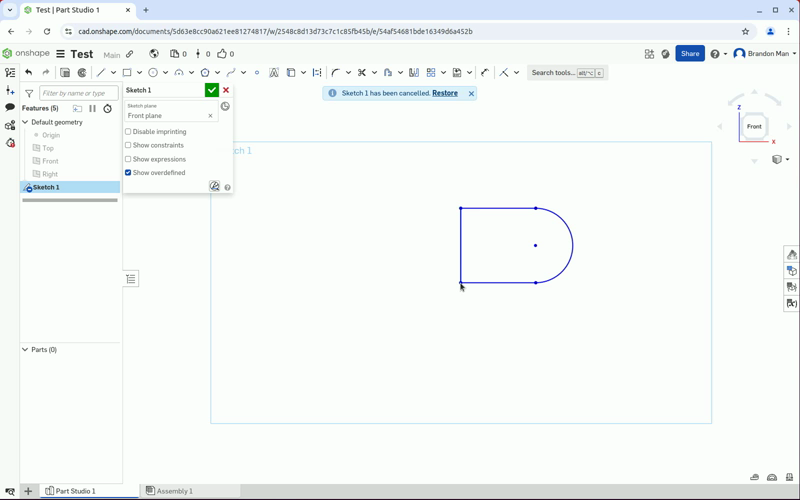
mouse_move(469, 272)
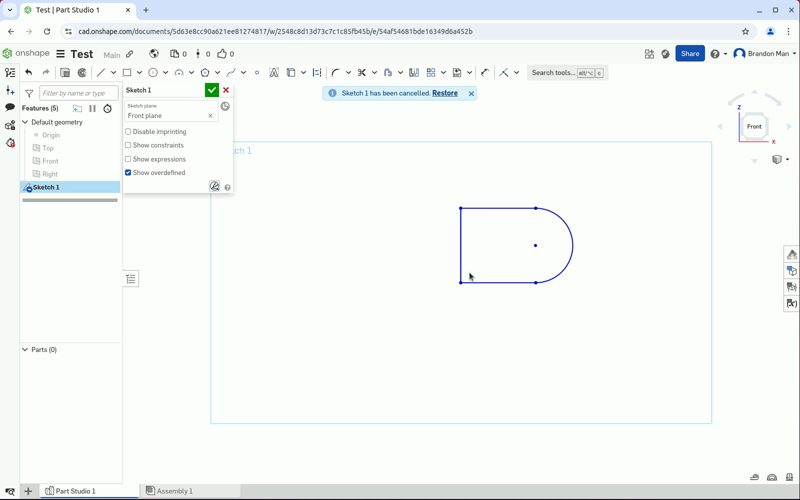
click(469, 272)
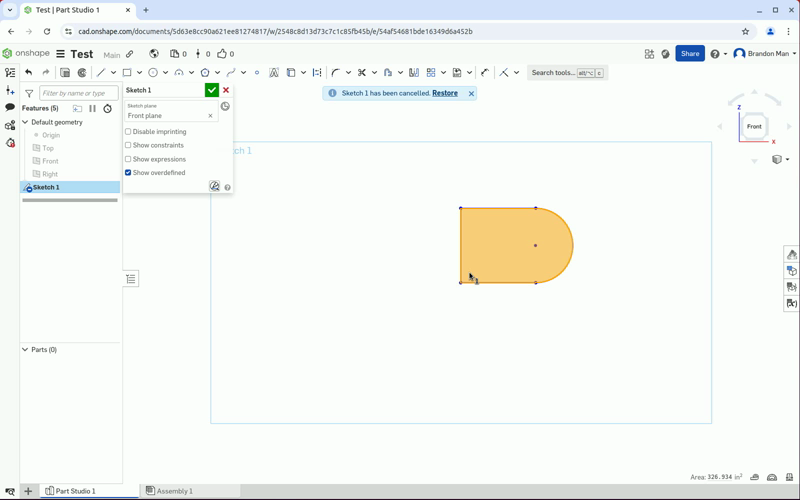
mouse_move(73, 352)
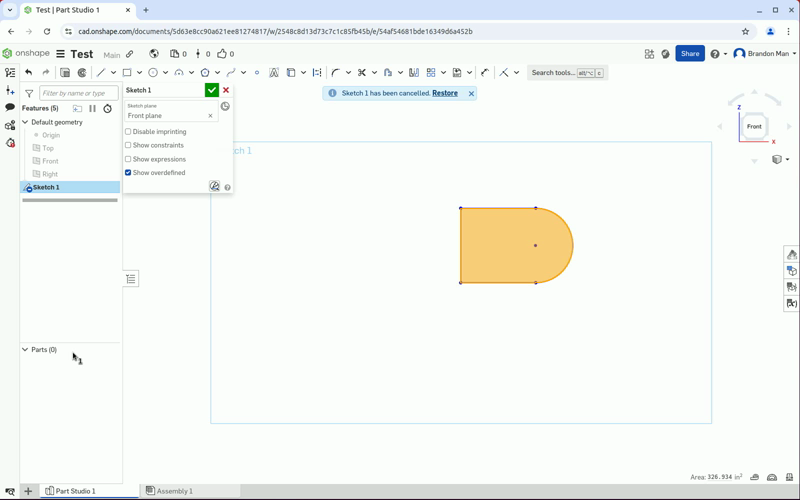
key(shift+y)
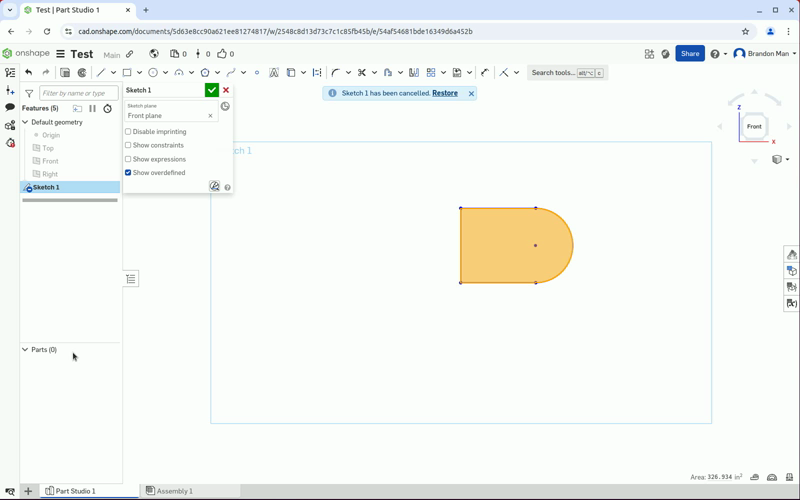
key(shift+e)
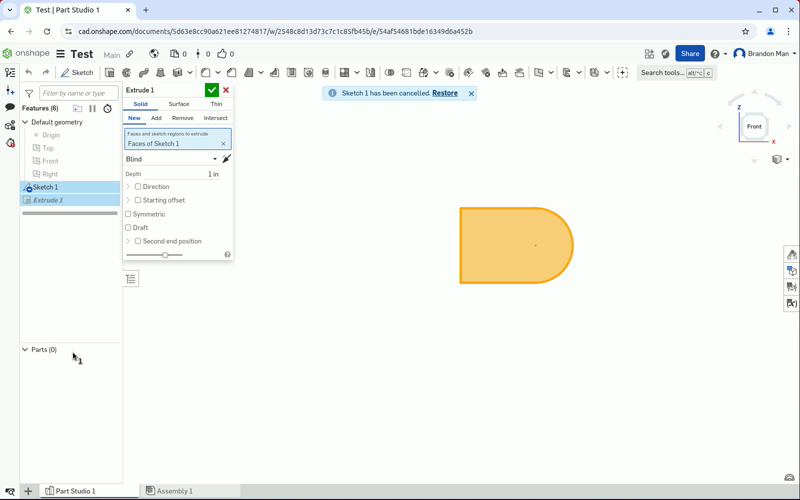
mouse_move(143, 106)
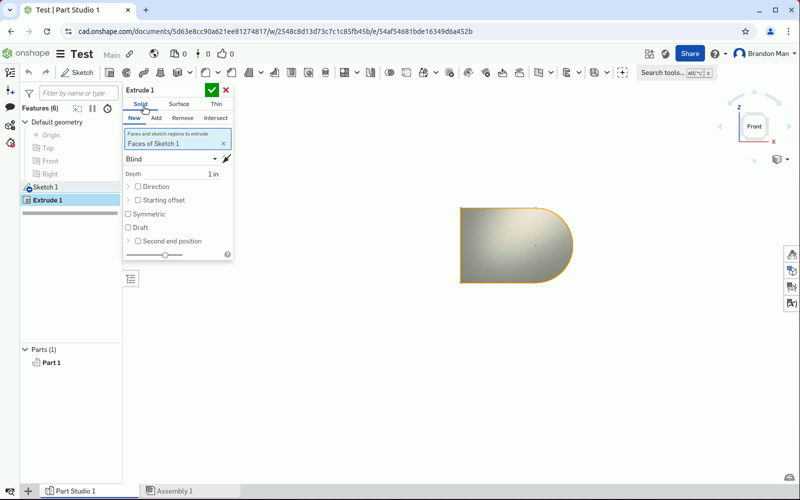
click(143, 106)
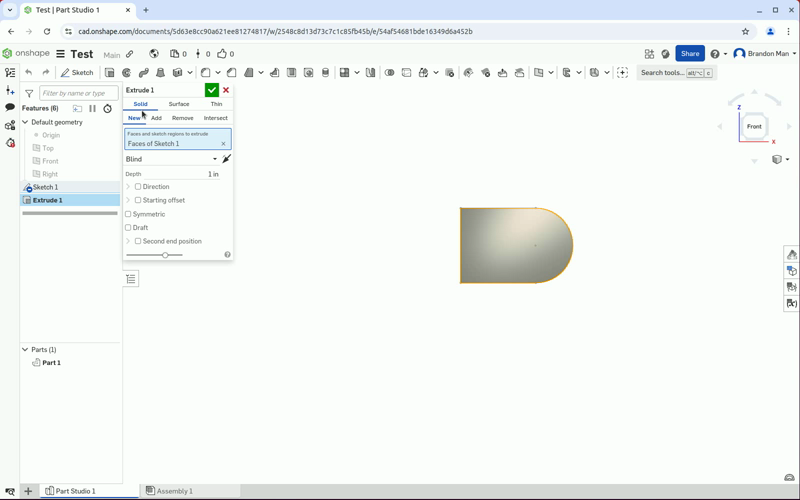
mouse_move(137, 120)
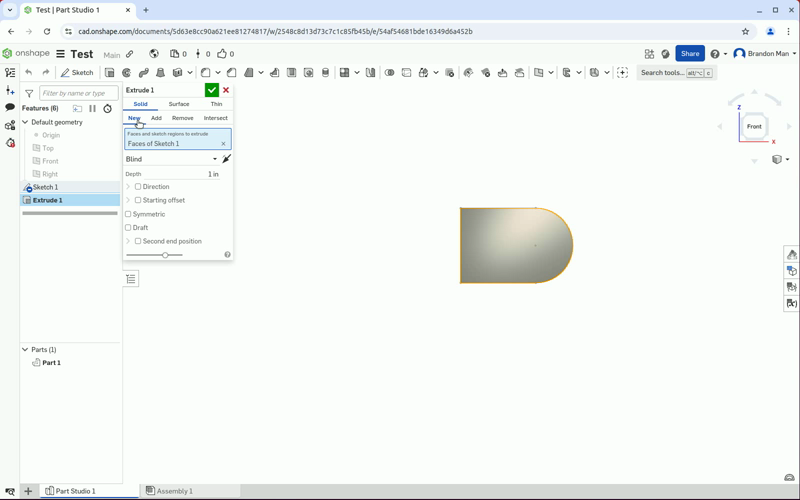
click(137, 120)
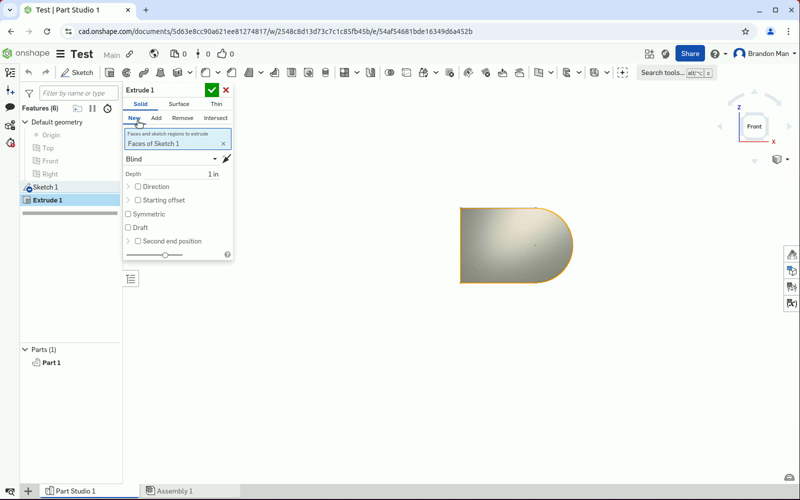
key(tab, 4)
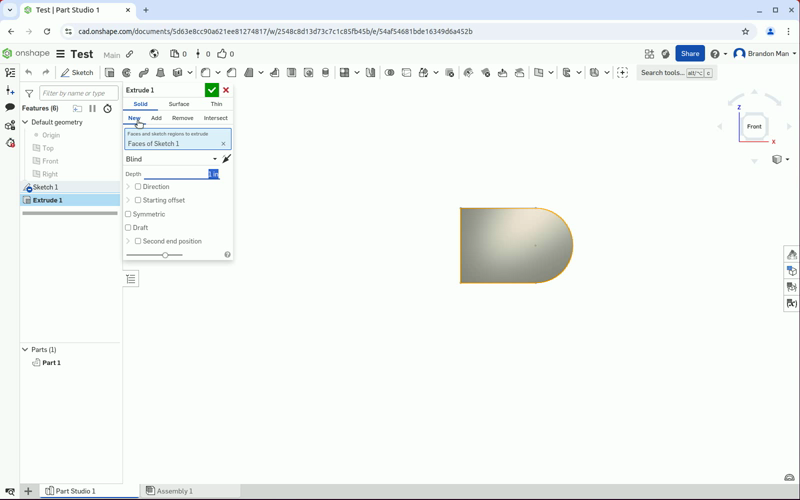
text(15.405)
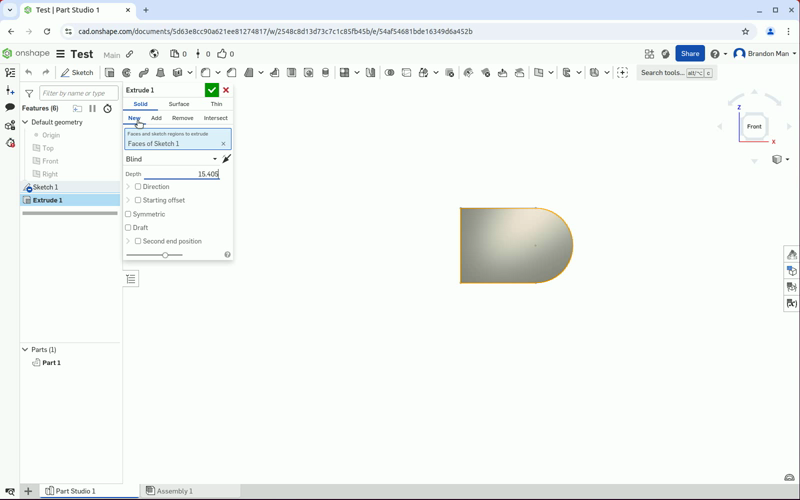
key(enter)
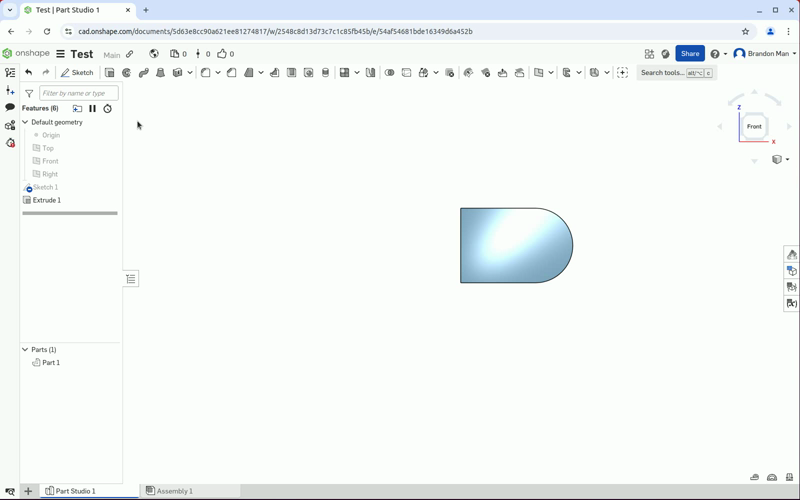
key(shift+h)
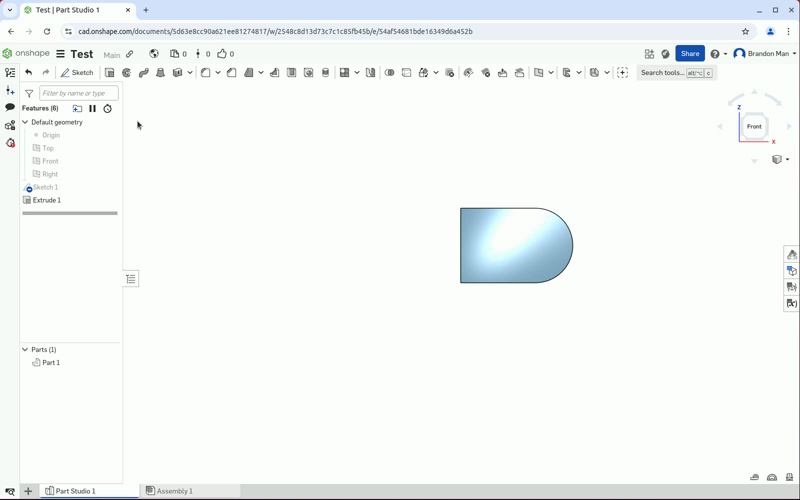
key(shift+h)
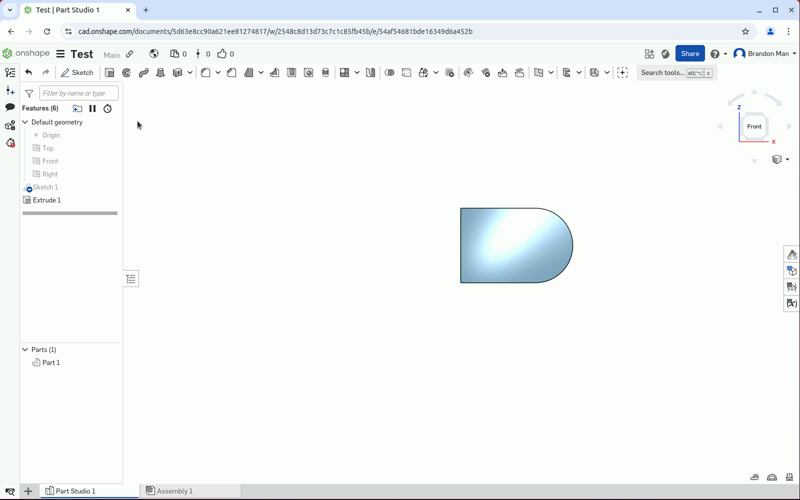
mouse_move(73, 189)
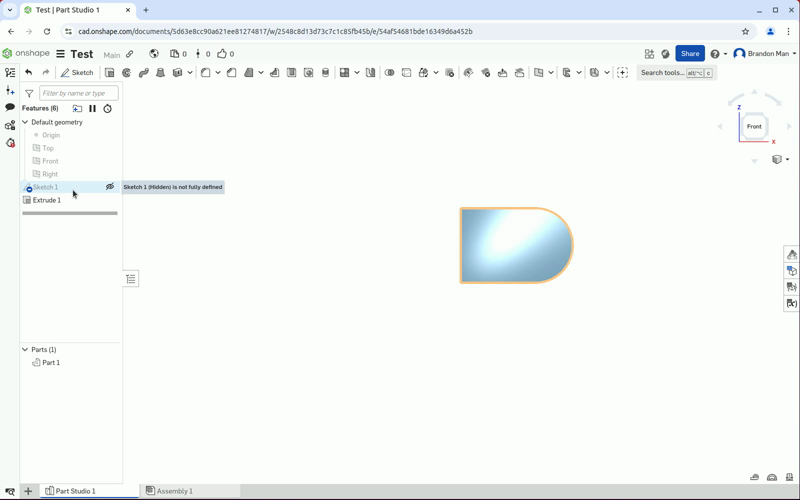
click(73, 189)
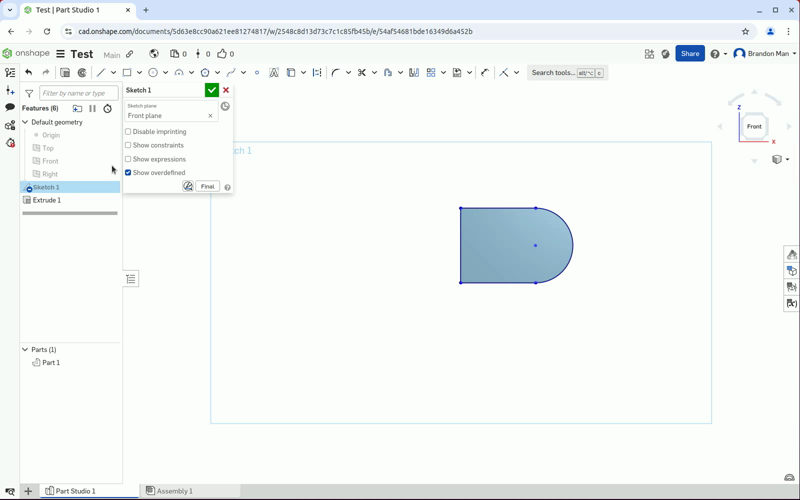
mouse_move(229, 92)
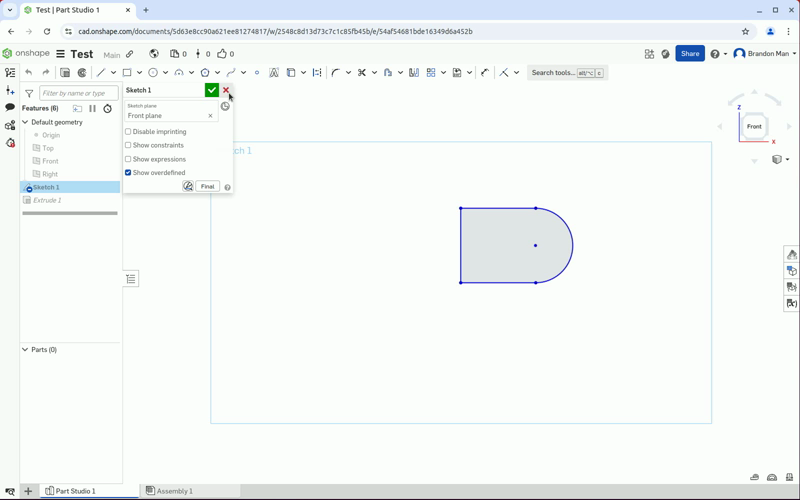
click(229, 92)
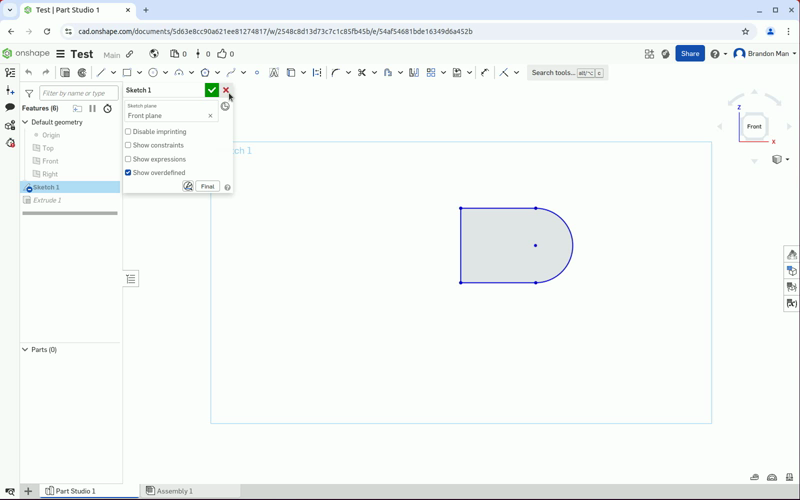
key(shift+s)
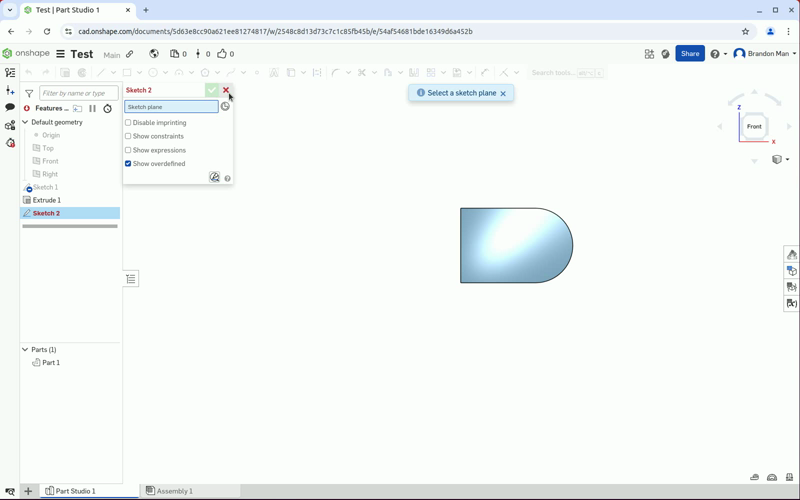
mouse_move(73, 163)
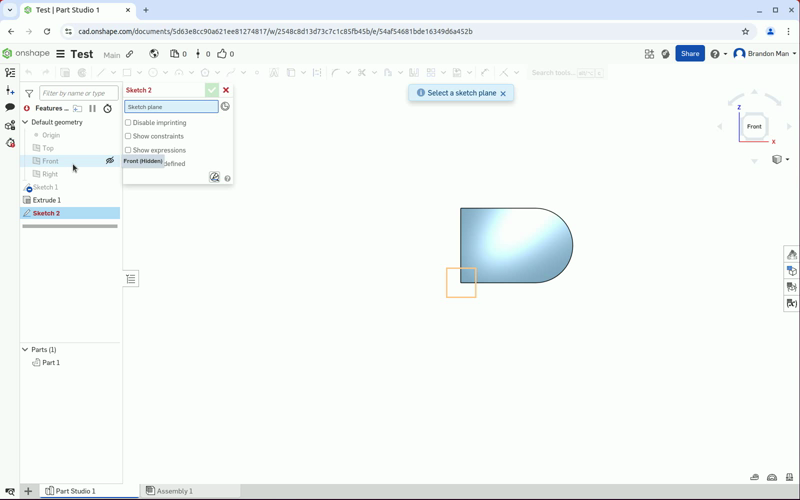
click(73, 163)
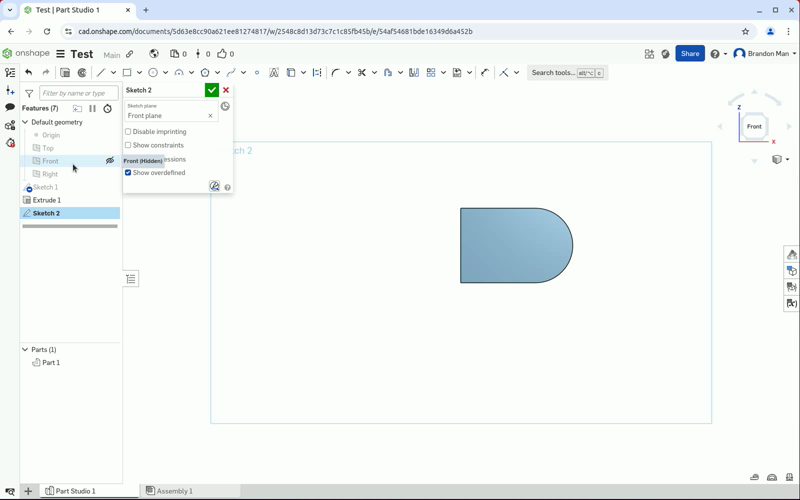
mouse_move(73, 352)
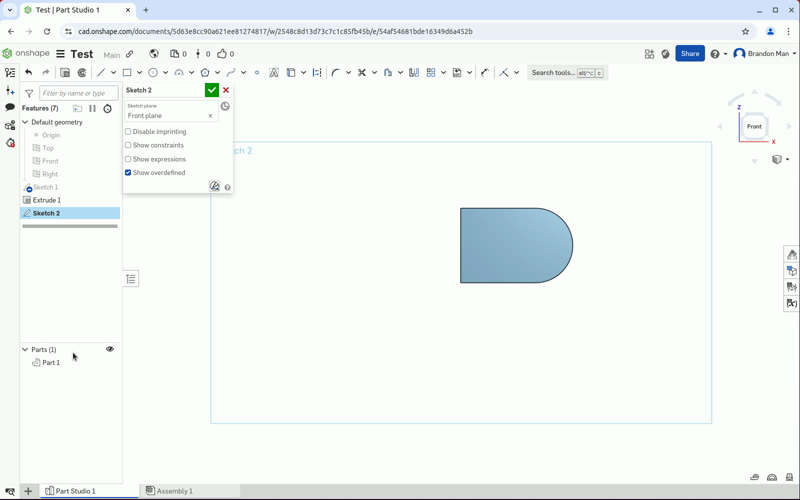
key(y)
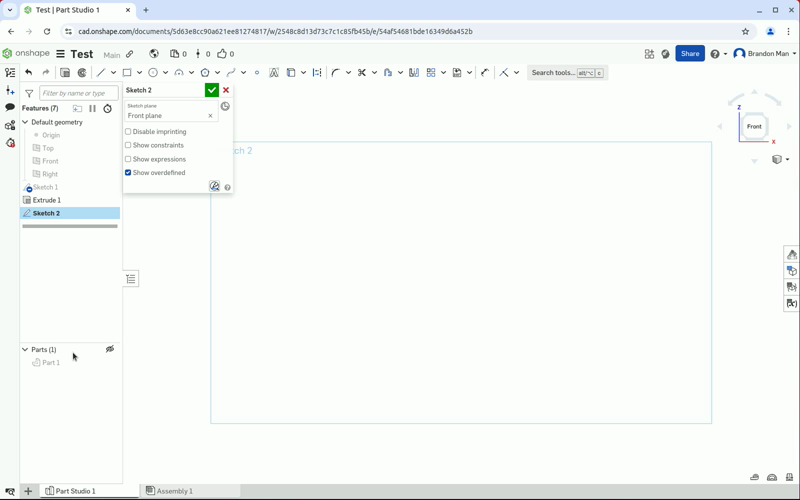
key(l)
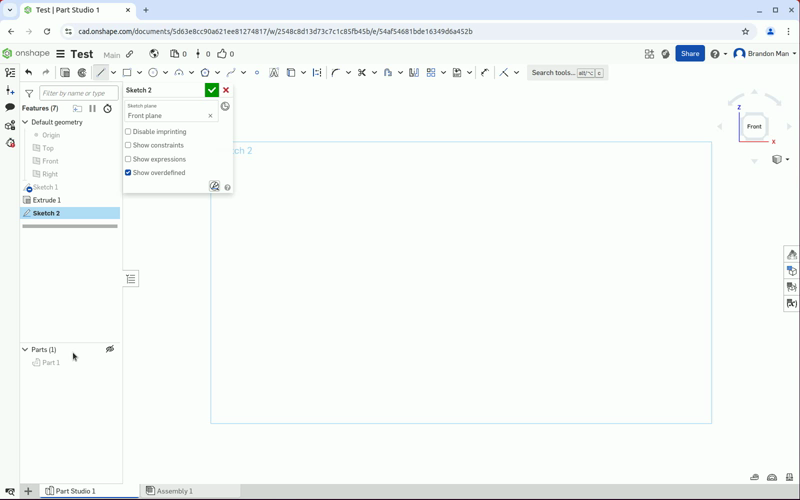
key_down(shift)
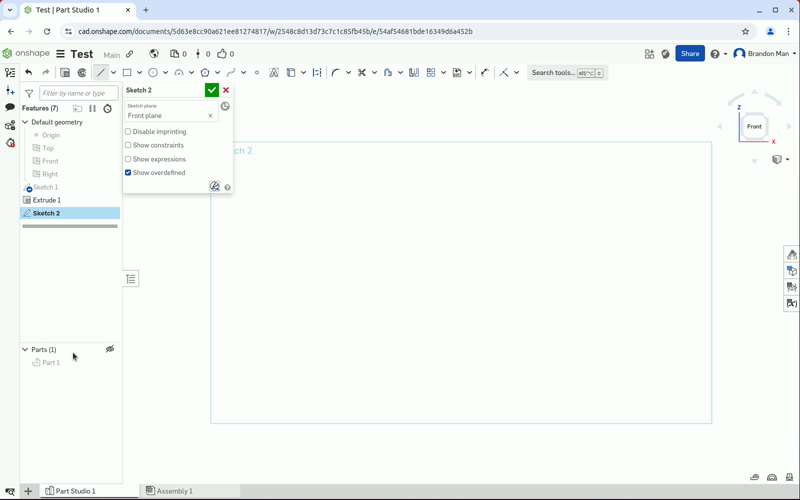
mouse_move(498, 282)
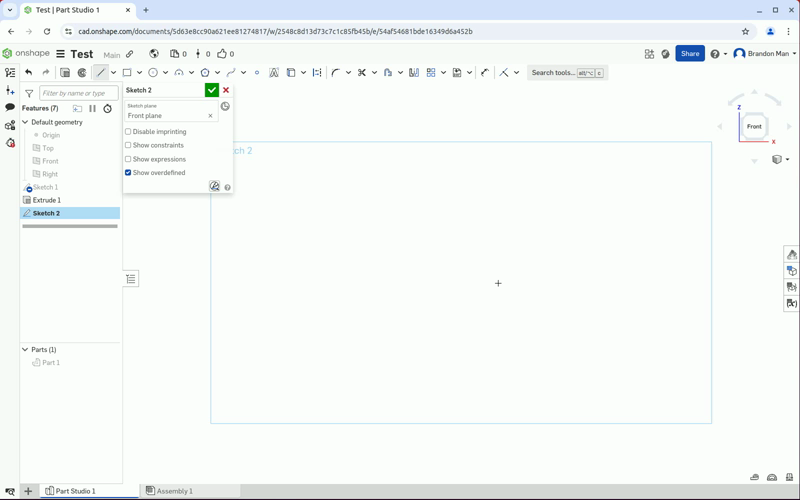
click(498, 282)
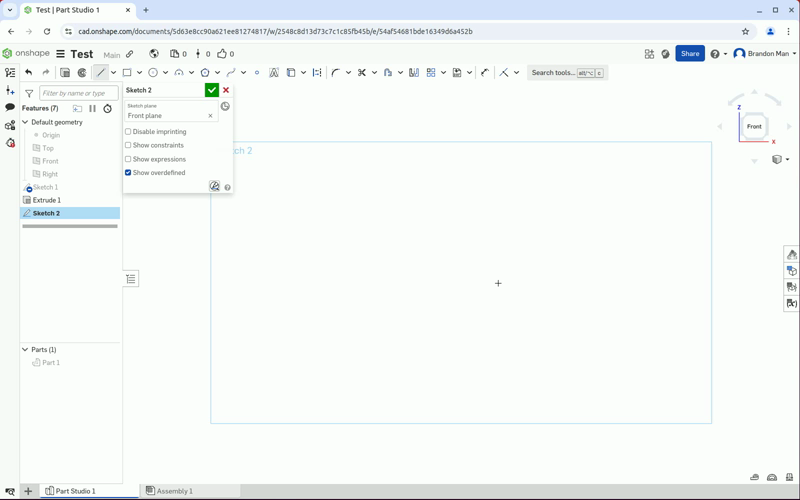
key_up(shift)
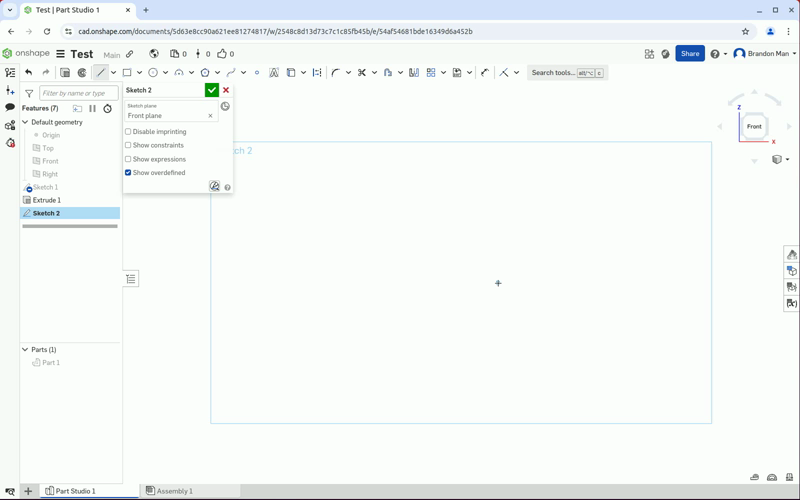
key_down(shift)
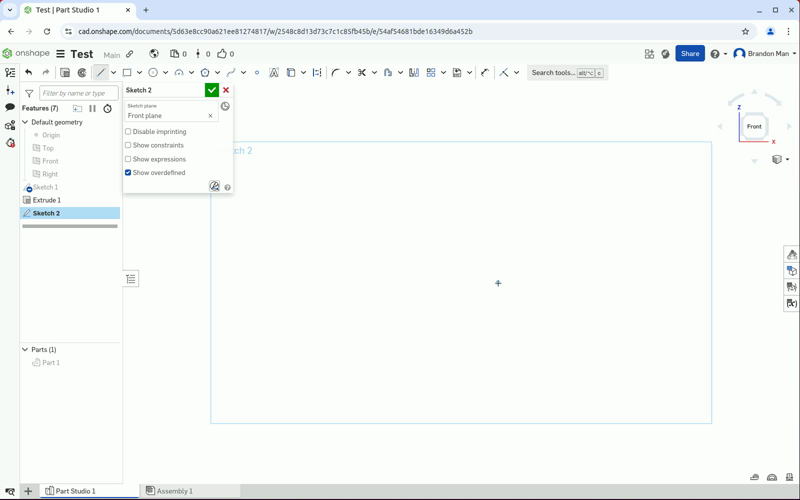
mouse_move(528, 282)
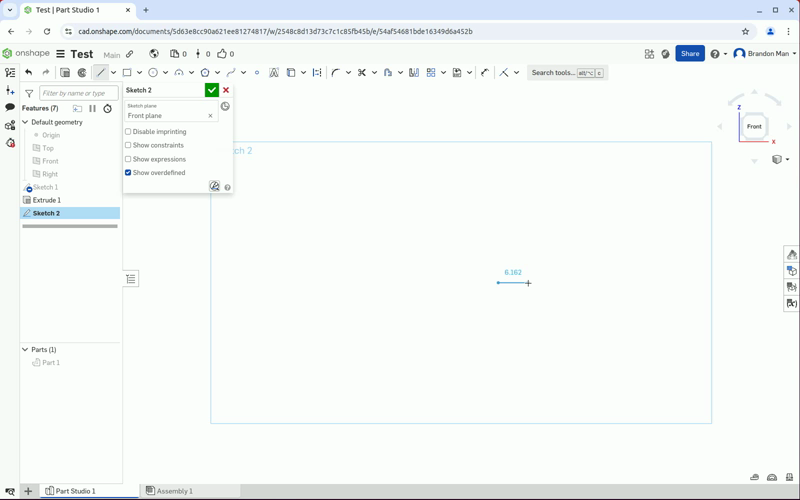
mouse_move(536, 282)
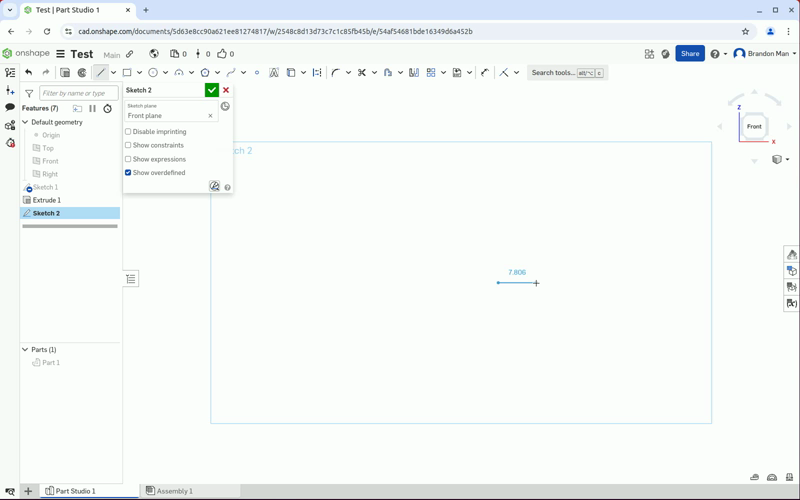
click(536, 282)
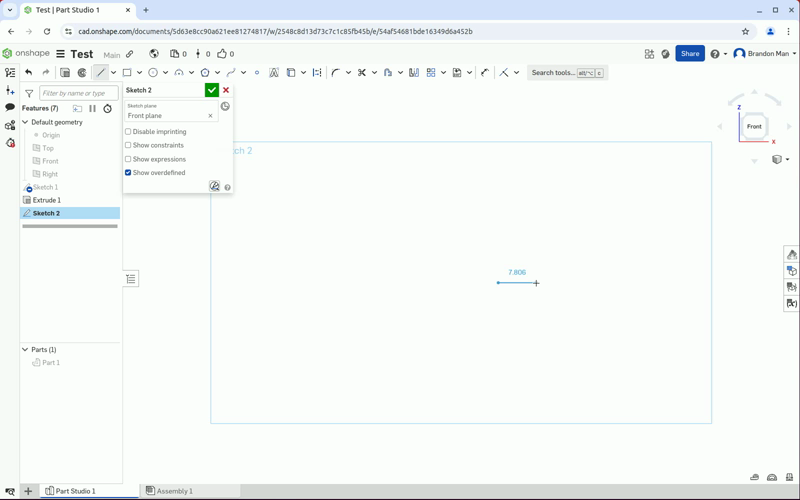
key_up(shift)
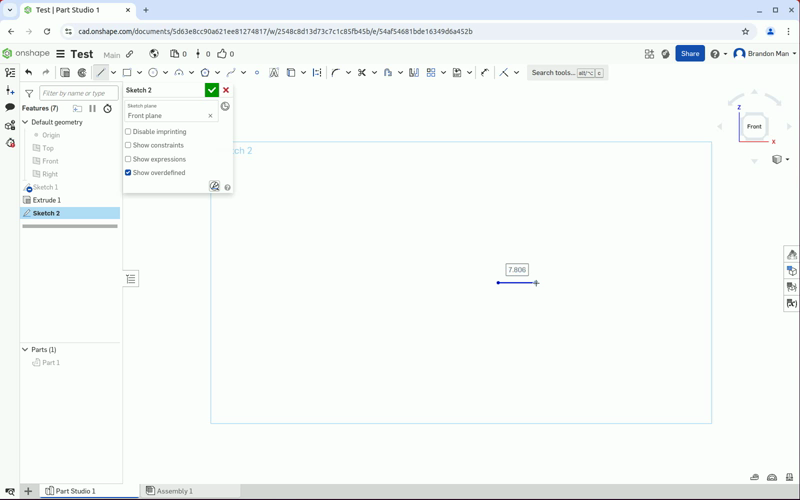
key(esc)
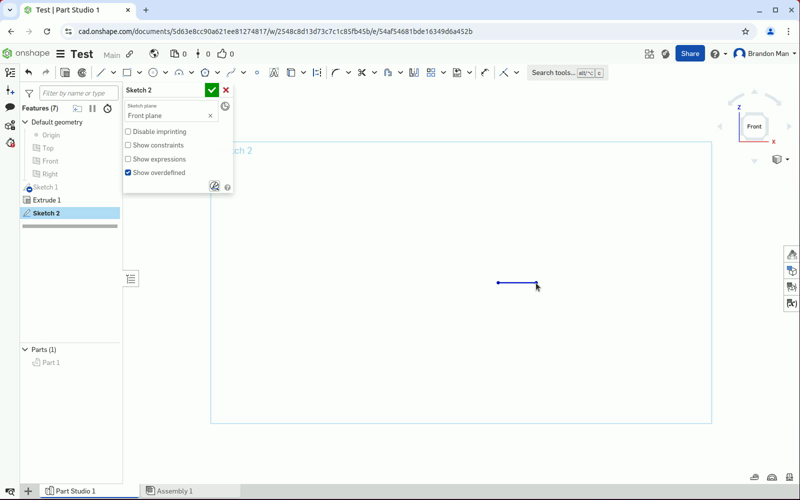
key(a)
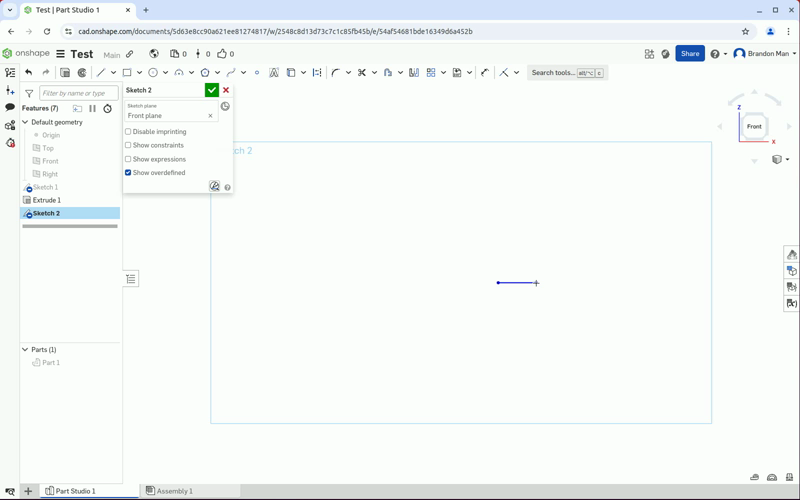
mouse_move(536, 282)
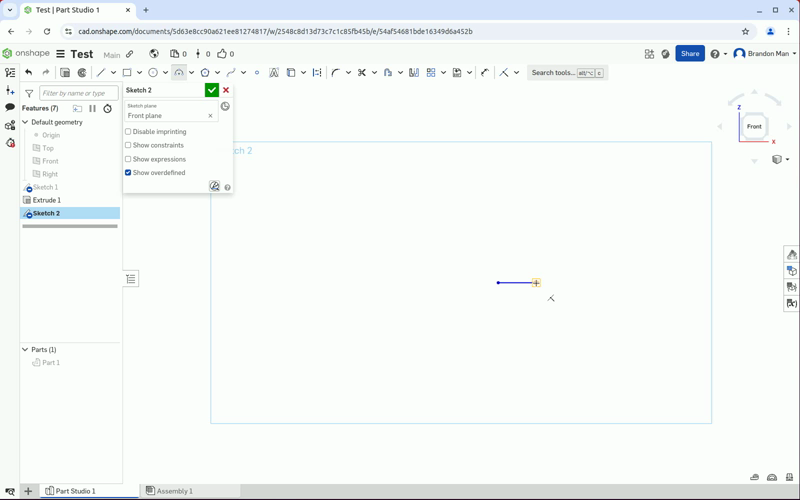
click(536, 282)
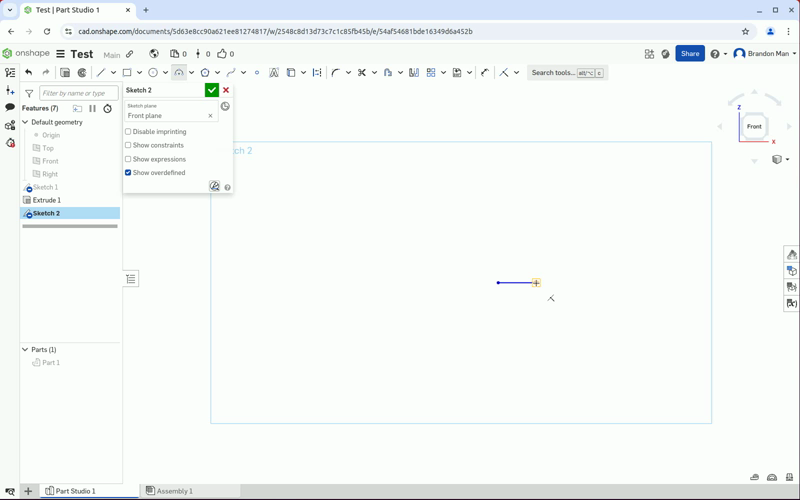
key_down(shift)
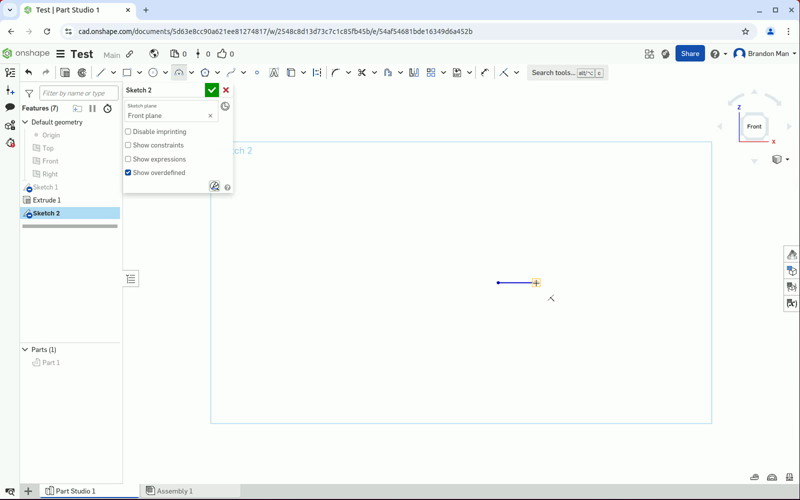
mouse_move(536, 207)
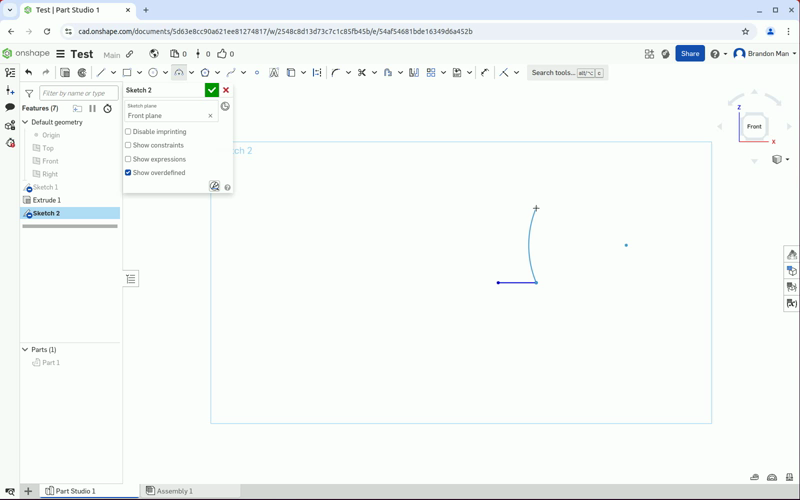
click(536, 207)
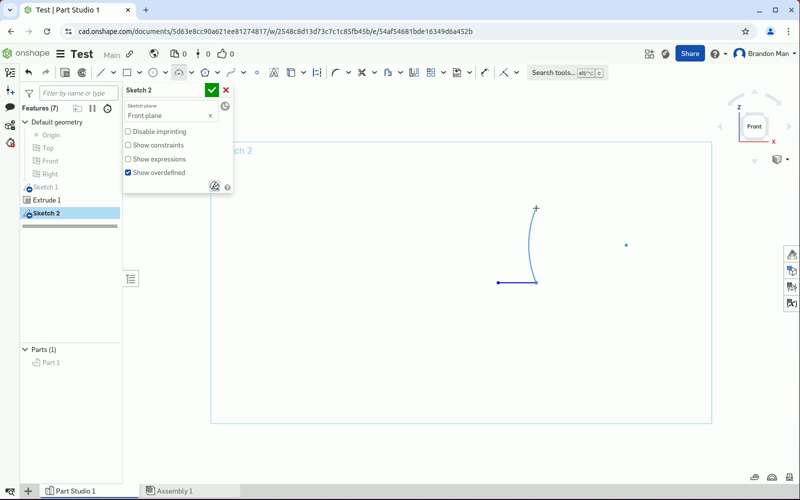
mouse_move(574, 245)
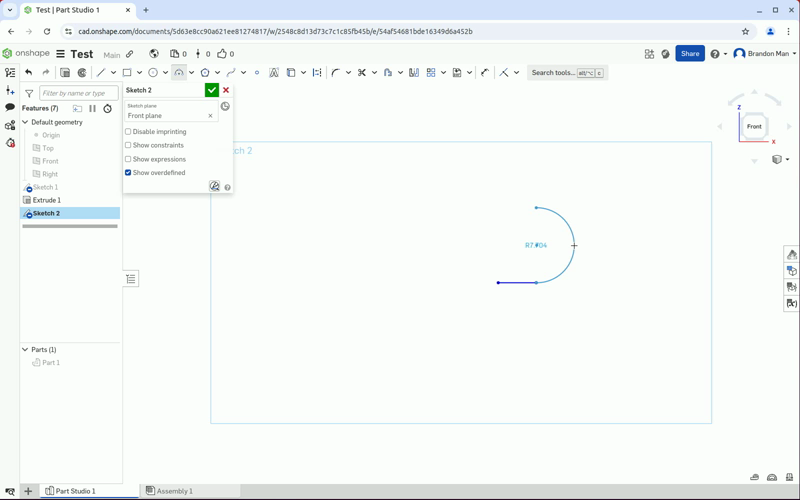
click(574, 245)
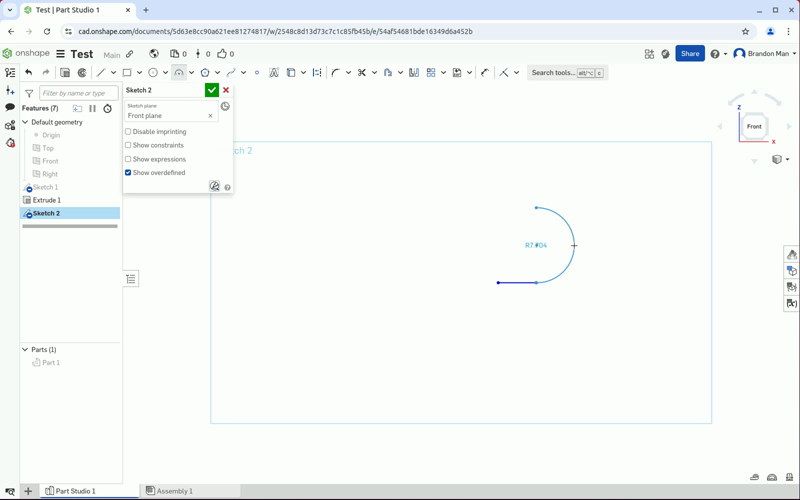
key_up(shift)
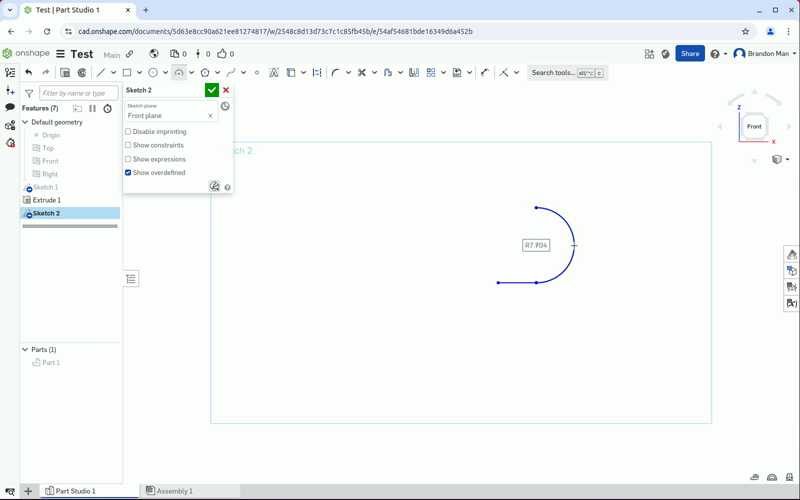
key(esc)
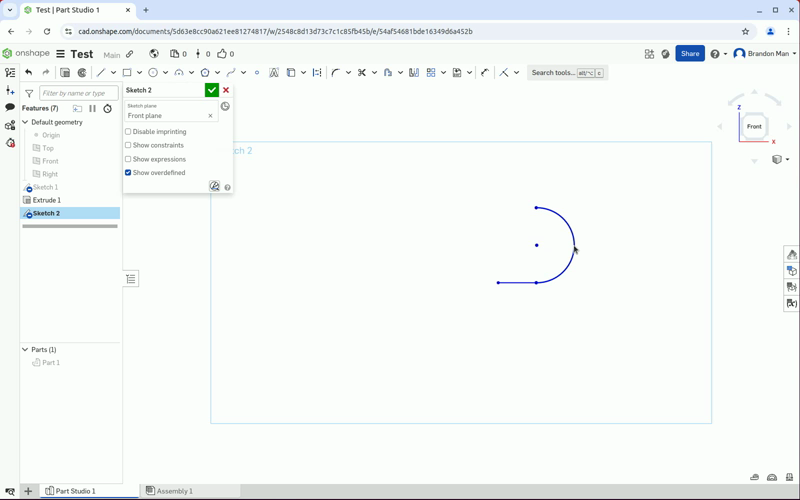
key(l)
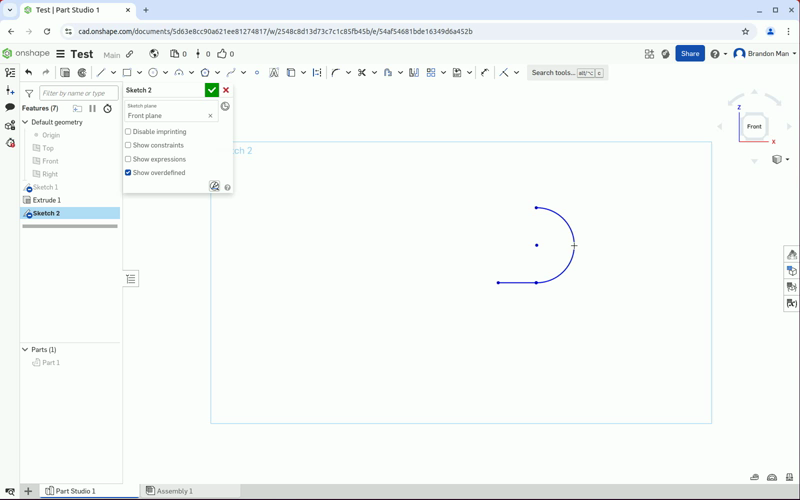
mouse_move(536, 207)
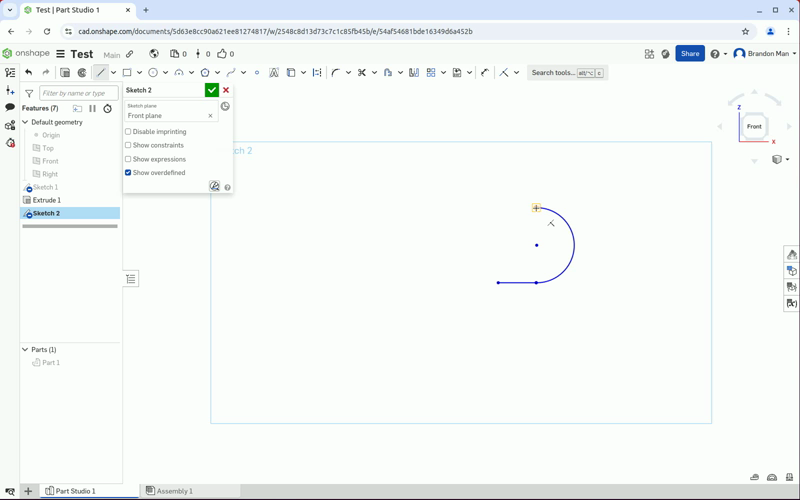
click(536, 207)
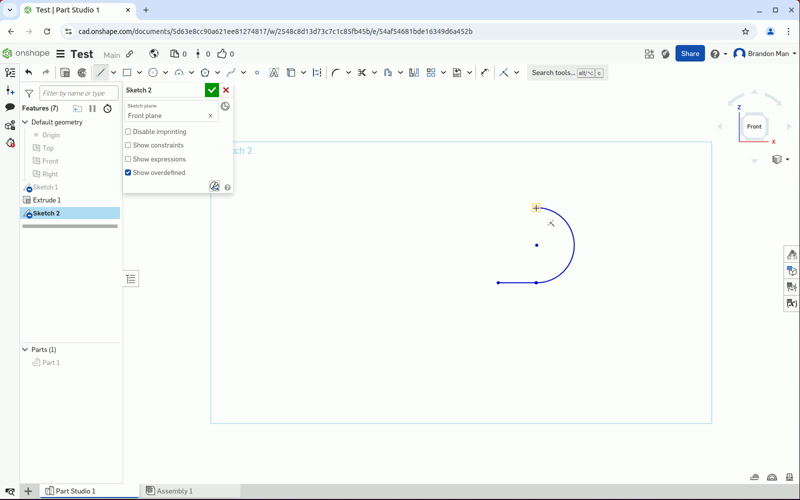
key_down(shift)
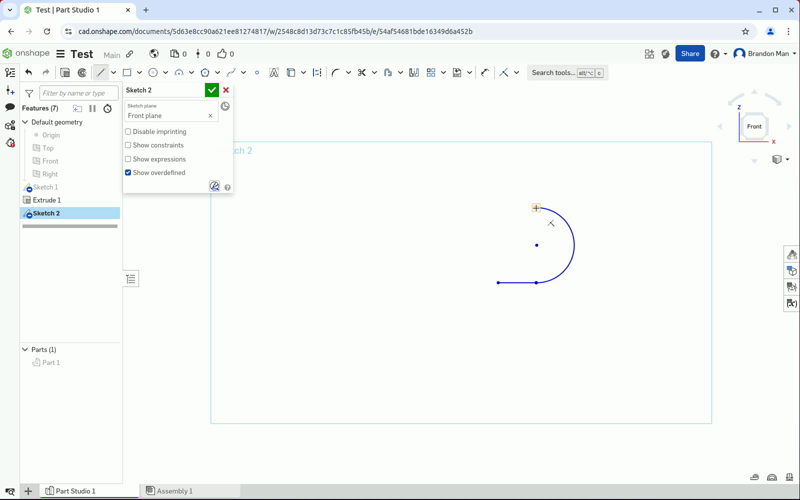
mouse_move(566, 207)
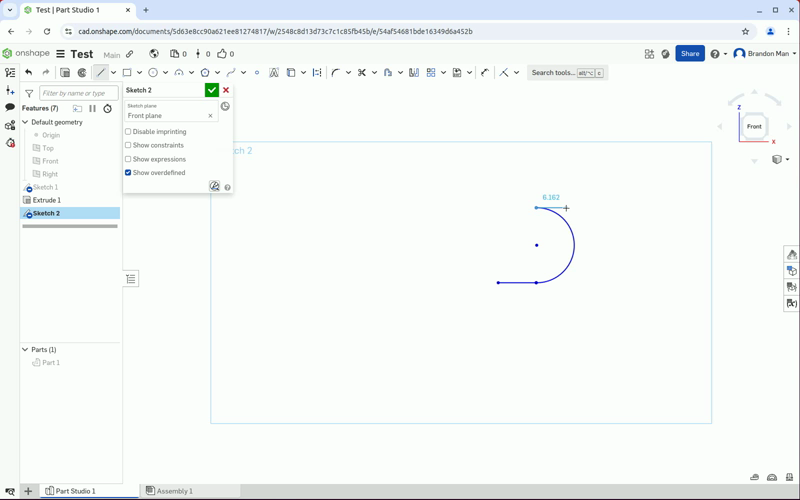
mouse_move(498, 207)
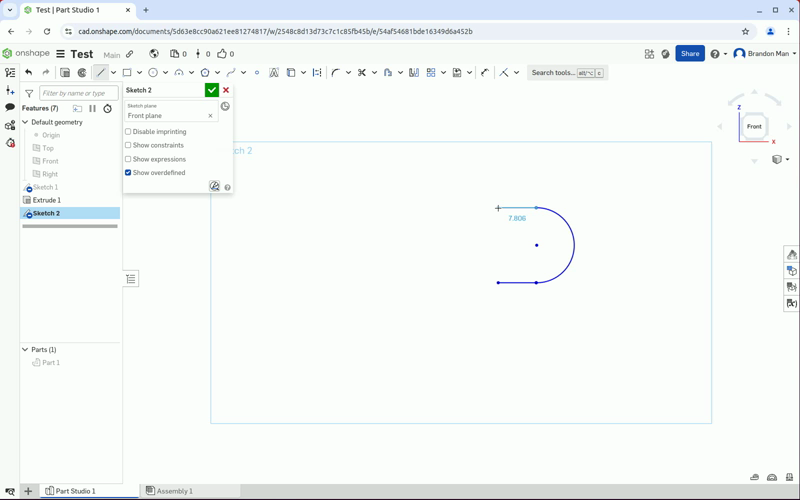
click(498, 207)
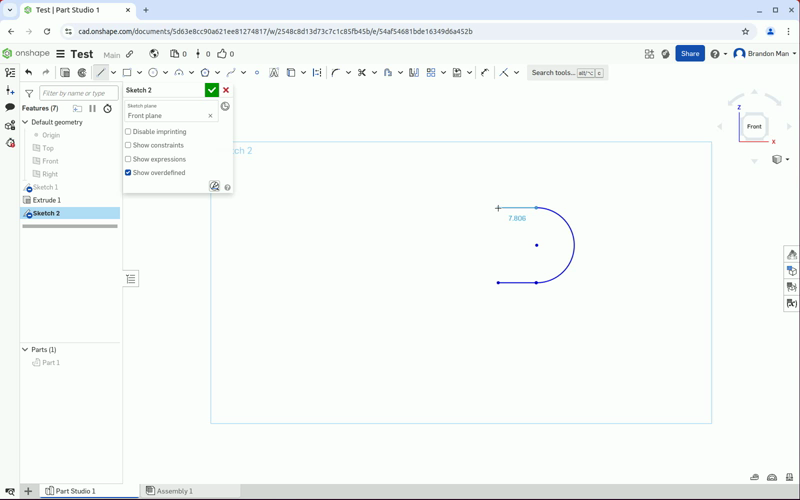
key_up(shift)
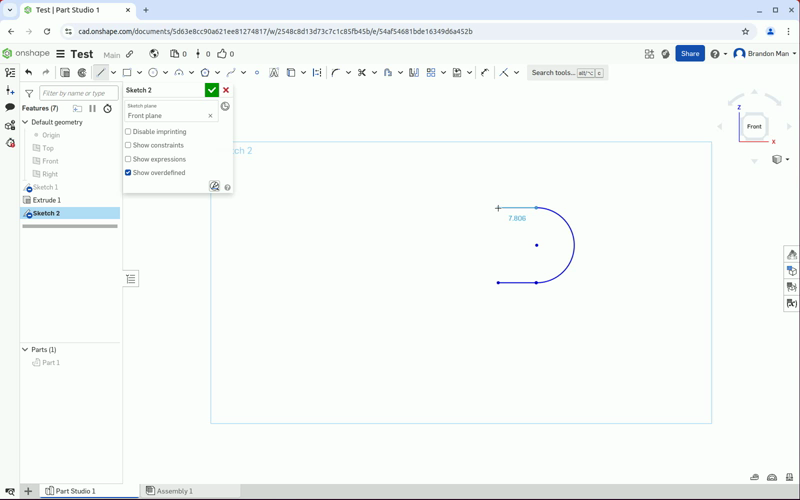
key_down(shift)
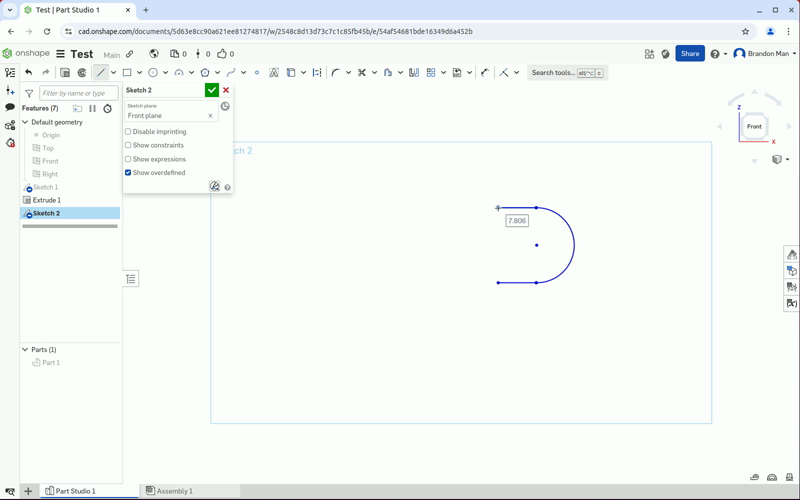
mouse_move(498, 282)
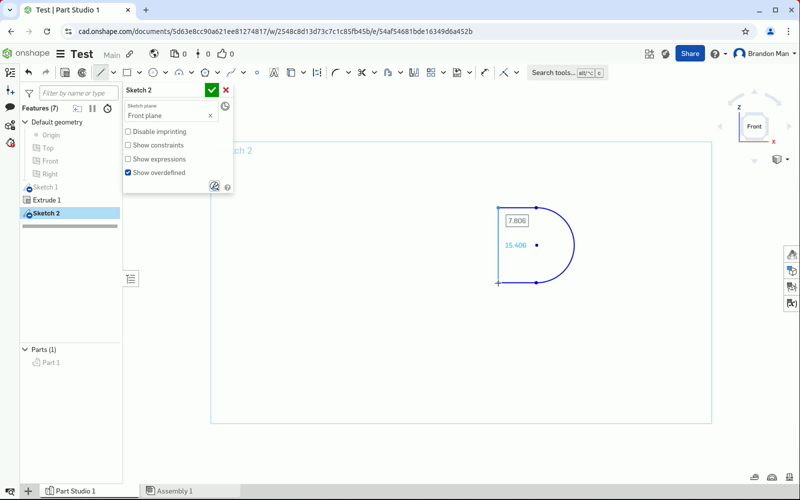
key_up(shift)
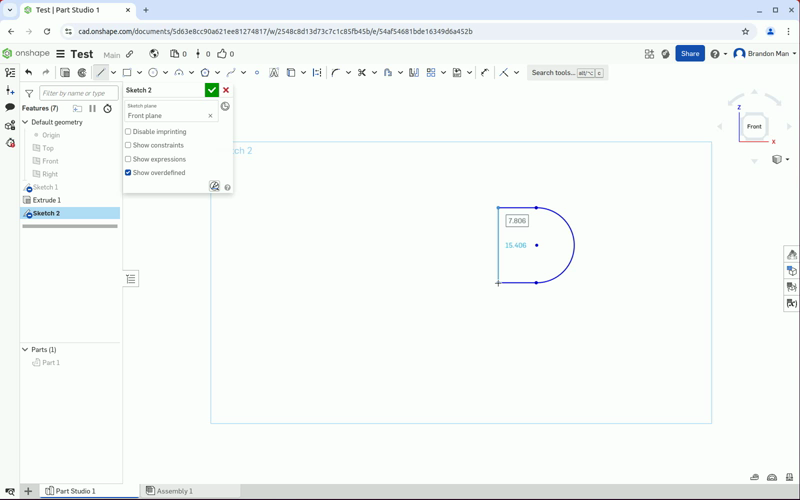
click(498, 282)
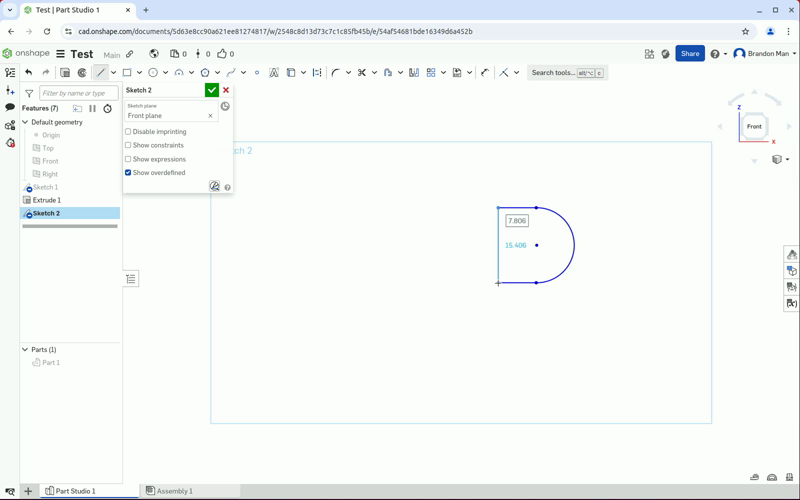
key(esc)
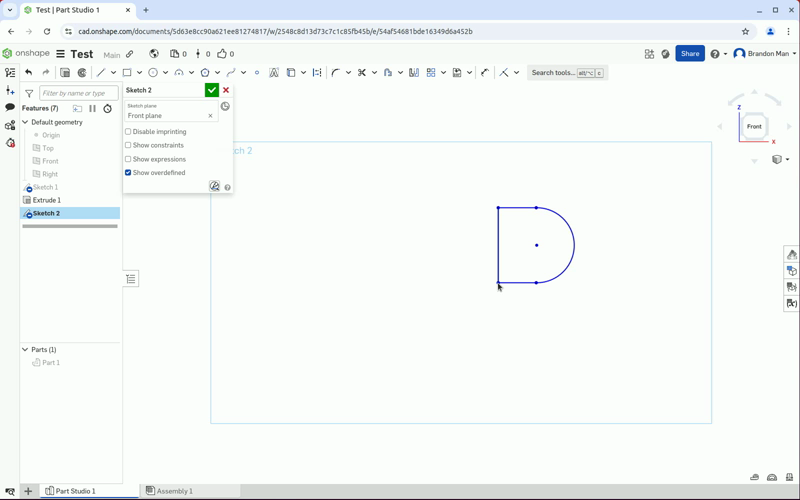
mouse_move(538, 245)
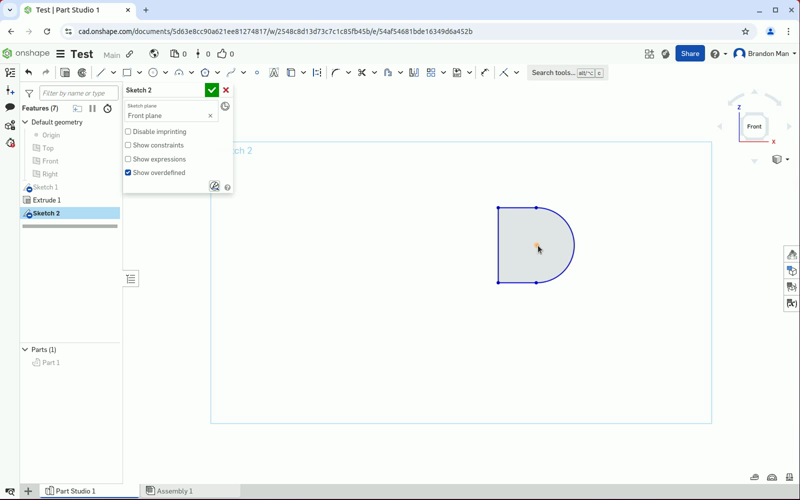
click(538, 245)
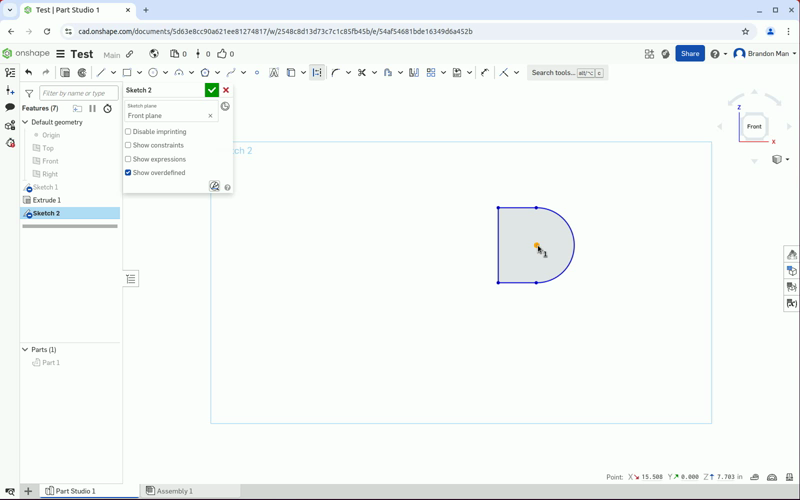
mouse_move(73, 352)
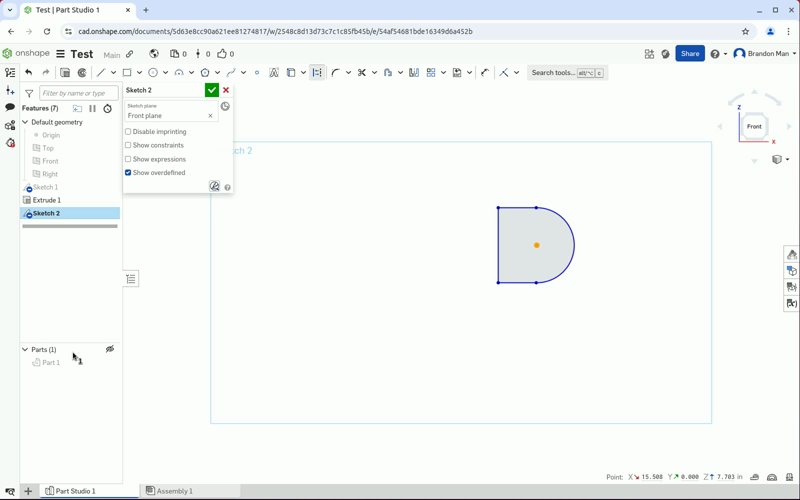
key(shift+y)
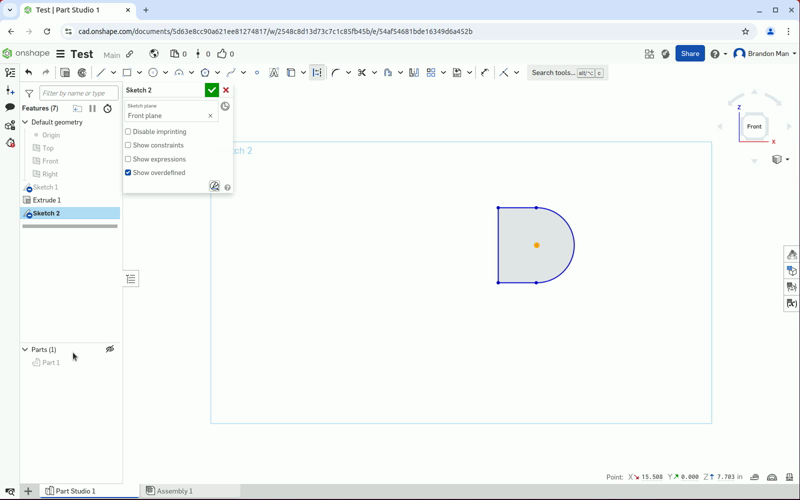
key(shift+e)
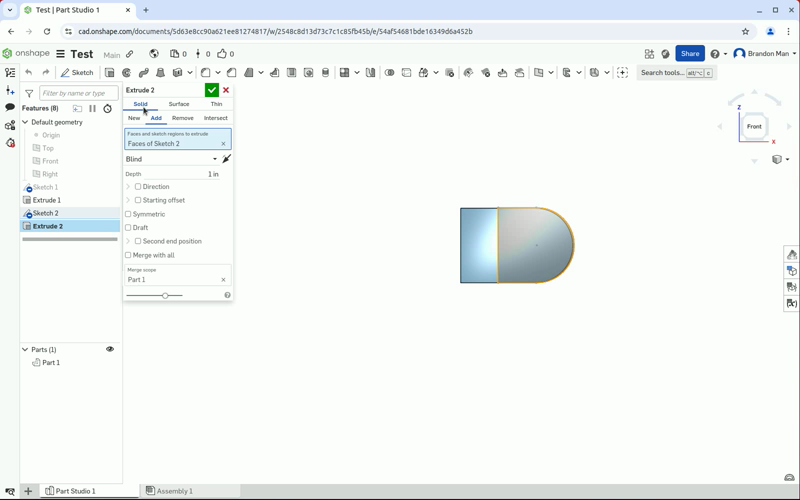
mouse_move(143, 106)
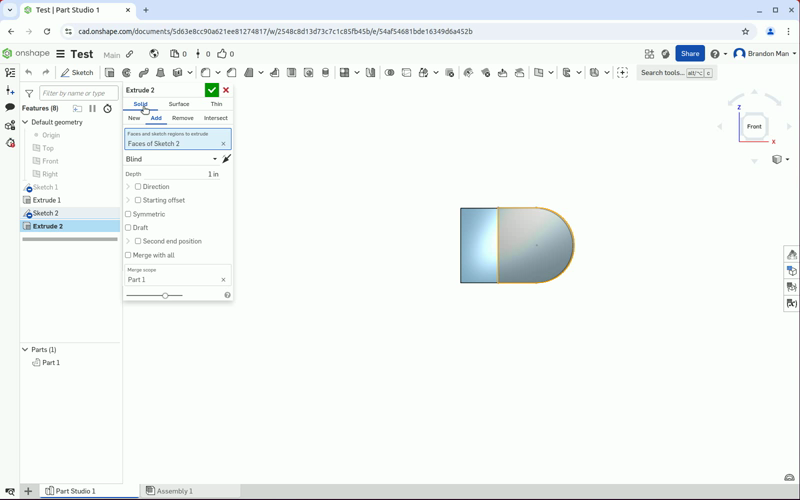
click(143, 106)
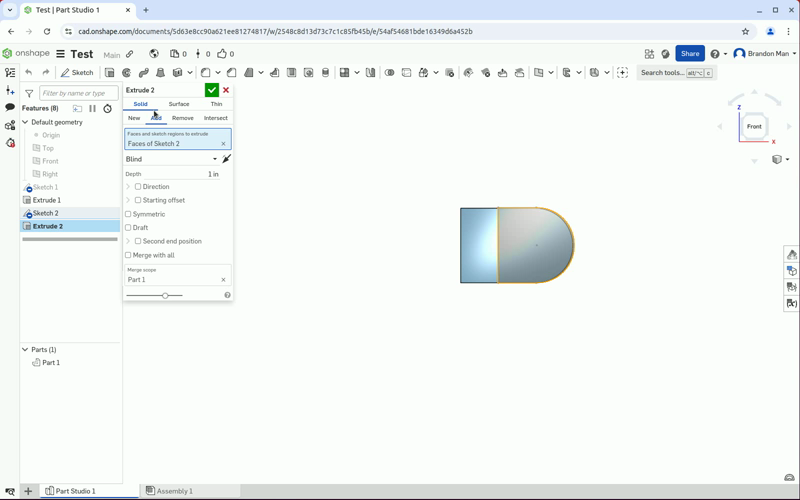
mouse_move(186, 120)
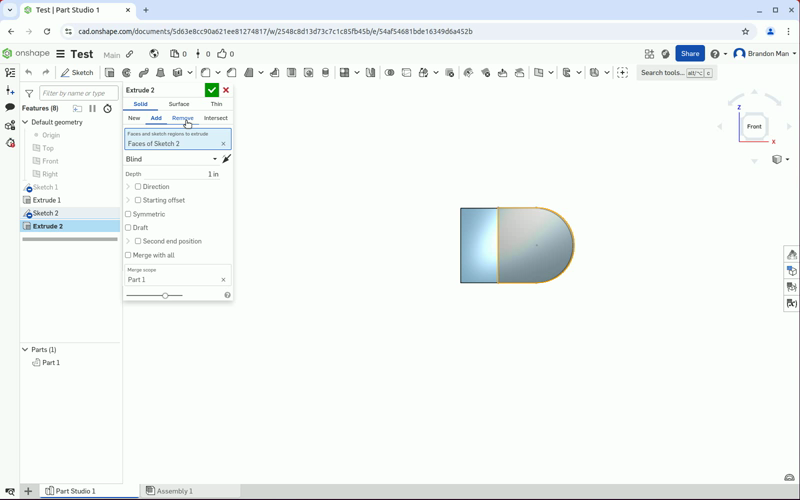
click(186, 120)
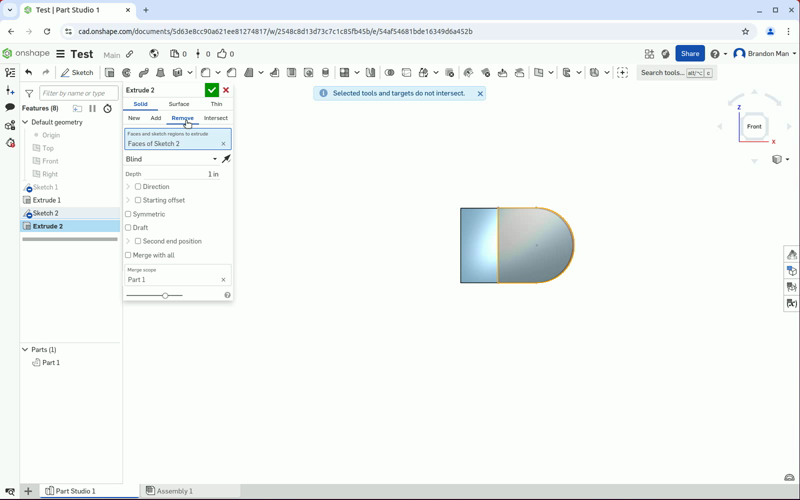
key(tab, 4)
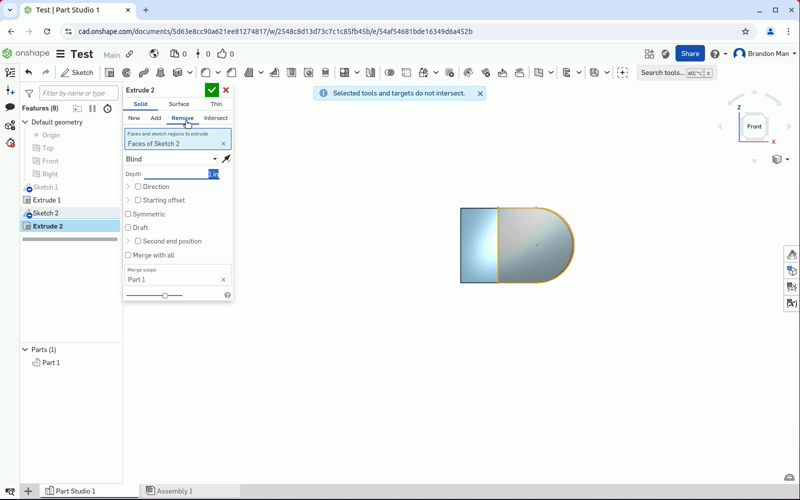
text(-7.703)
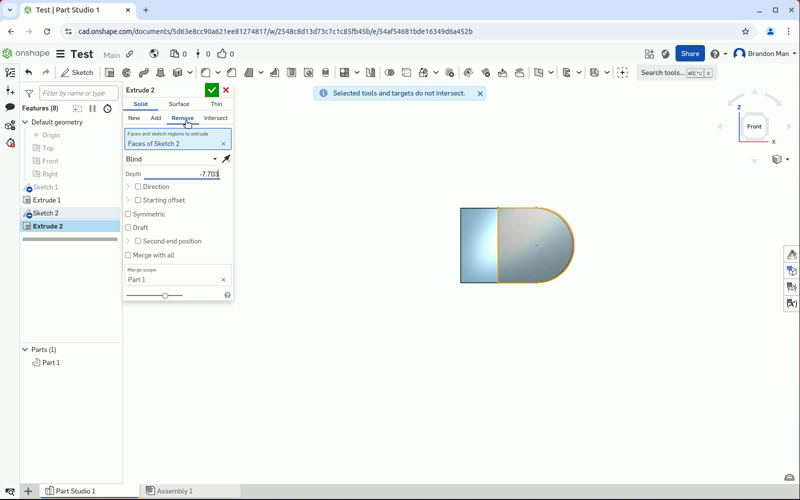
key(tab, 6)
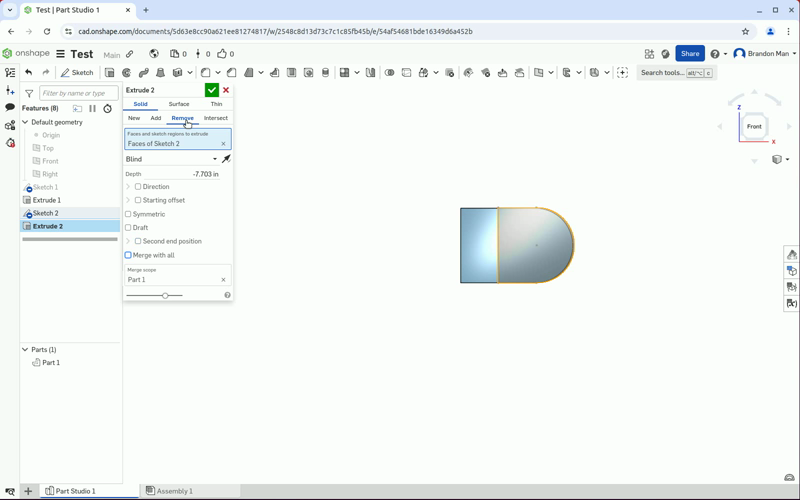
key(space)
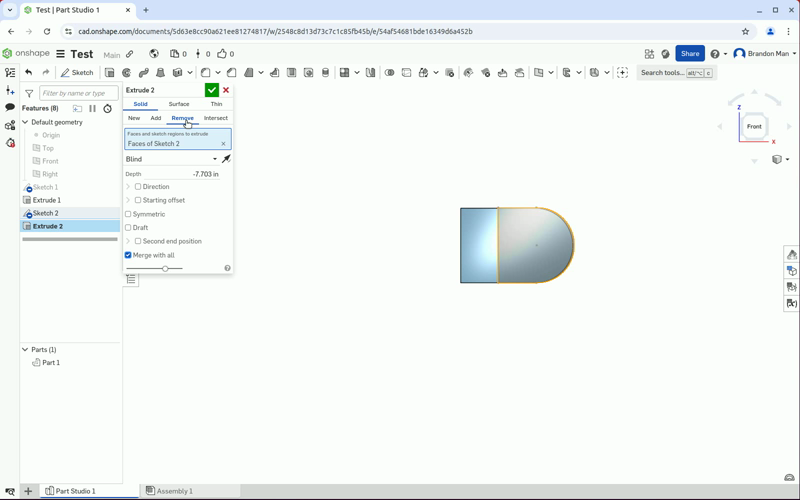
key(enter)
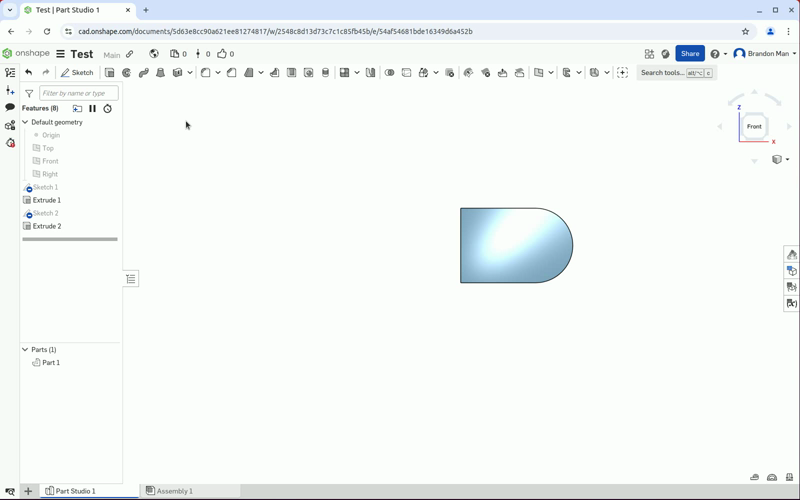
key(shift+h)
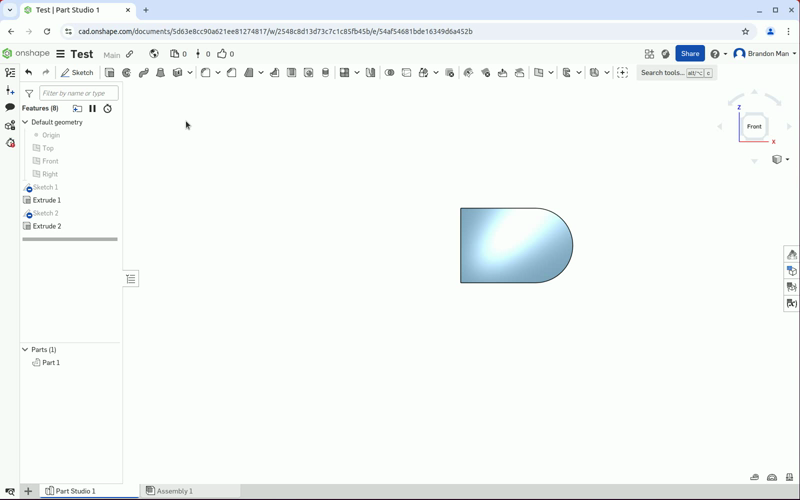
key(shift+h)
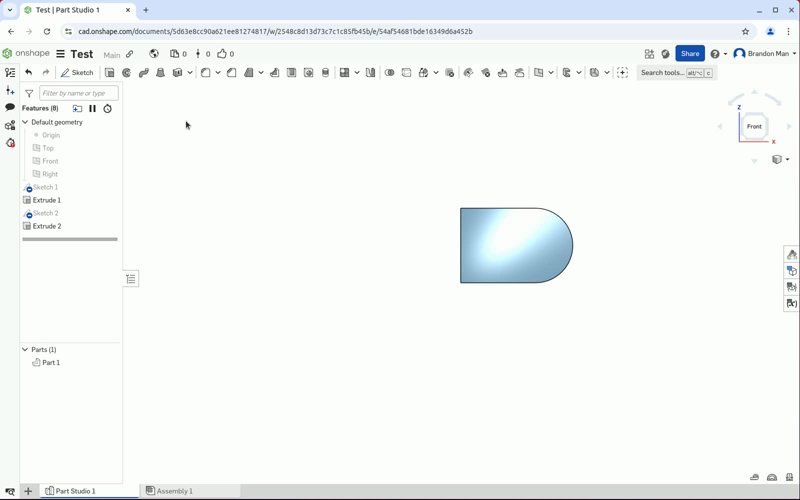
mouse_move(73, 189)
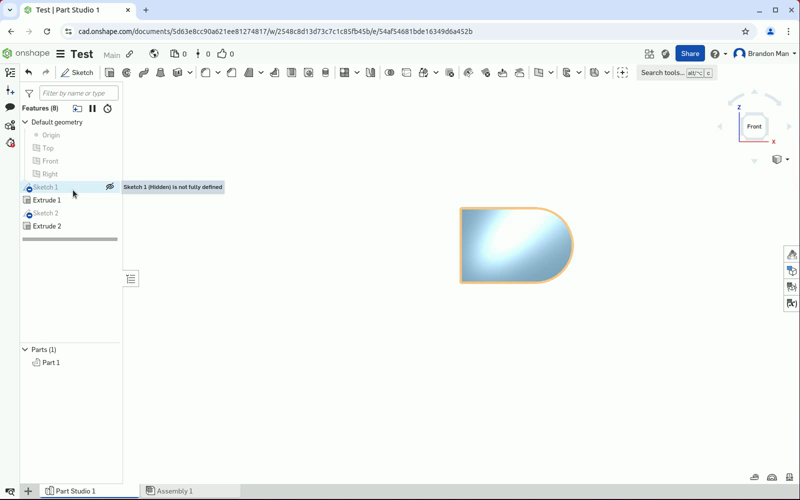
click(73, 189)
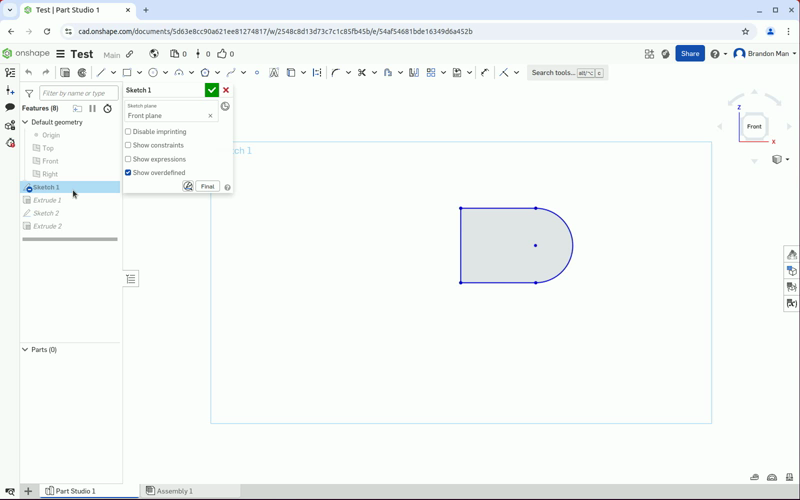
mouse_move(229, 92)
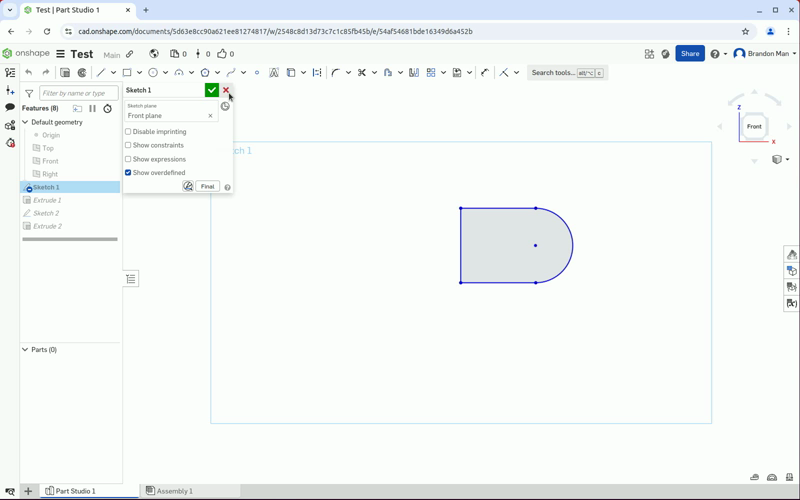
click(229, 92)
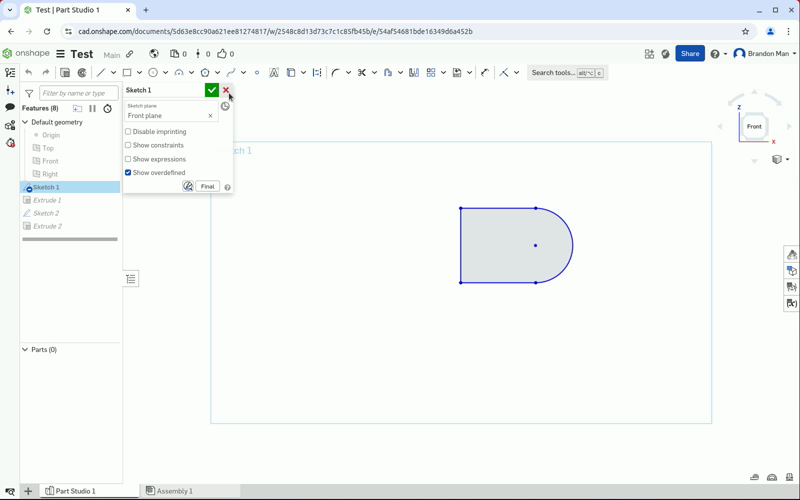
key(shift+s)
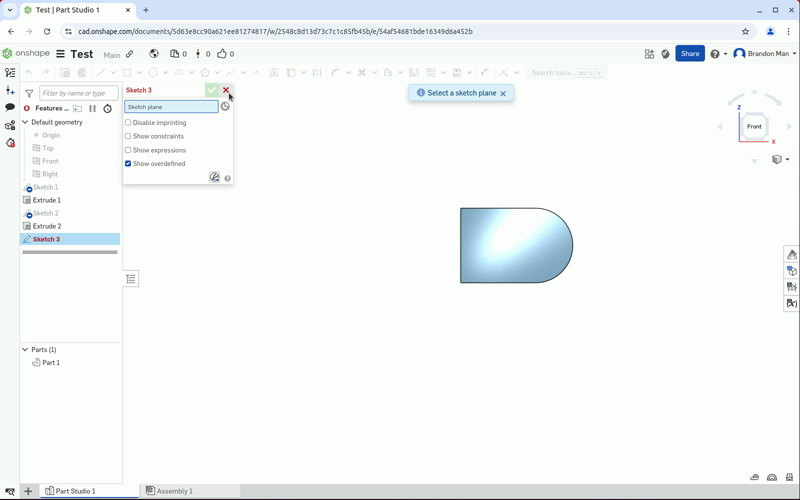
mouse_move(73, 163)
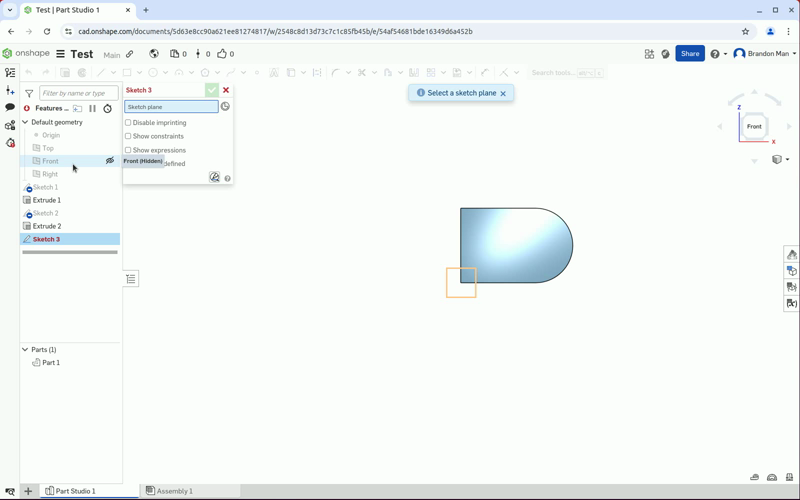
click(73, 163)
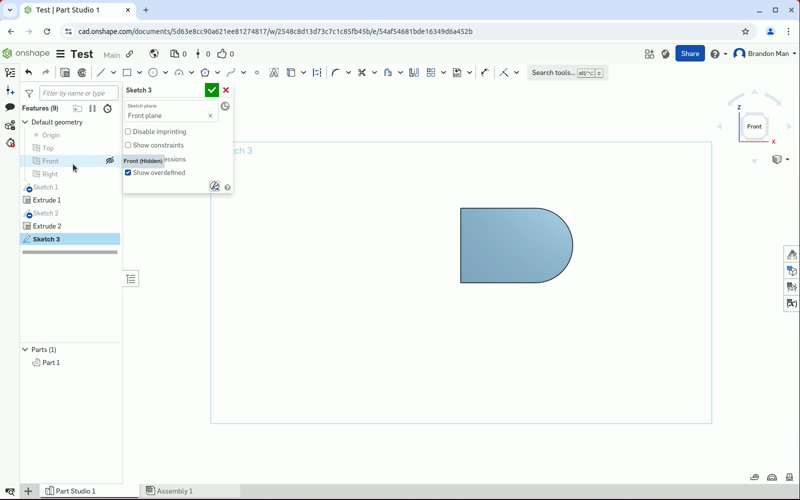
mouse_move(73, 352)
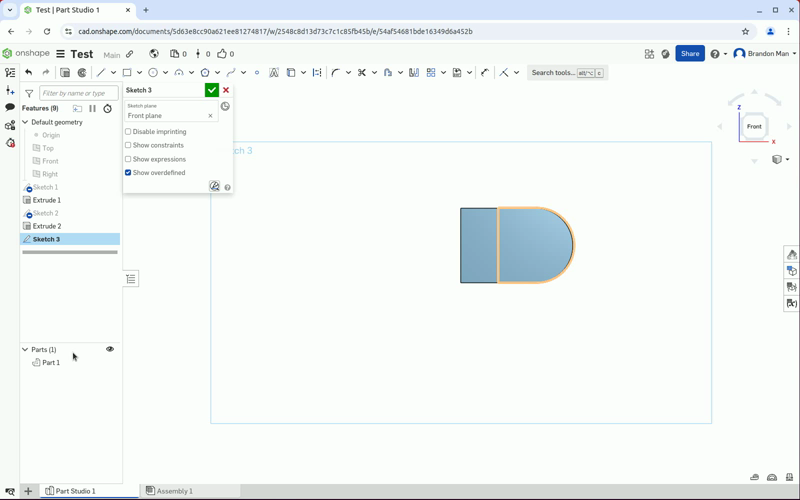
key(y)
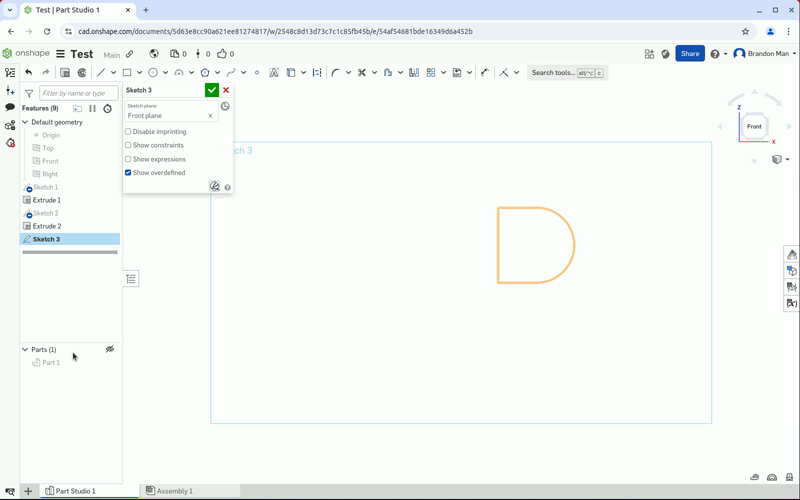
key(c)
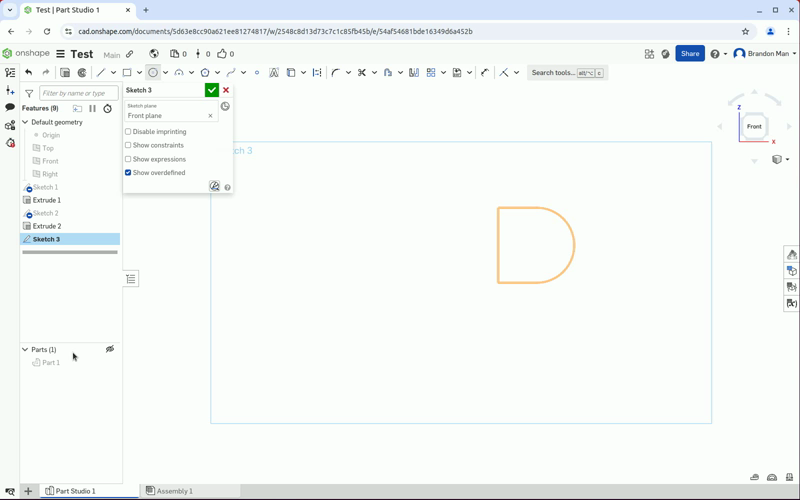
key_down(shift)
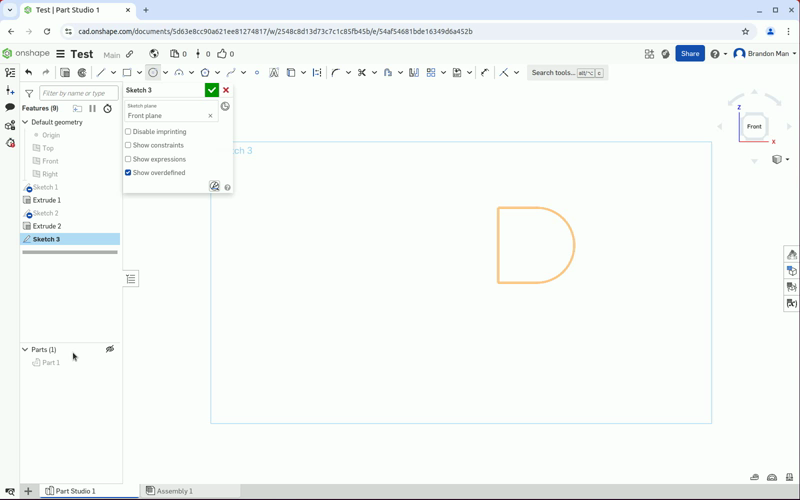
mouse_move(536, 245)
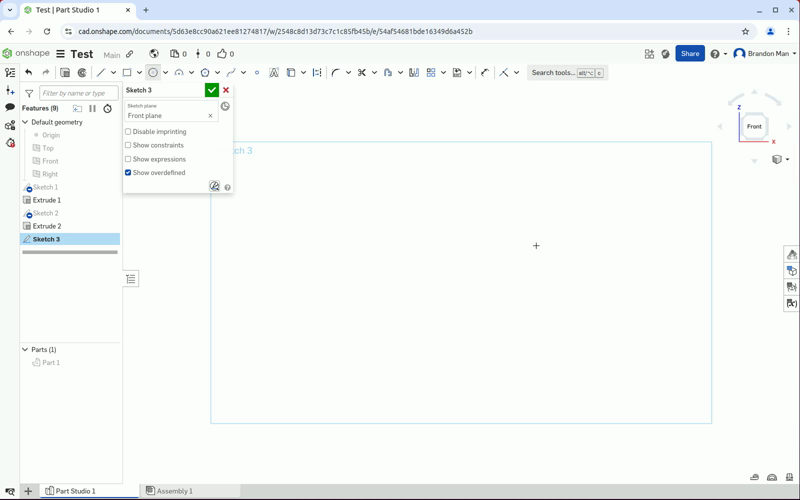
click(536, 245)
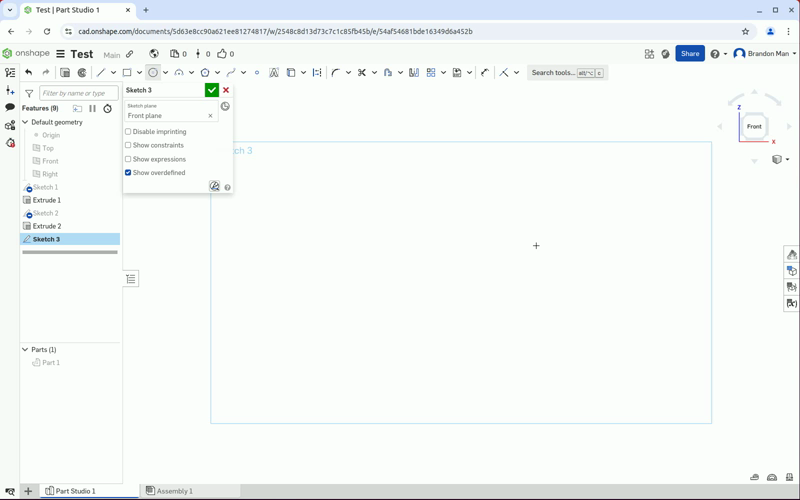
key_up(shift)
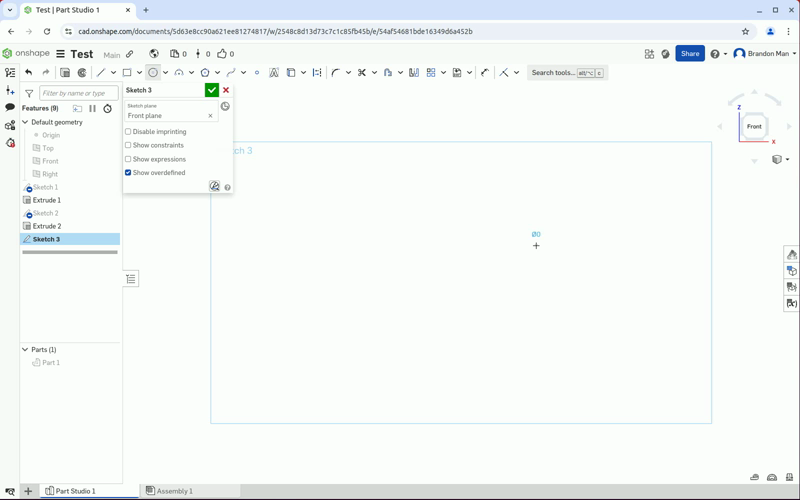
mouse_move(555, 245)
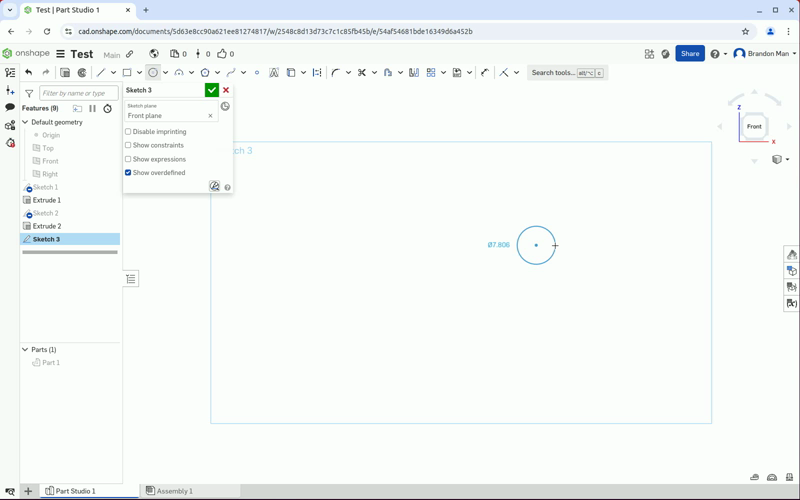
click(555, 245)
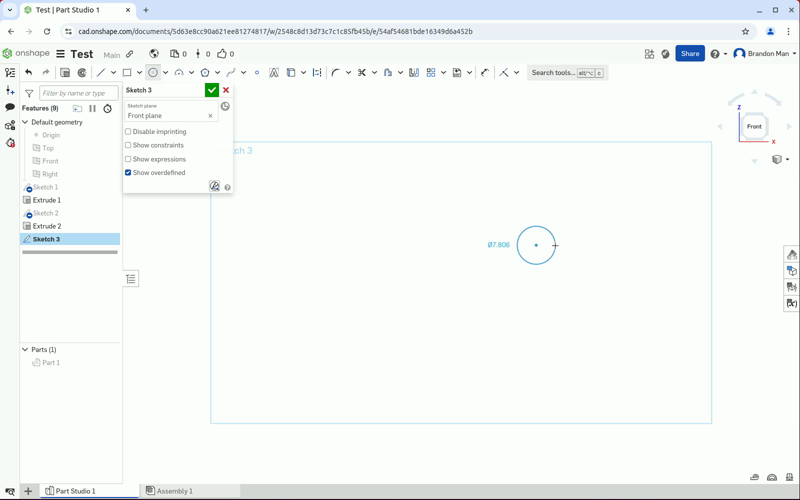
key(esc)
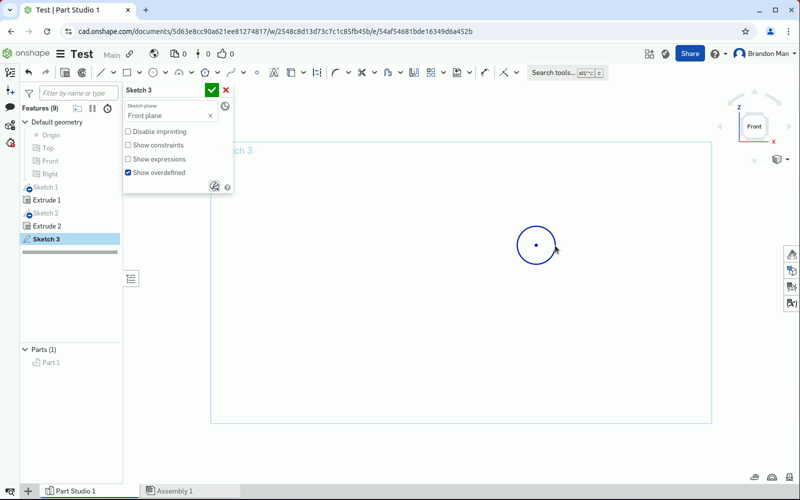
mouse_move(545, 242)
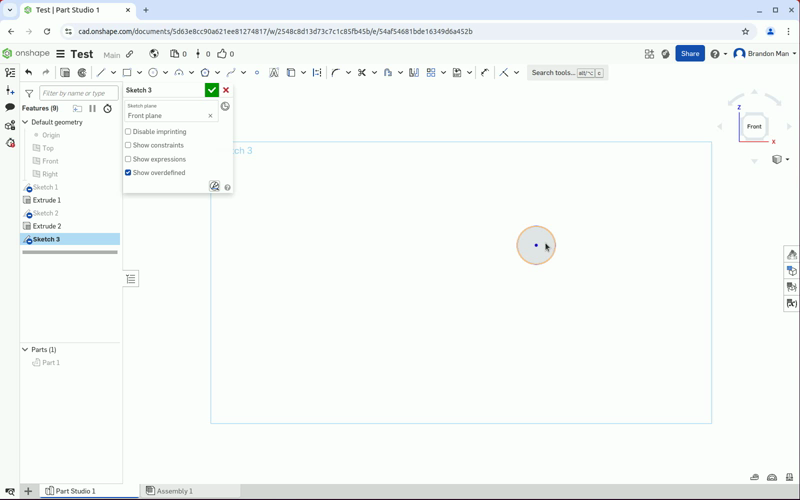
scroll(6)
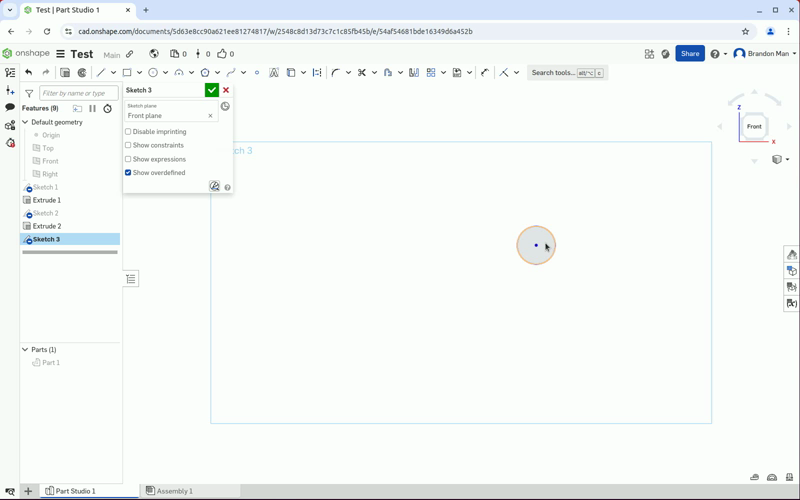
scroll(6)
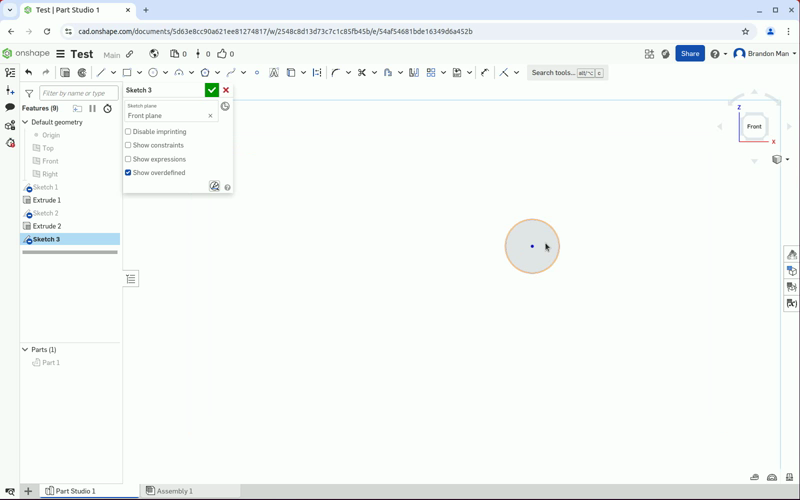
scroll(6)
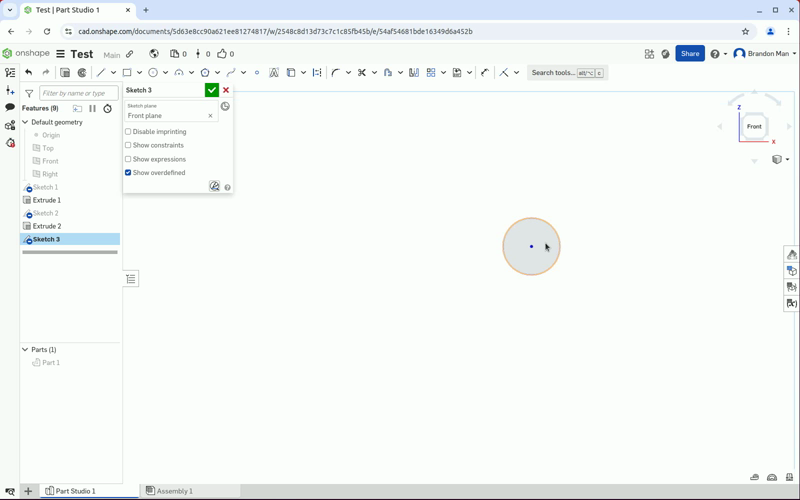
scroll(6)
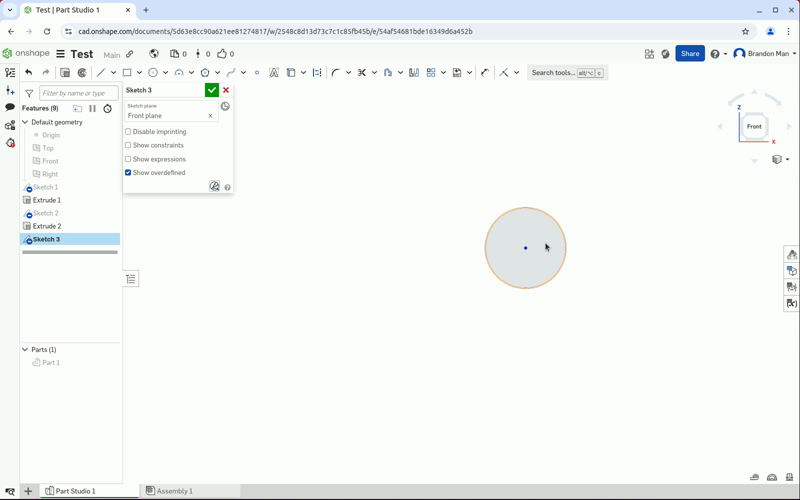
scroll(6)
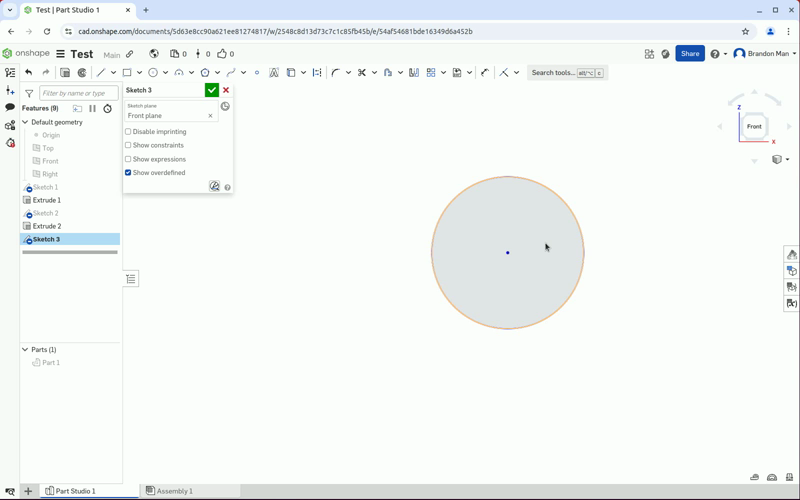
scroll(6)
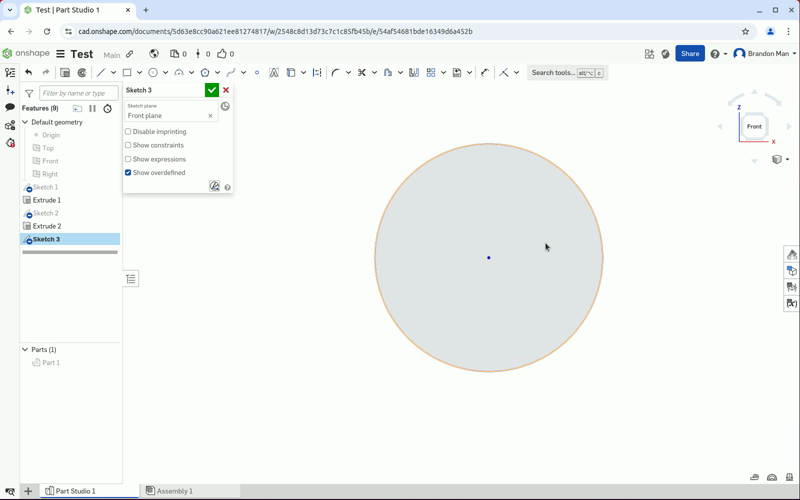
scroll(6)
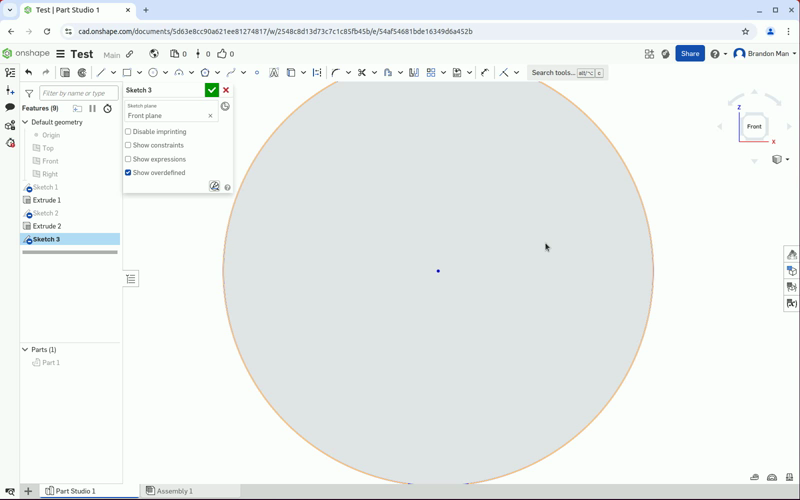
click(545, 242)
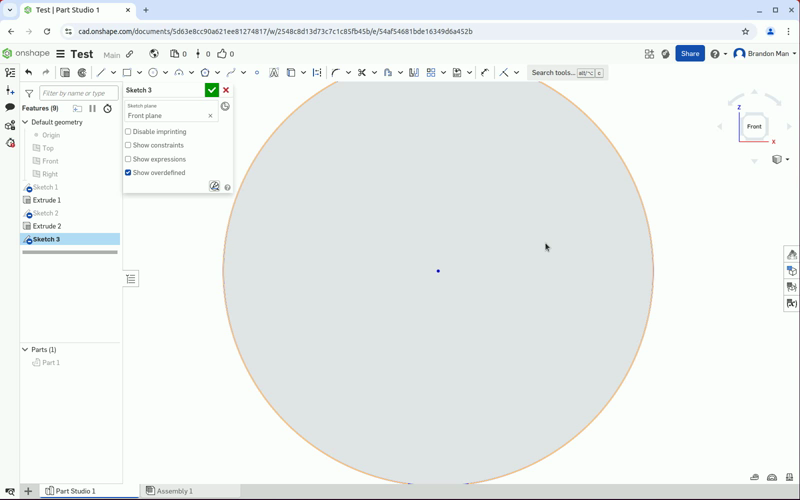
scroll(-6)
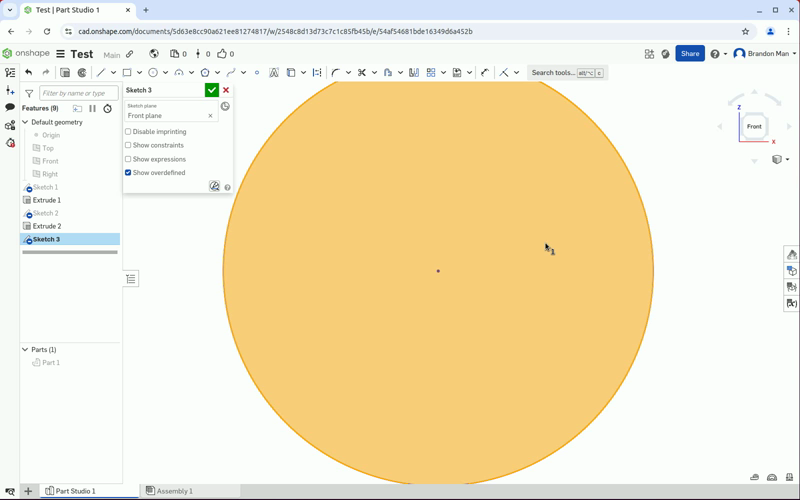
scroll(-6)
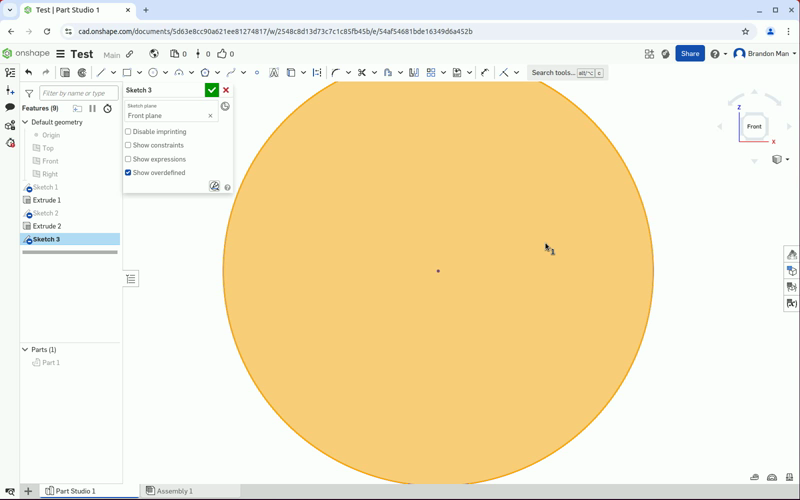
scroll(-6)
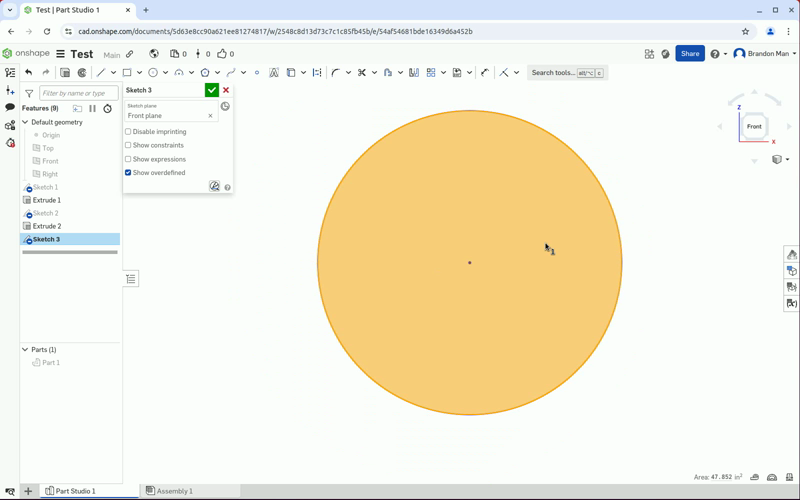
scroll(-6)
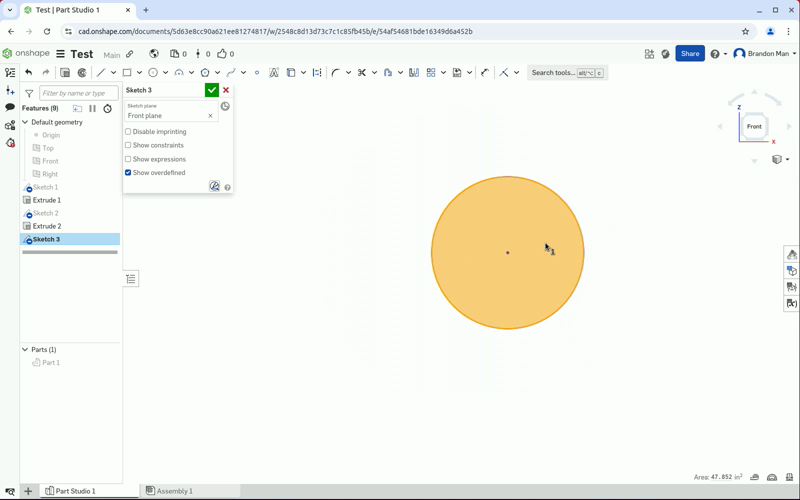
scroll(-6)
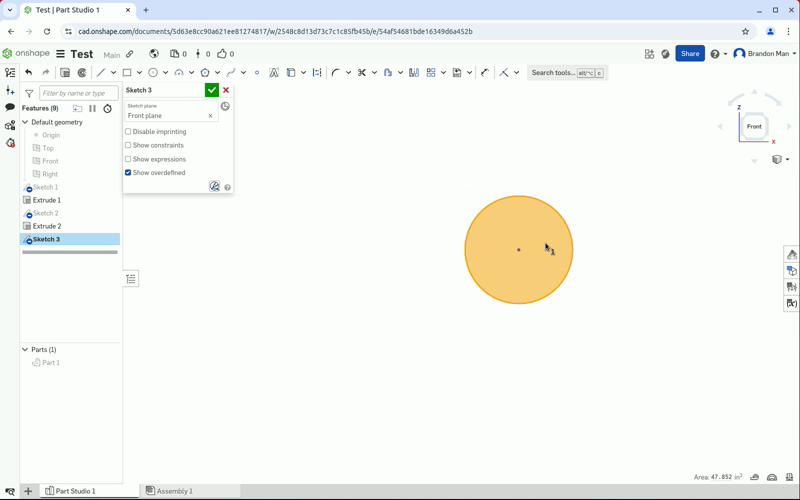
scroll(-6)
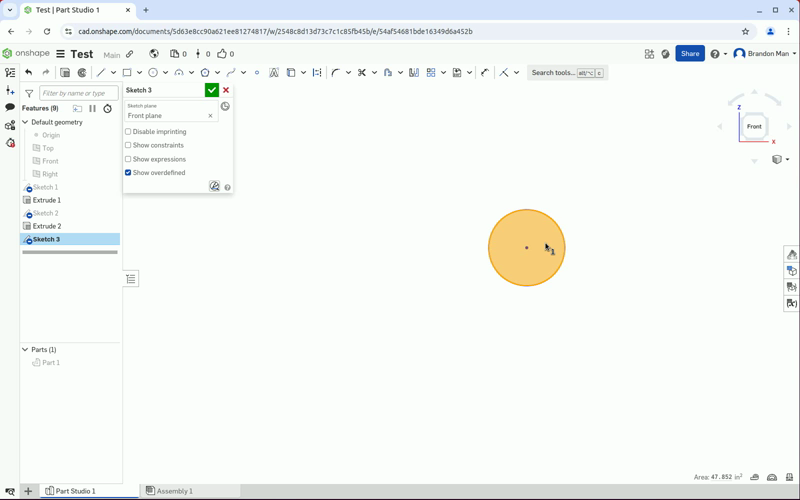
scroll(-6)
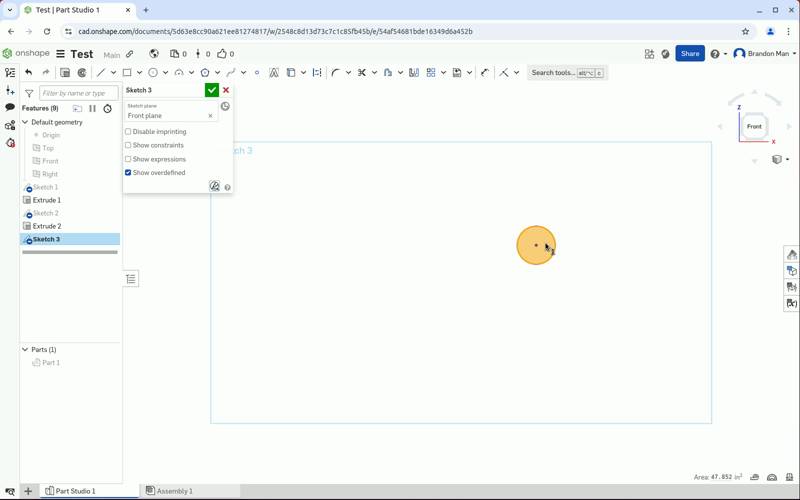
mouse_move(73, 352)
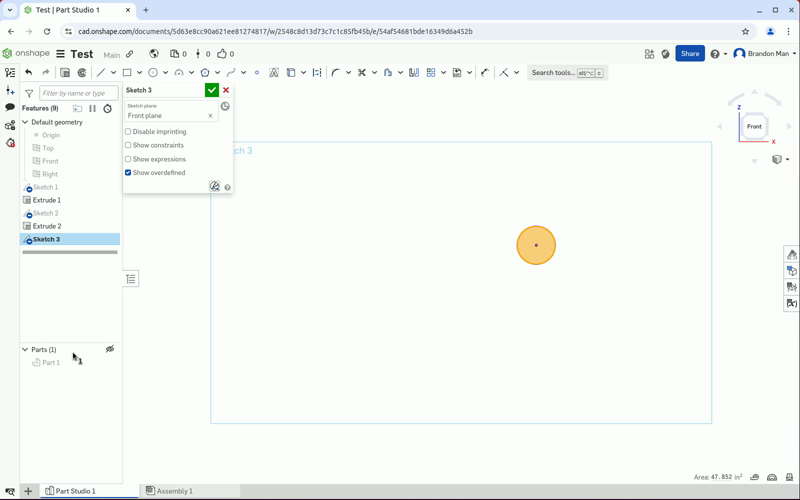
key(shift+y)
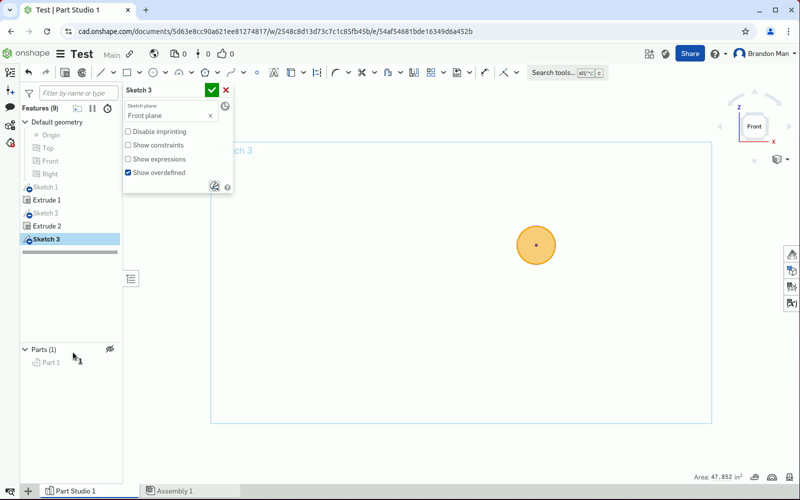
key(shift+e)
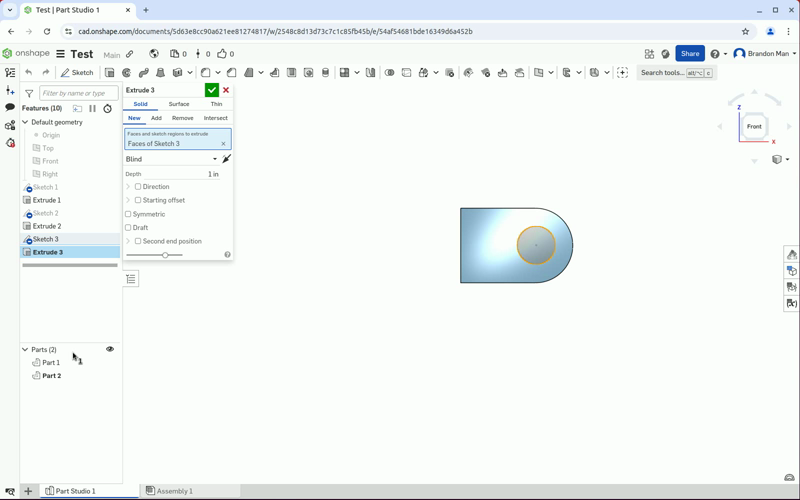
mouse_move(143, 106)
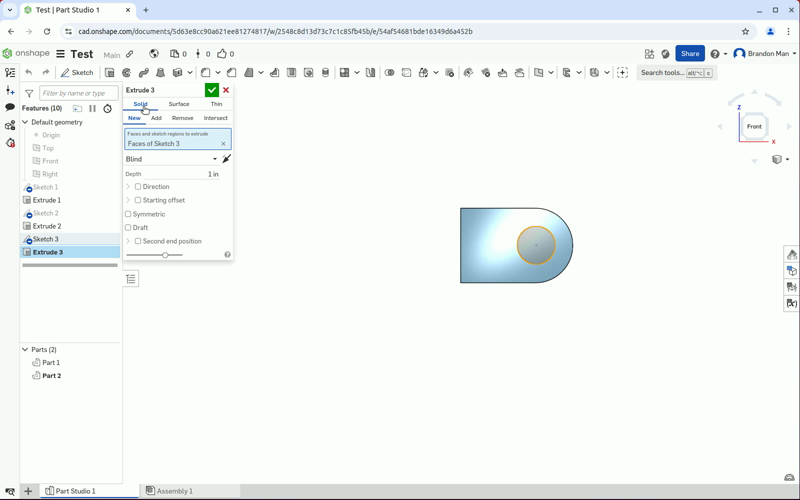
click(143, 106)
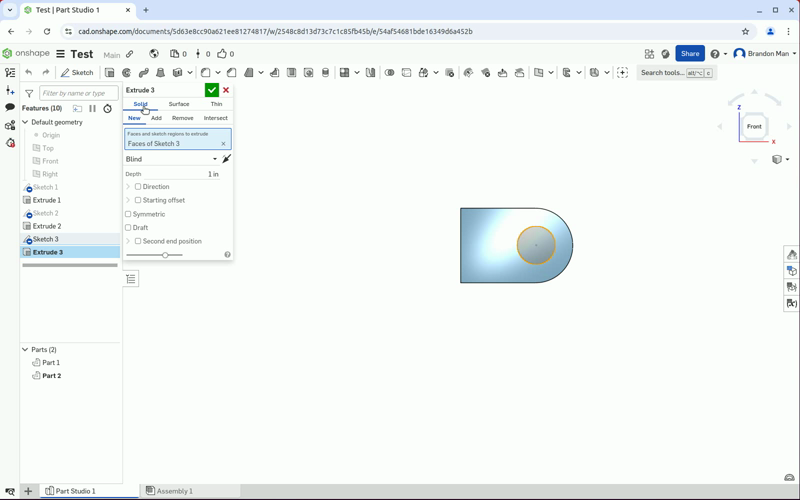
mouse_move(186, 120)
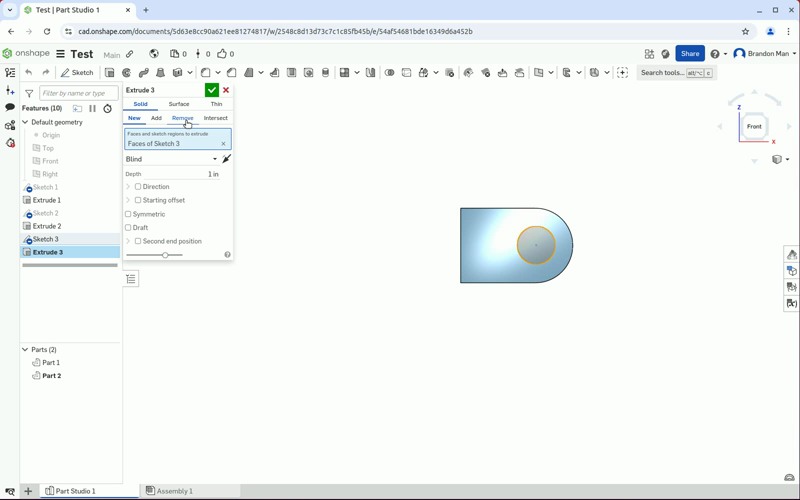
click(186, 120)
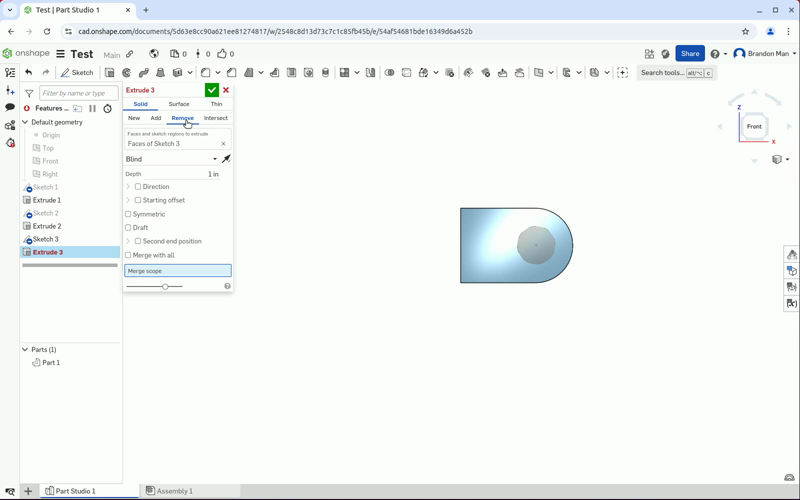
key(tab, 4)
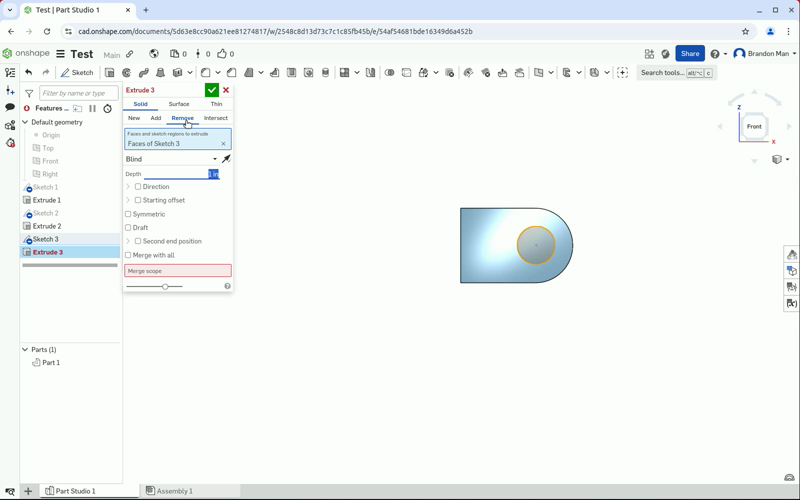
text(-15.405)
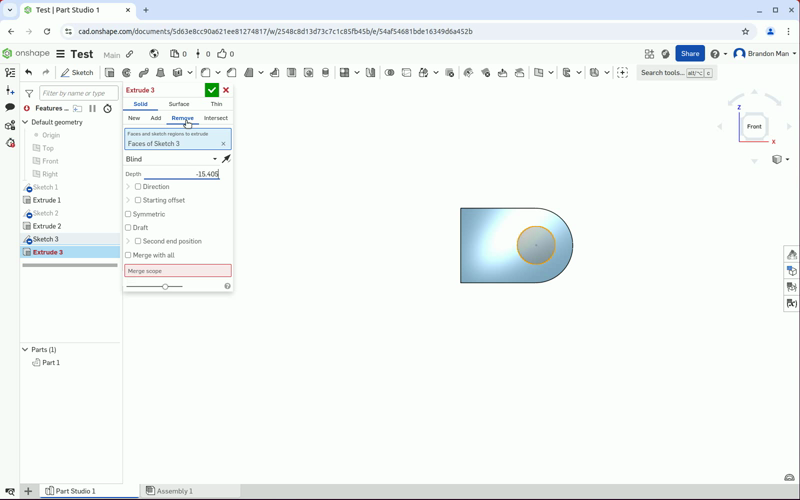
key(tab, 6)
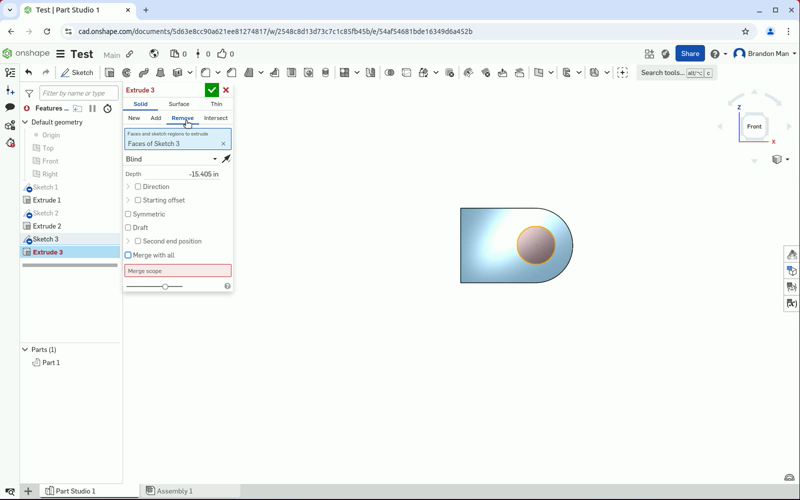
key(space)
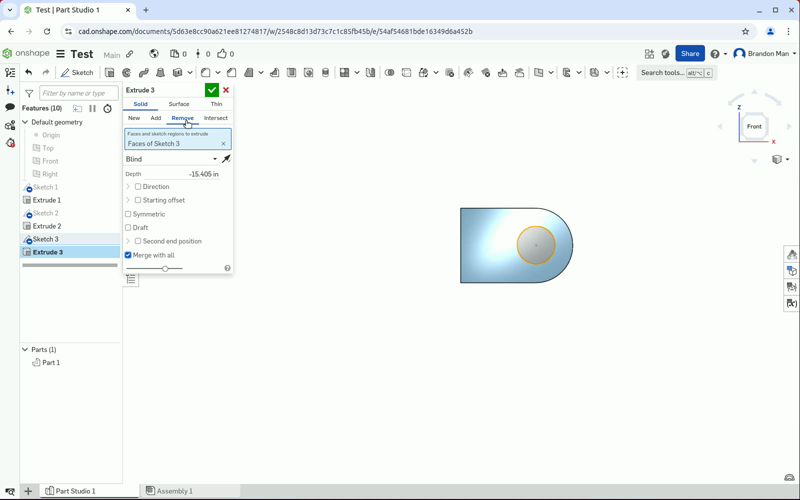
key(enter)
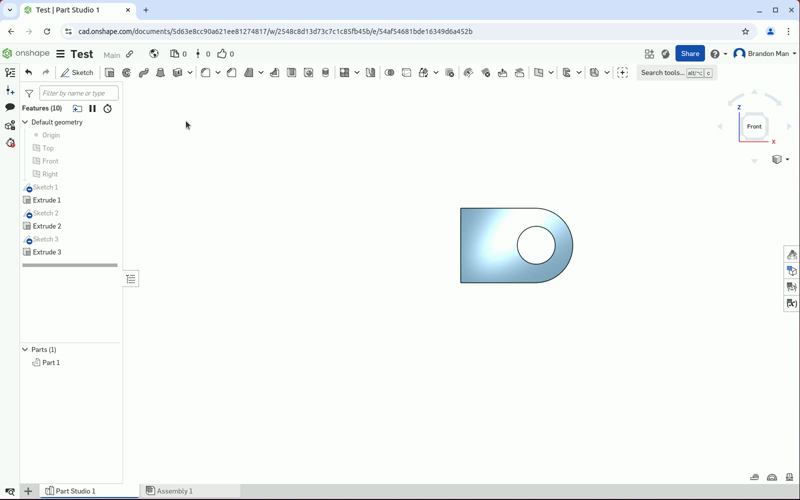
key(shift+h)
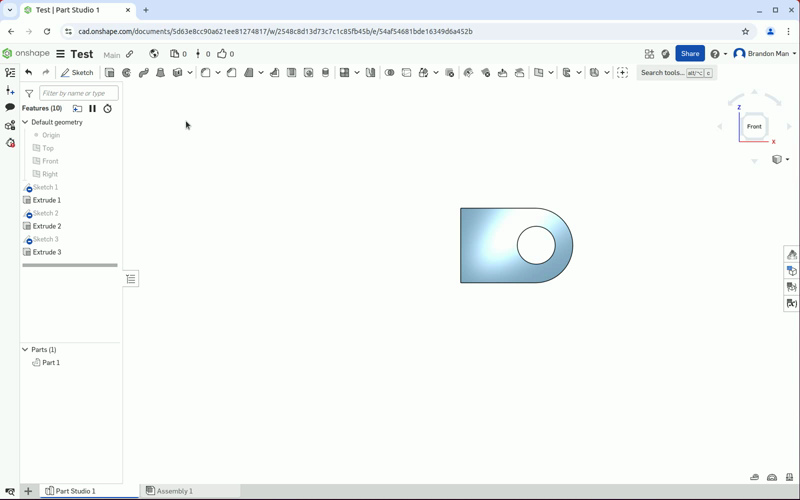
key(shift+h)
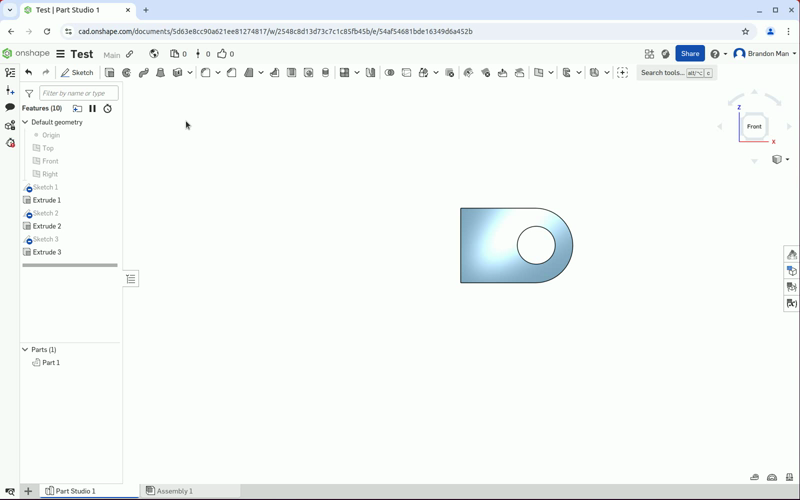
mouse_move(73, 189)
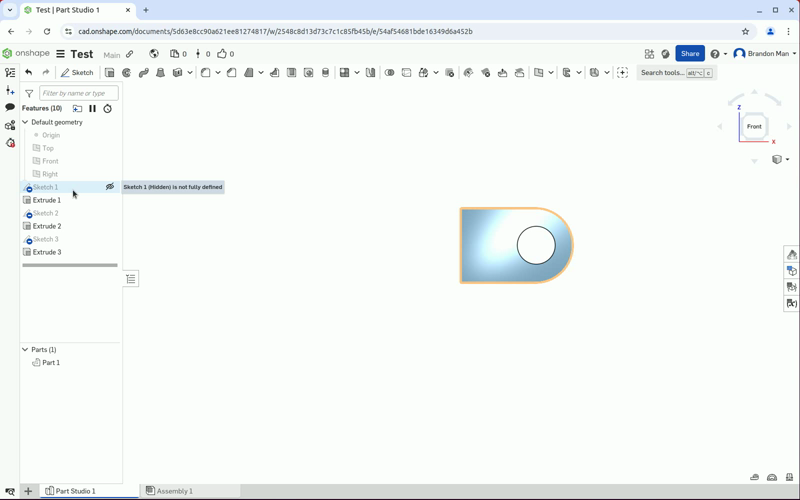
click(73, 189)
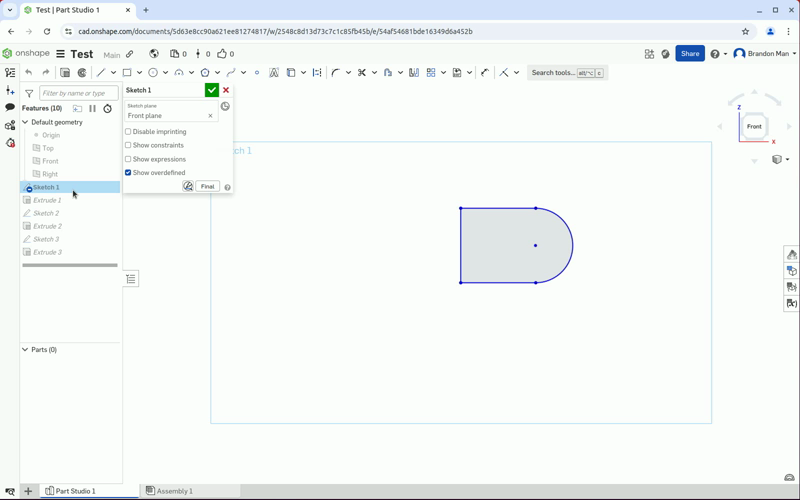
mouse_move(229, 92)
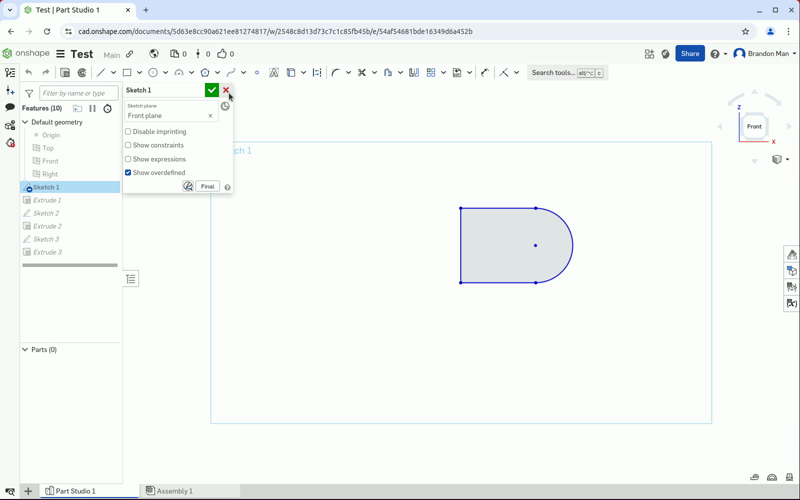
click(229, 92)
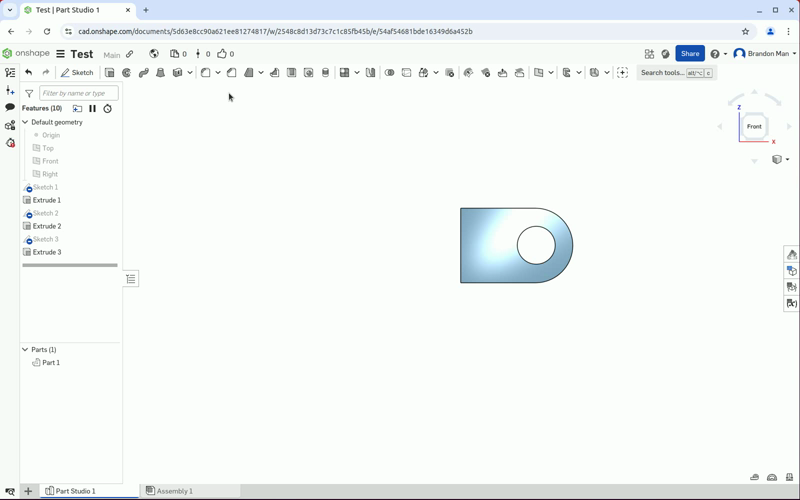
mouse_move(73, 352)
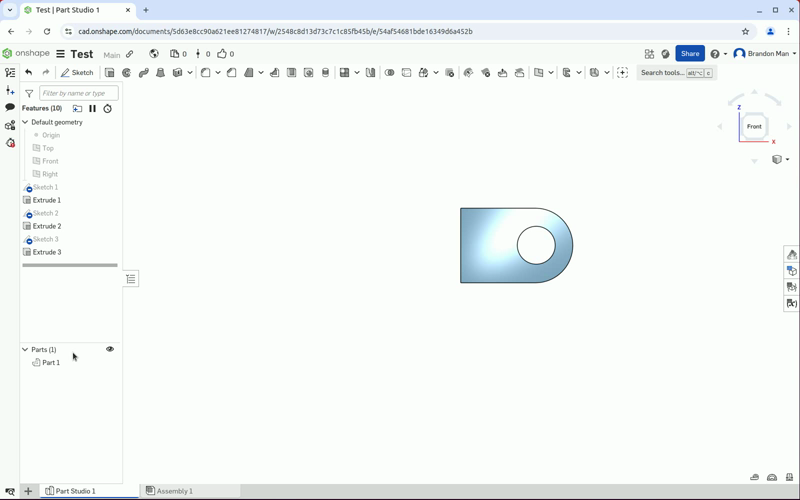
key(y)
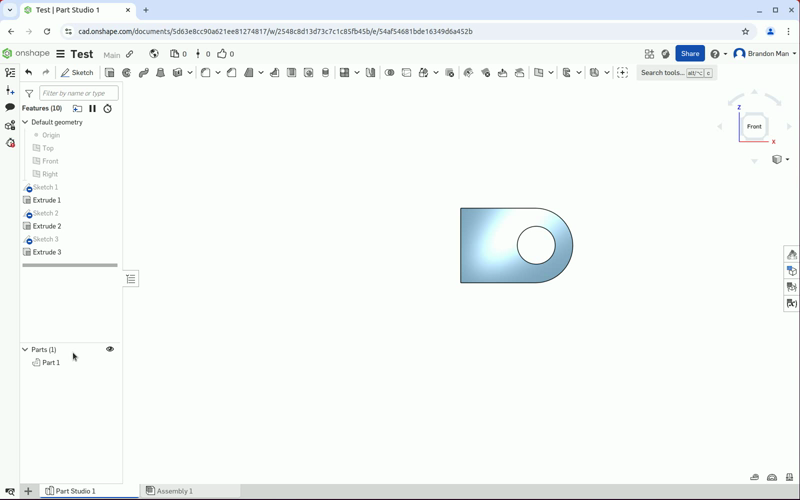
key(shift+p)
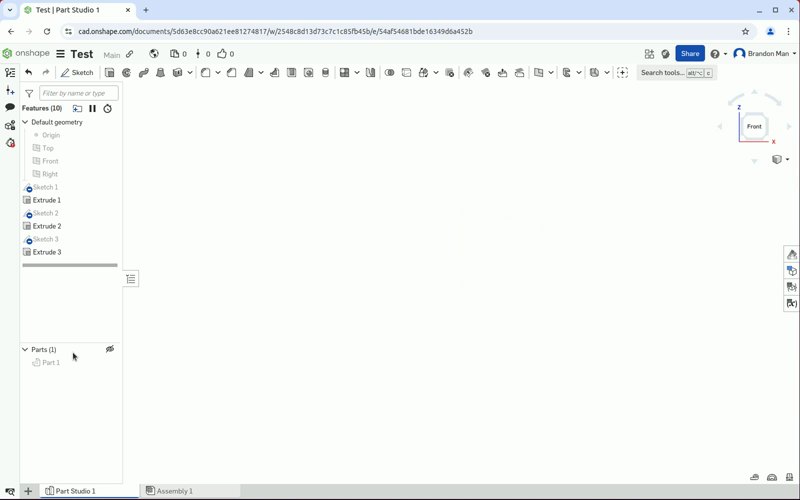
key(space)
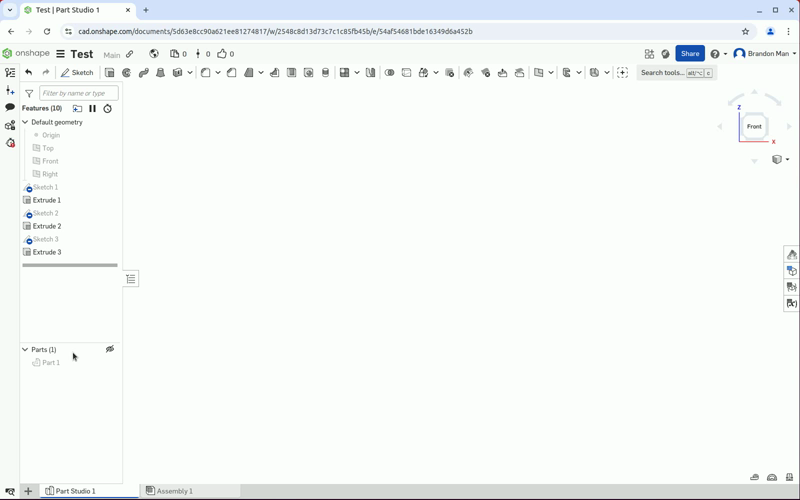
key_down(shift)
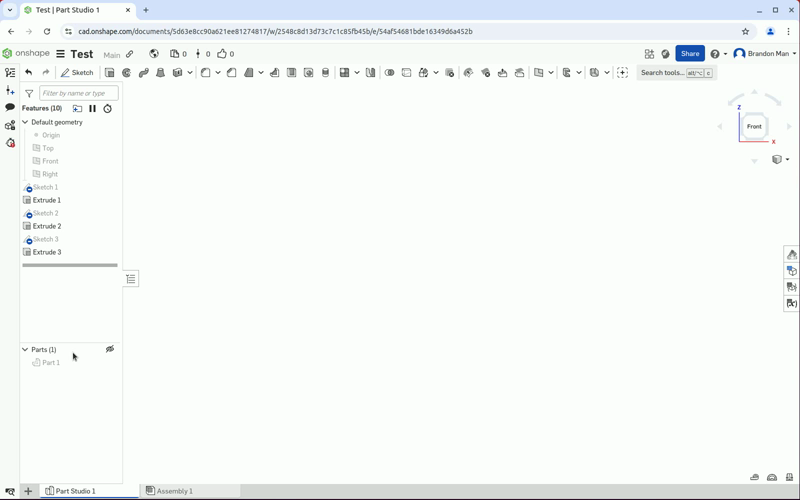
key(left)
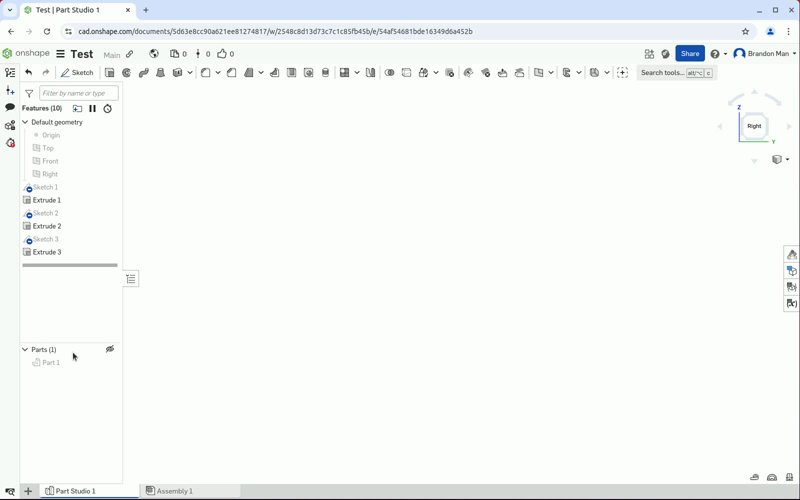
key_up(shift)
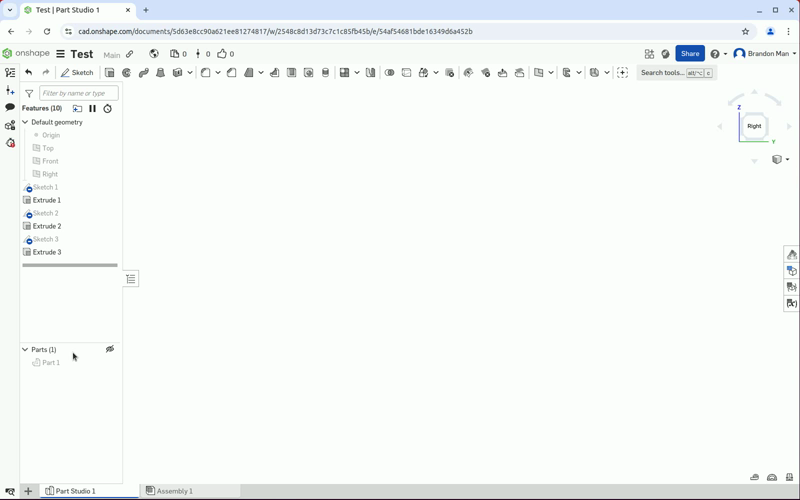
mouse_move(73, 352)
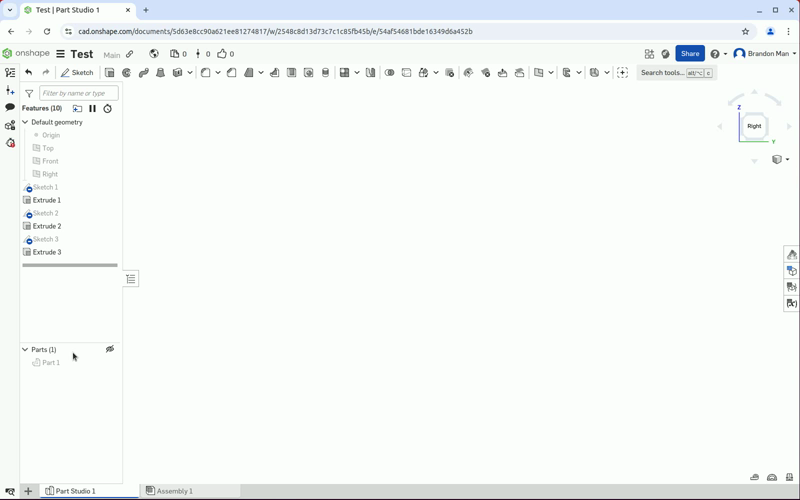
key(shift+y)
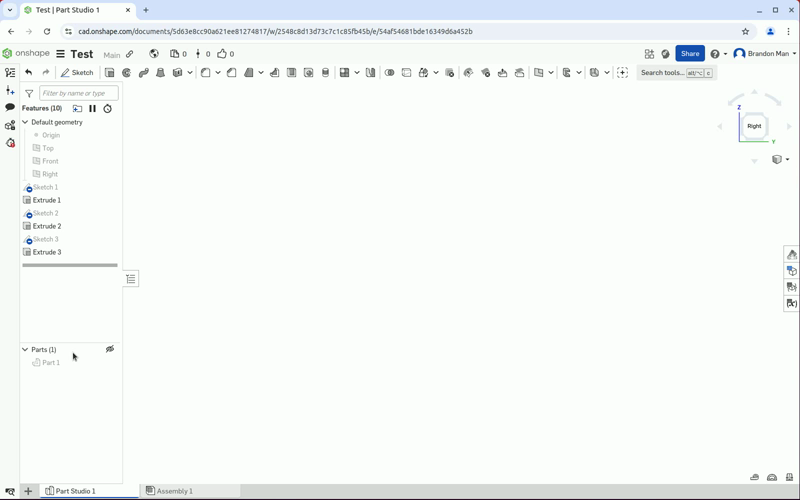
key(shift+s)
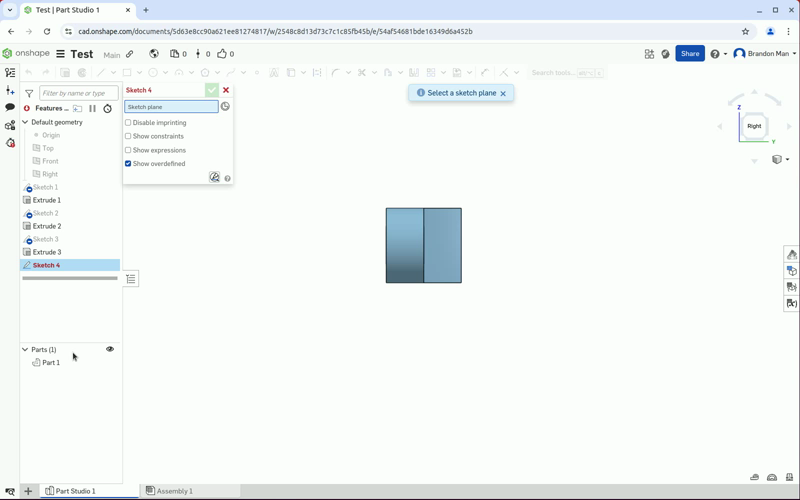
mouse_move(73, 176)
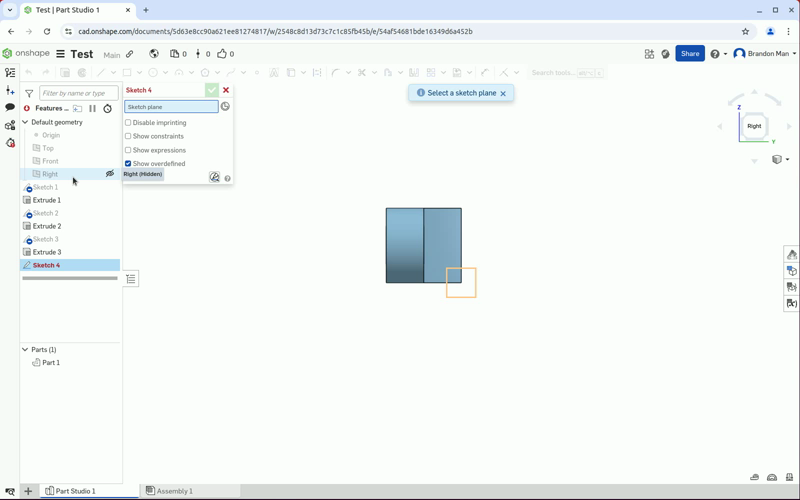
click(73, 176)
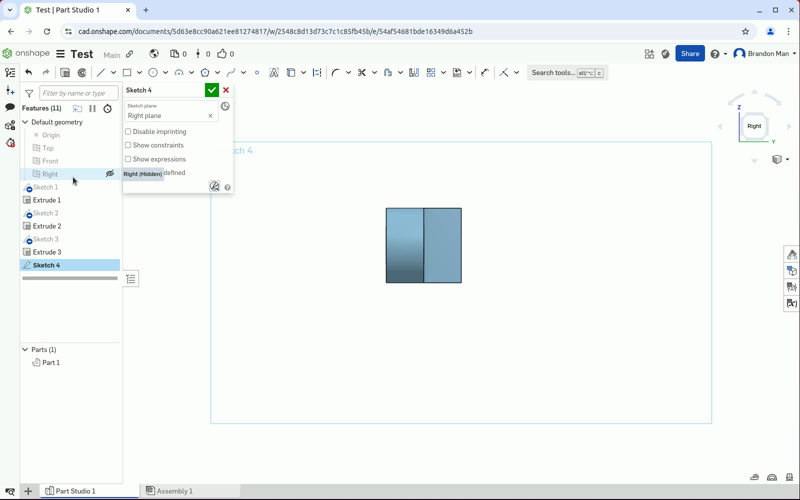
mouse_move(73, 352)
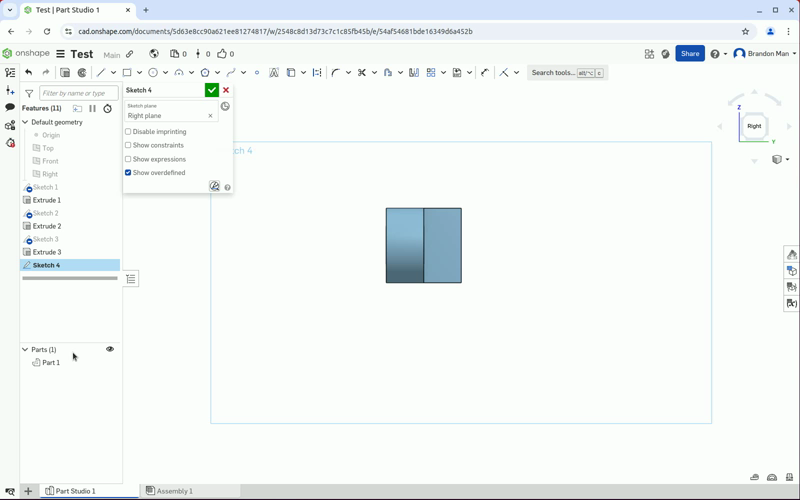
key(y)
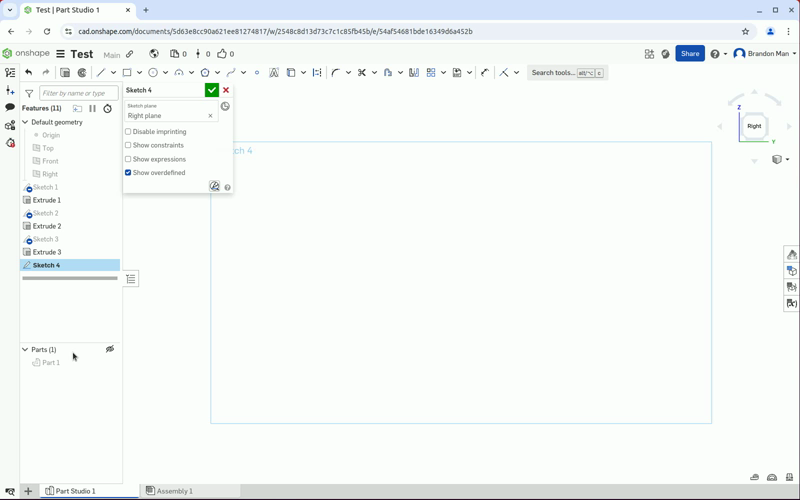
key(l)
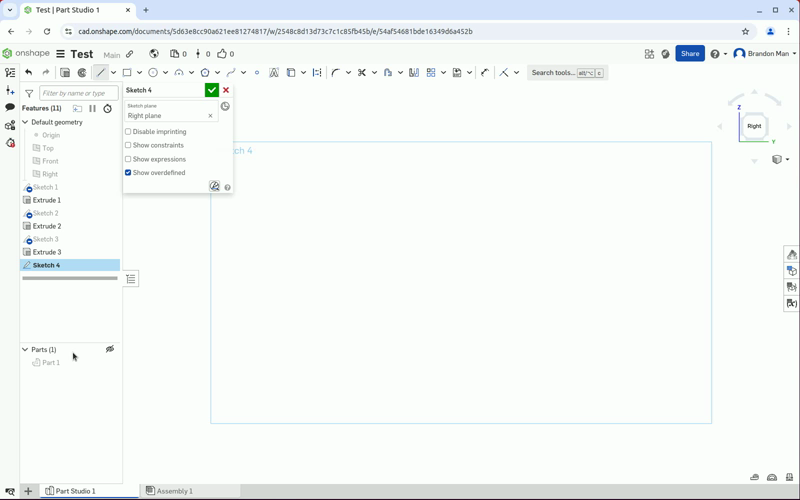
key_down(shift)
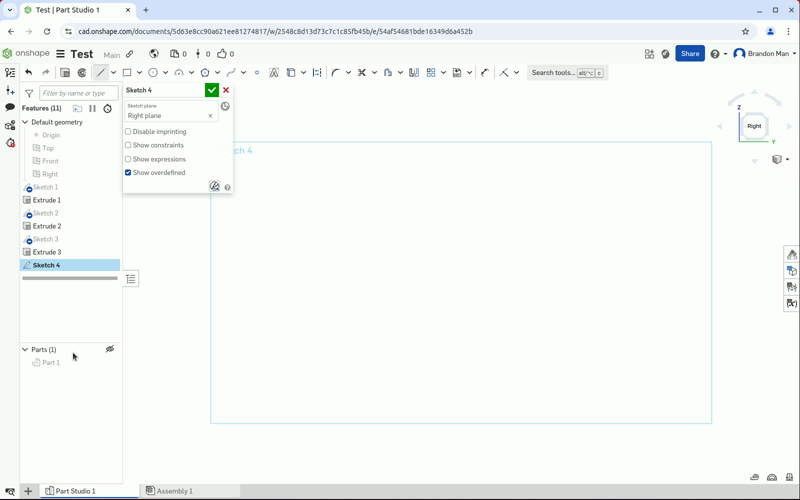
mouse_move(441, 264)
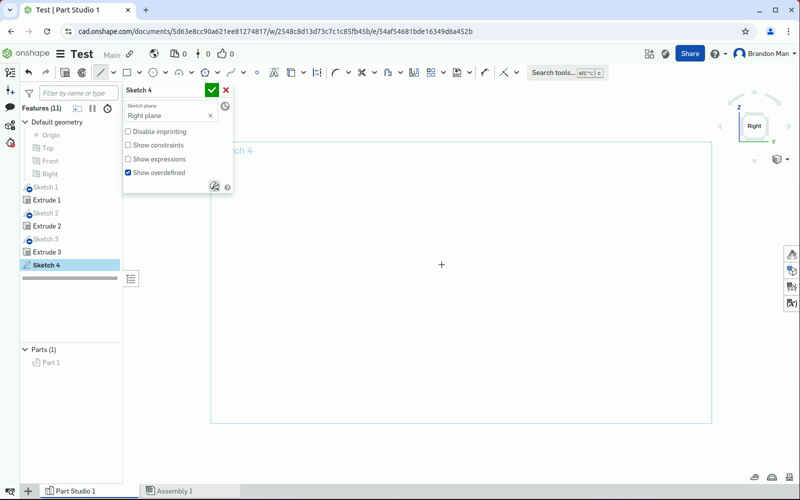
click(441, 264)
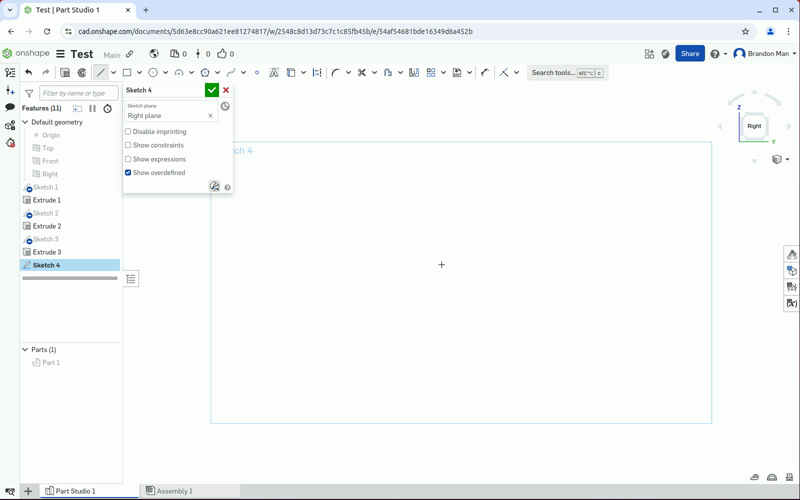
key_up(shift)
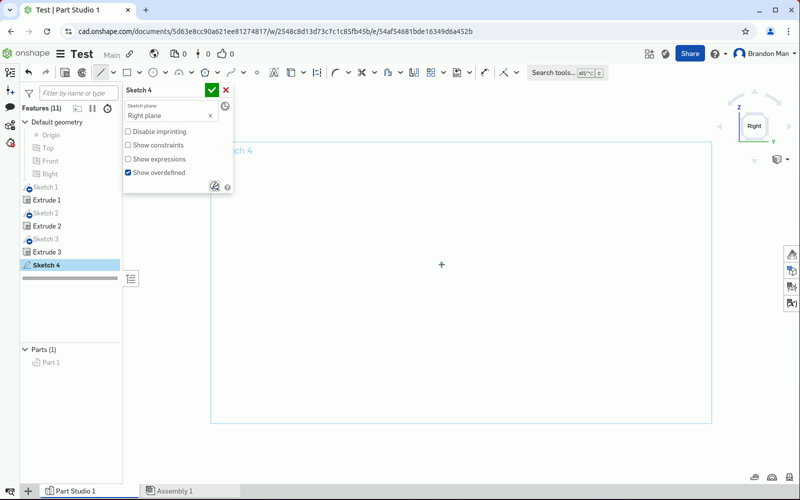
key_down(shift)
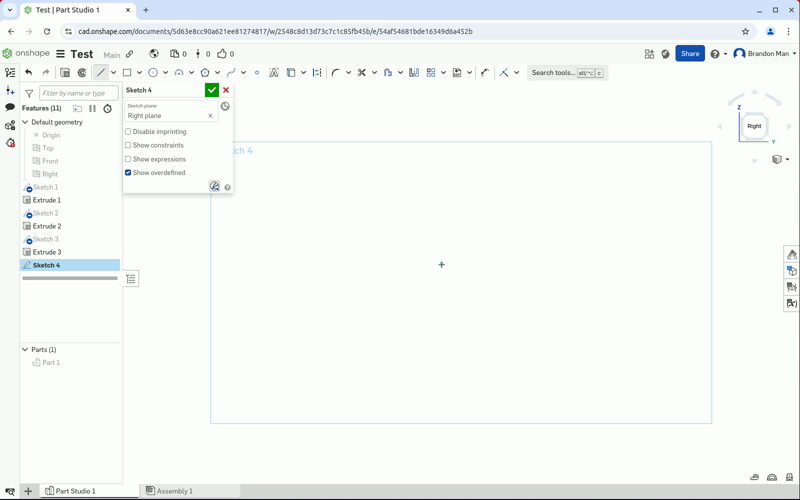
mouse_move(471, 264)
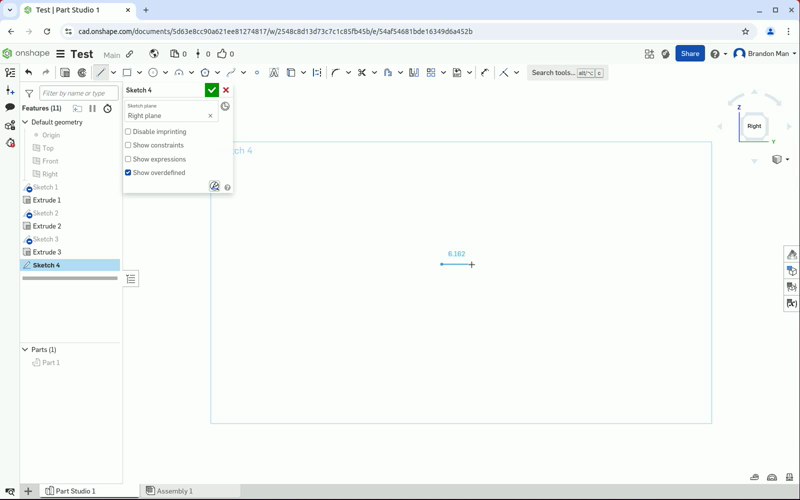
mouse_move(461, 264)
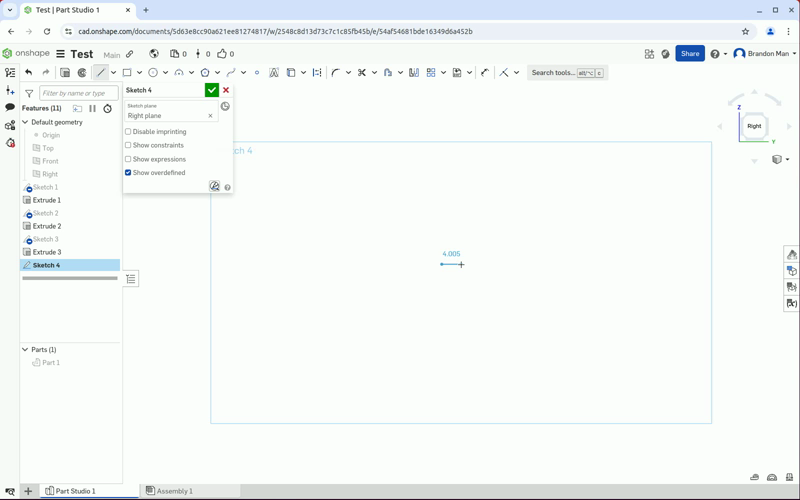
click(461, 264)
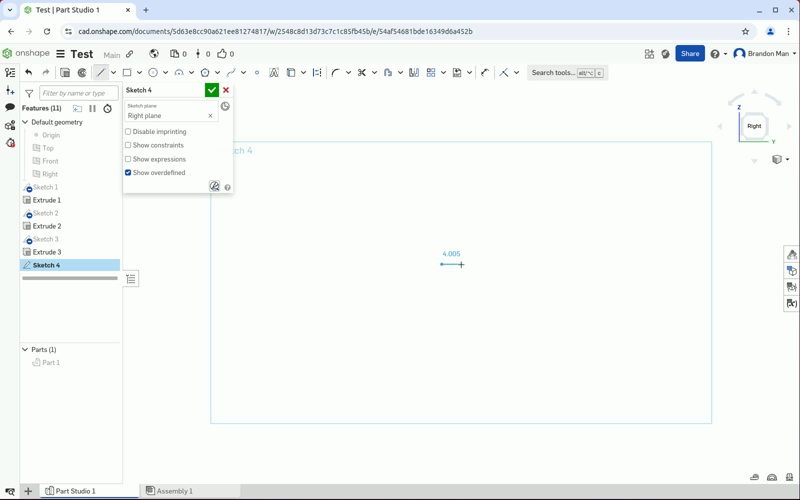
key_up(shift)
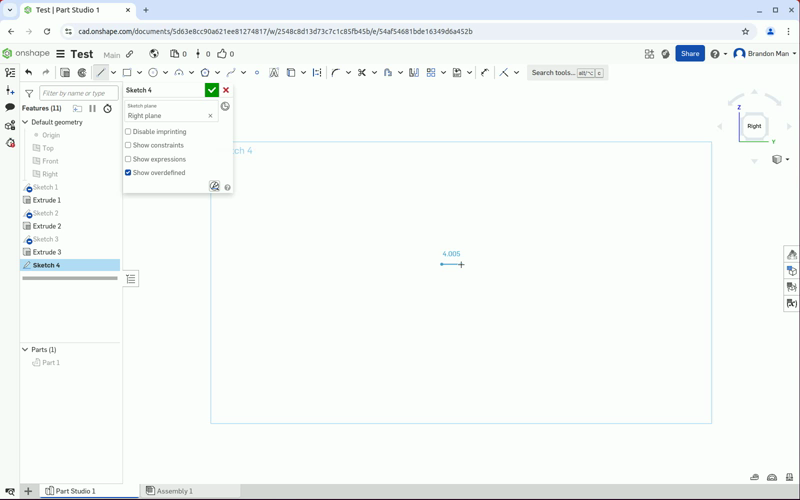
key_down(shift)
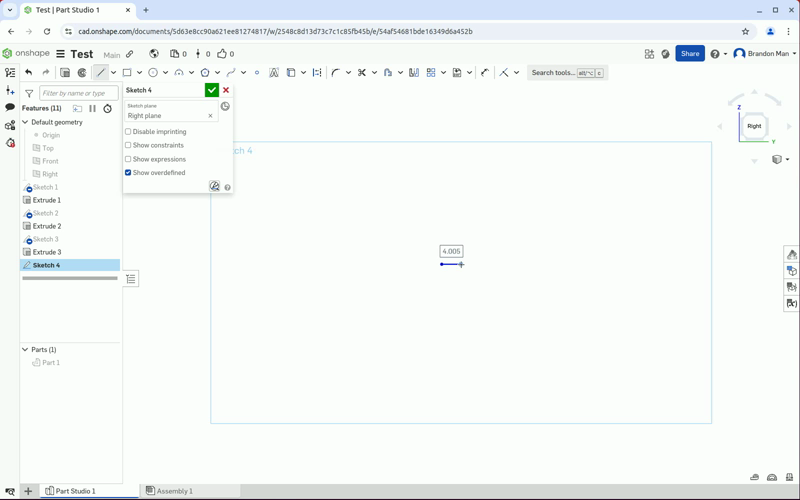
mouse_move(491, 264)
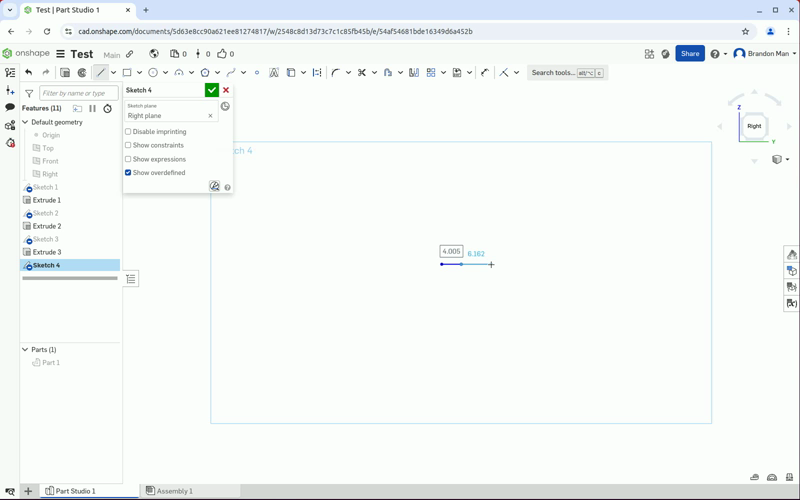
mouse_move(461, 225)
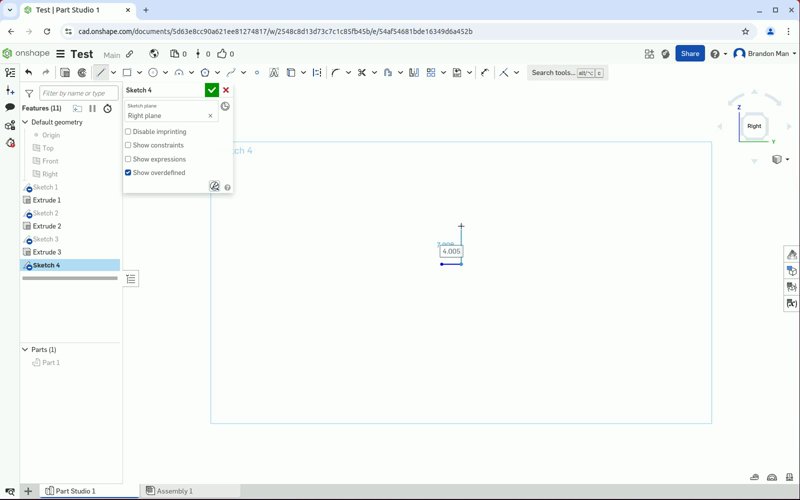
click(461, 225)
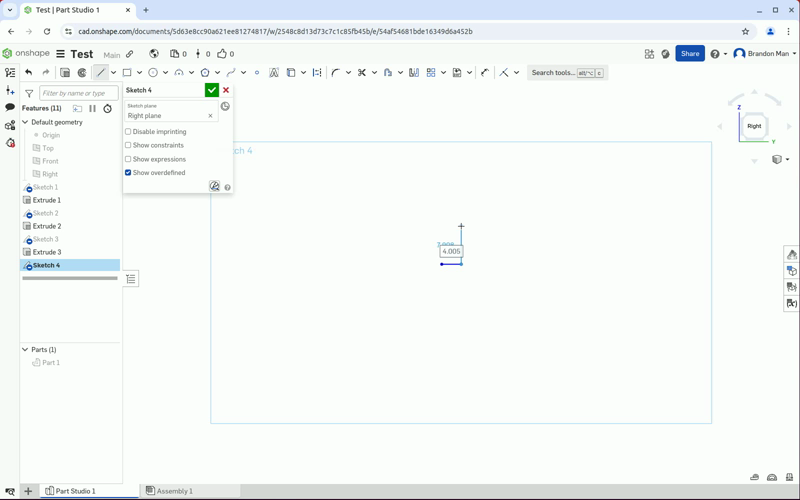
key_up(shift)
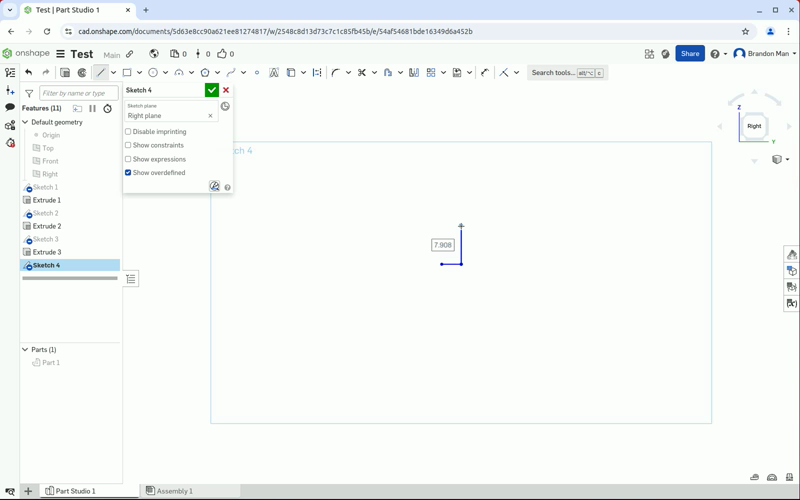
key_down(shift)
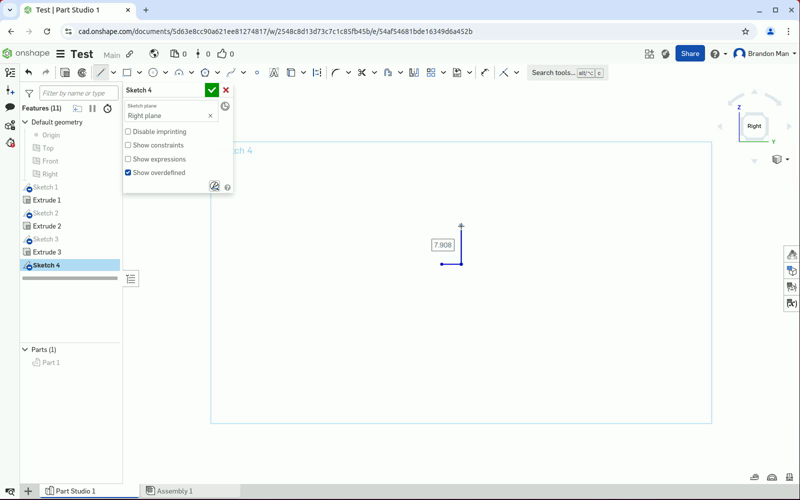
mouse_move(491, 225)
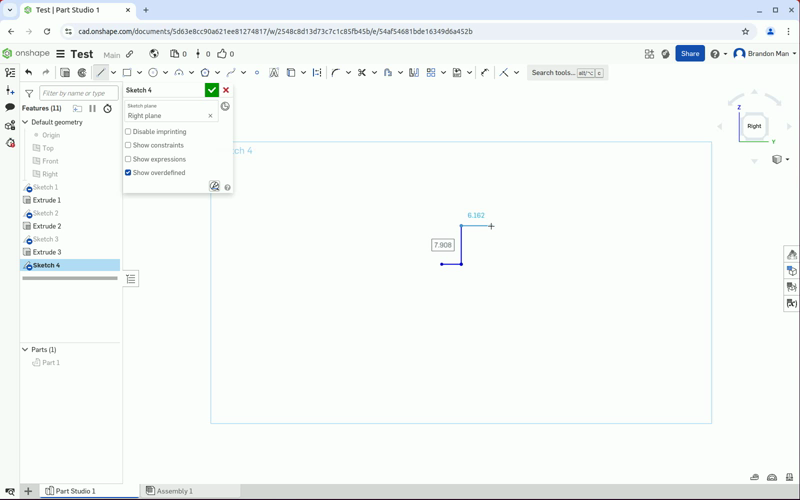
mouse_move(441, 225)
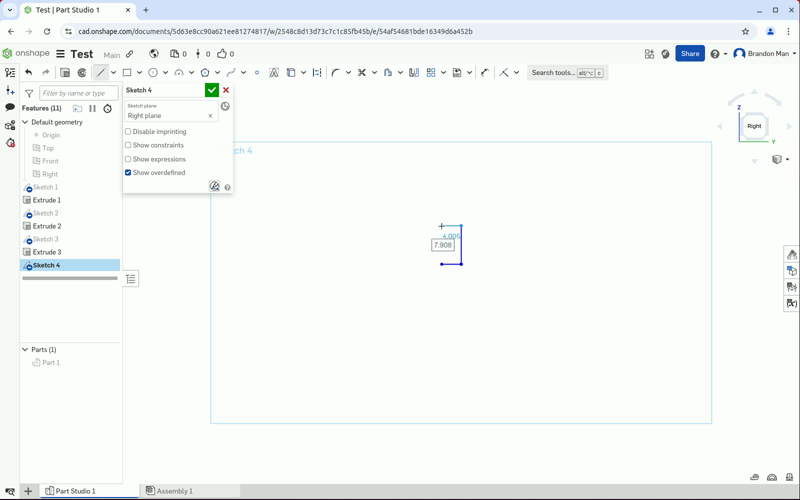
click(441, 225)
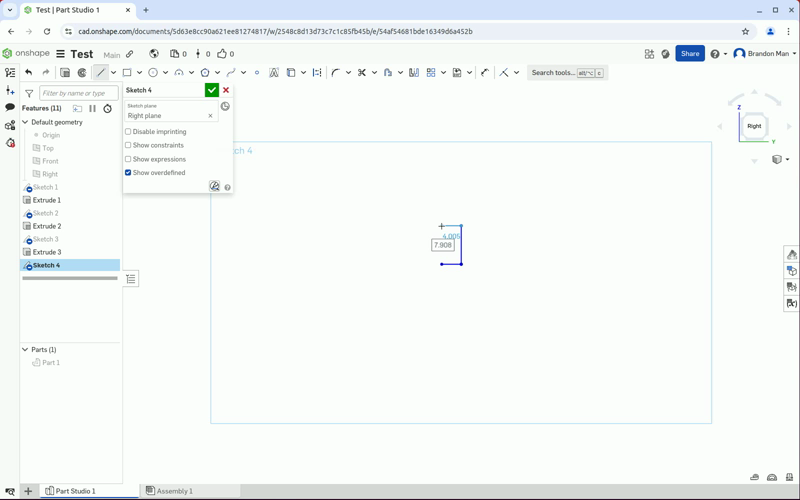
key_up(shift)
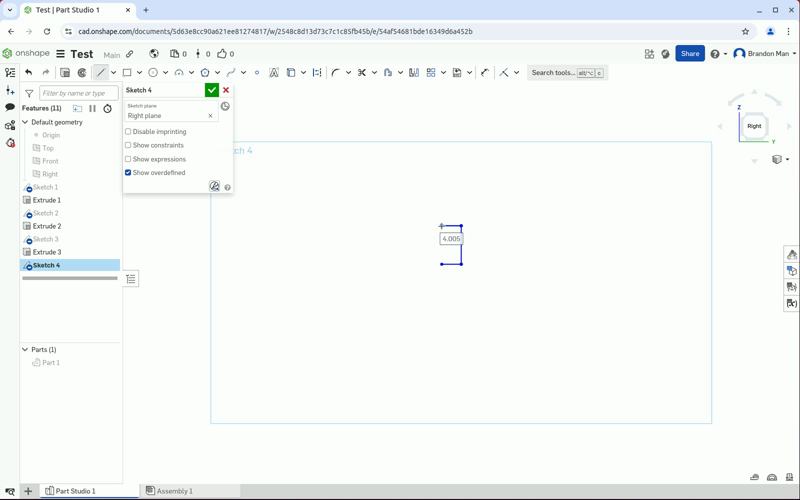
mouse_move(471, 225)
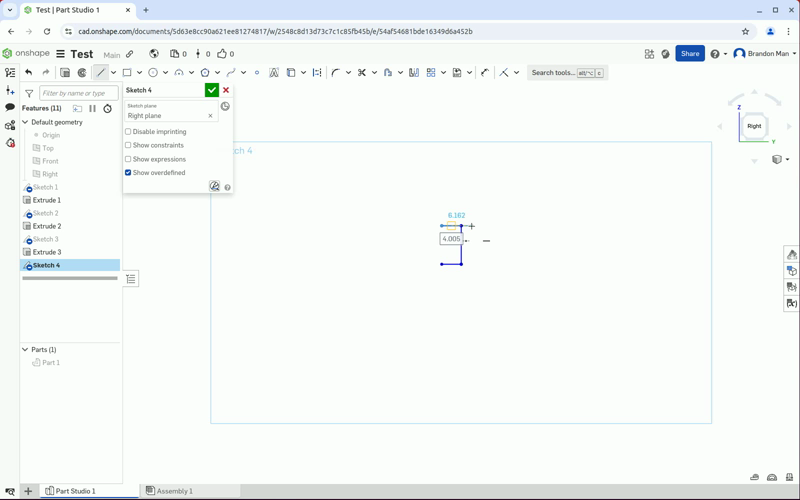
key_down(shift)
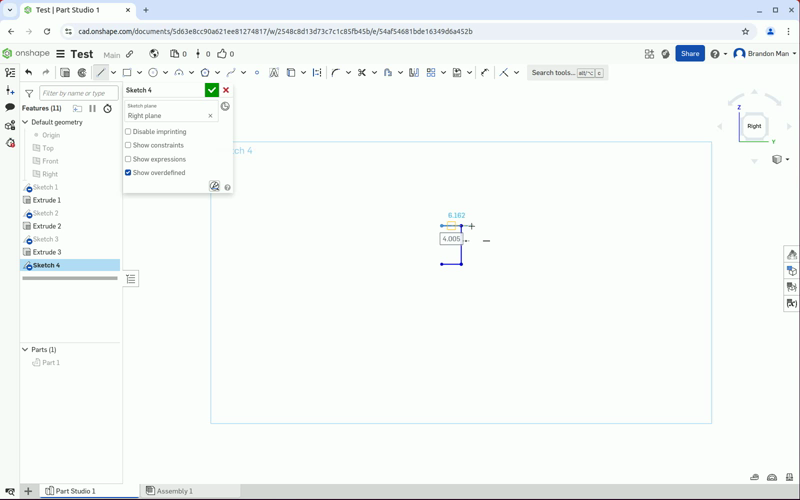
mouse_move(441, 264)
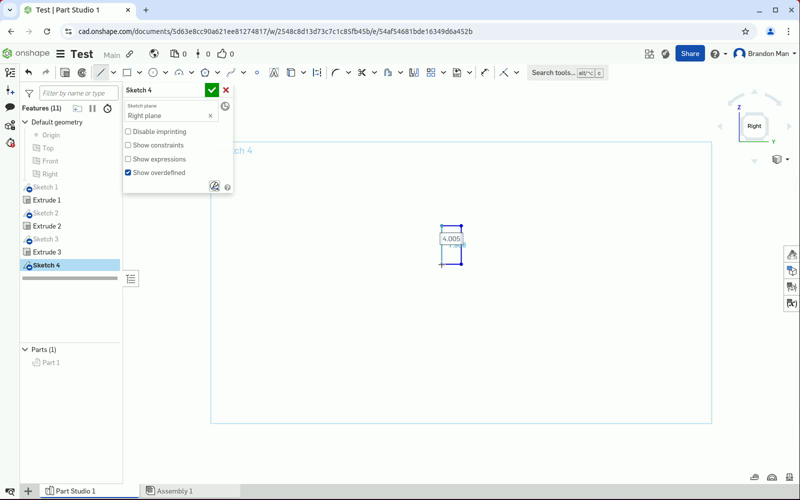
key_up(shift)
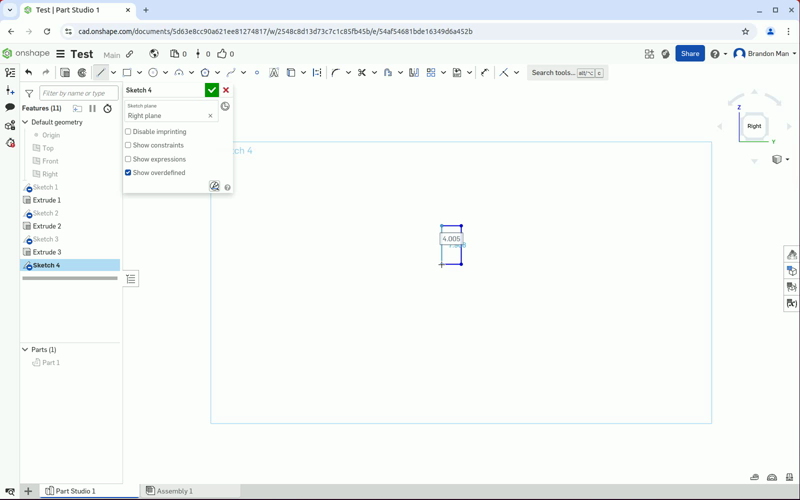
click(441, 264)
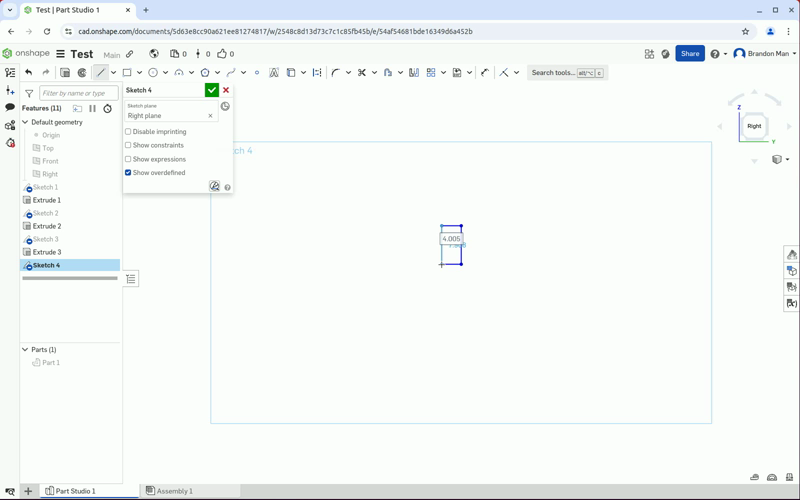
key(esc)
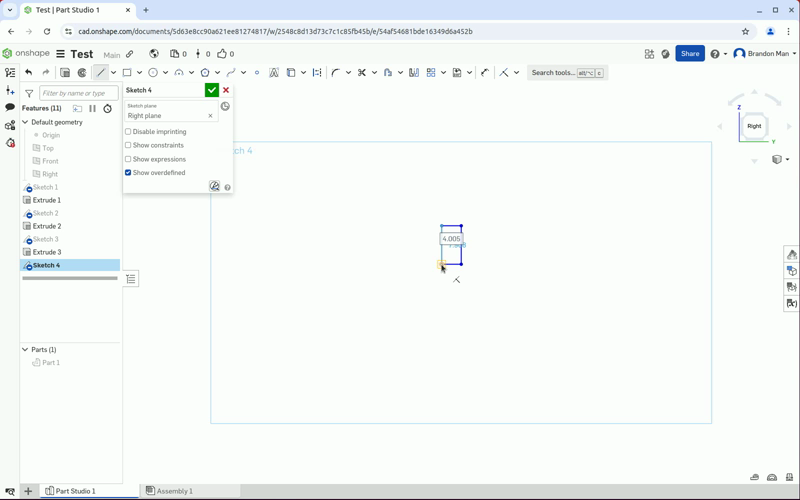
mouse_move(457, 260)
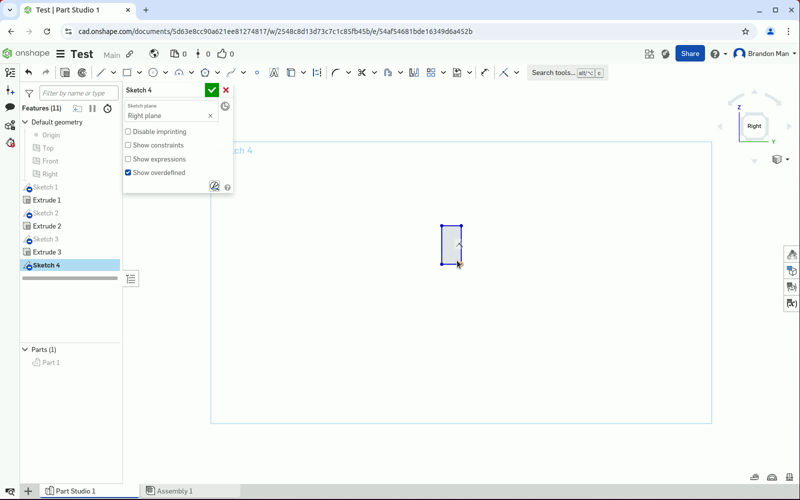
scroll(6)
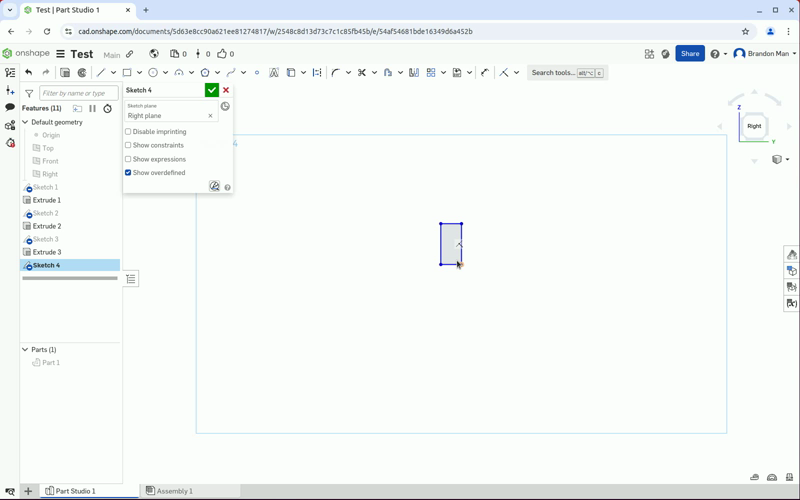
scroll(6)
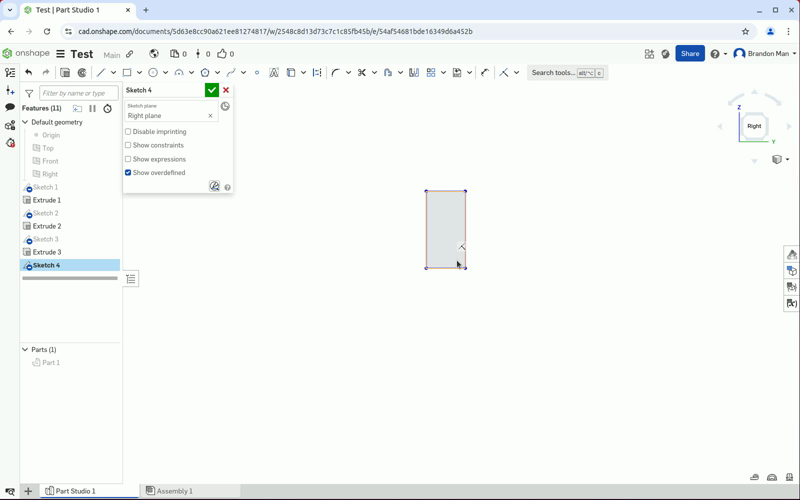
scroll(6)
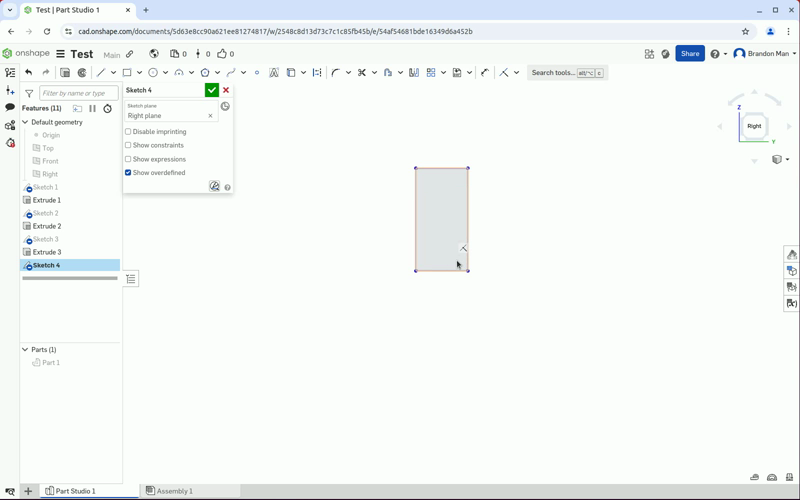
scroll(6)
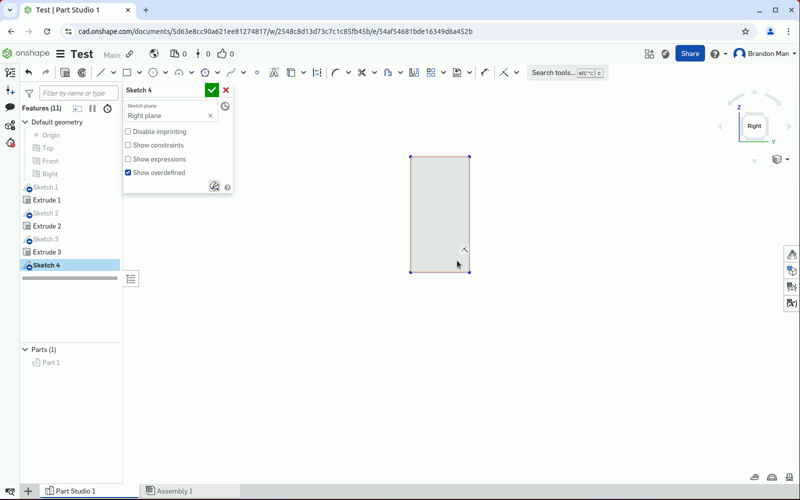
scroll(6)
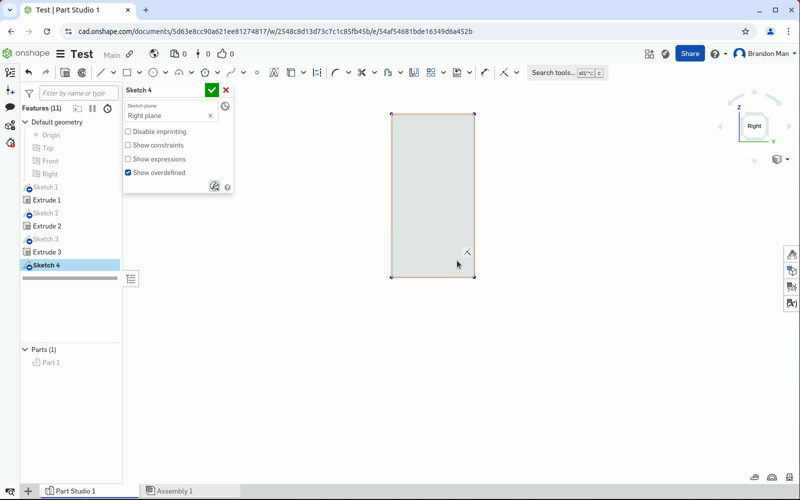
scroll(6)
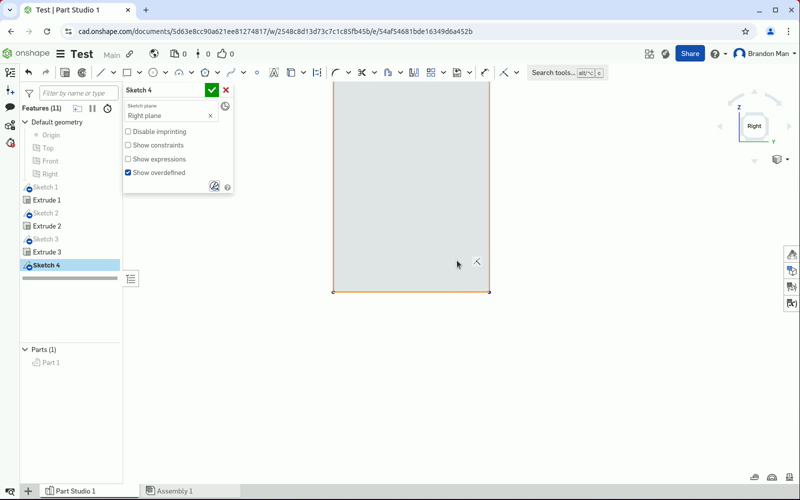
scroll(6)
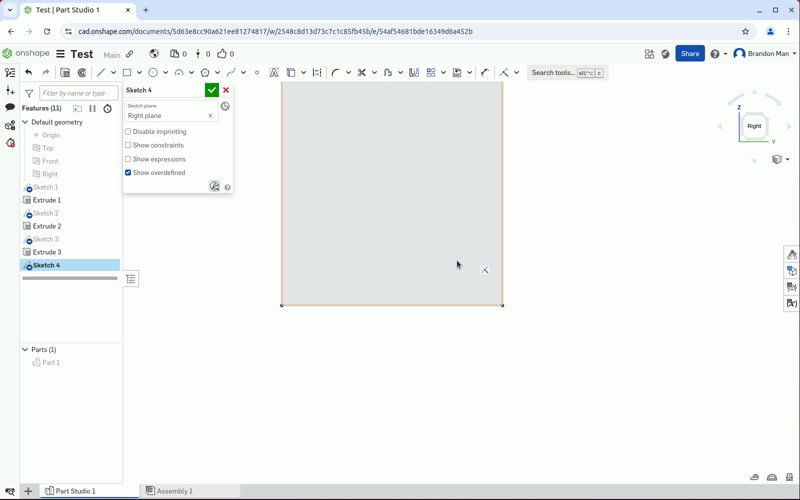
click(457, 260)
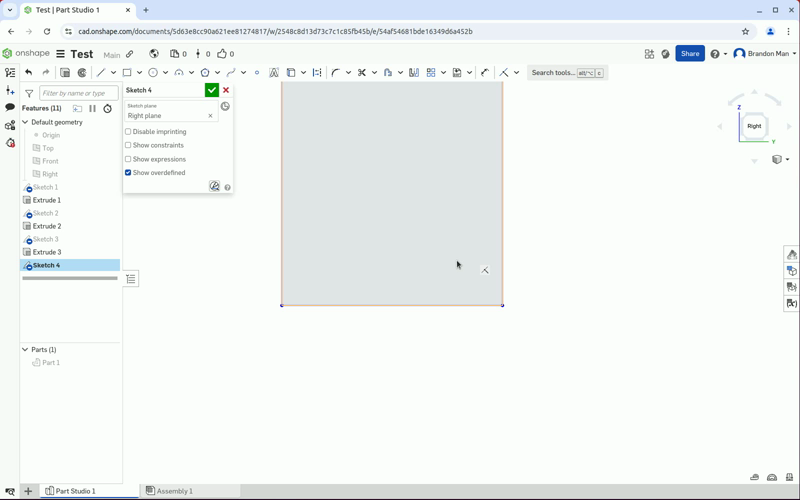
scroll(-6)
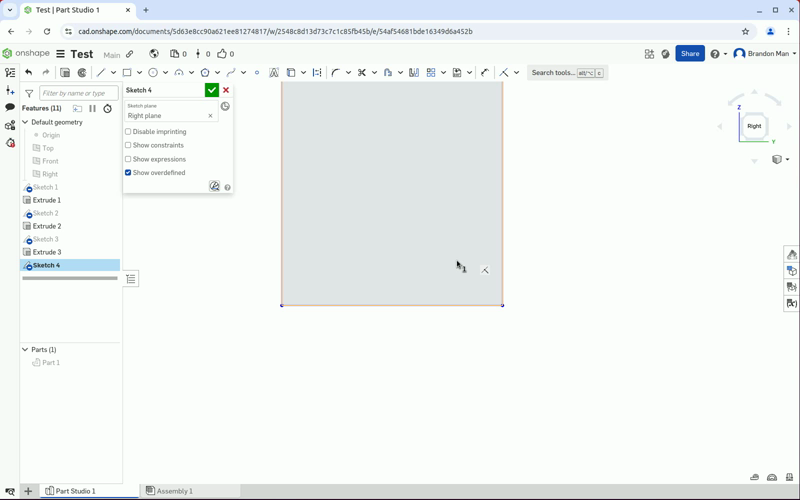
scroll(-6)
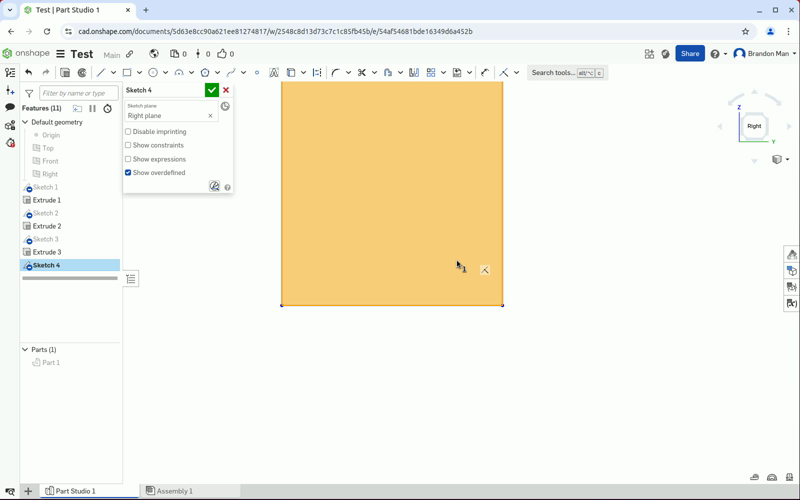
scroll(-6)
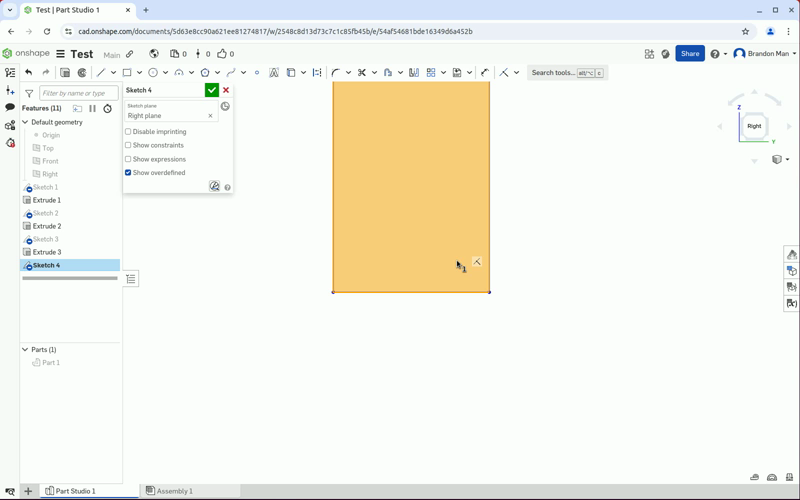
scroll(-6)
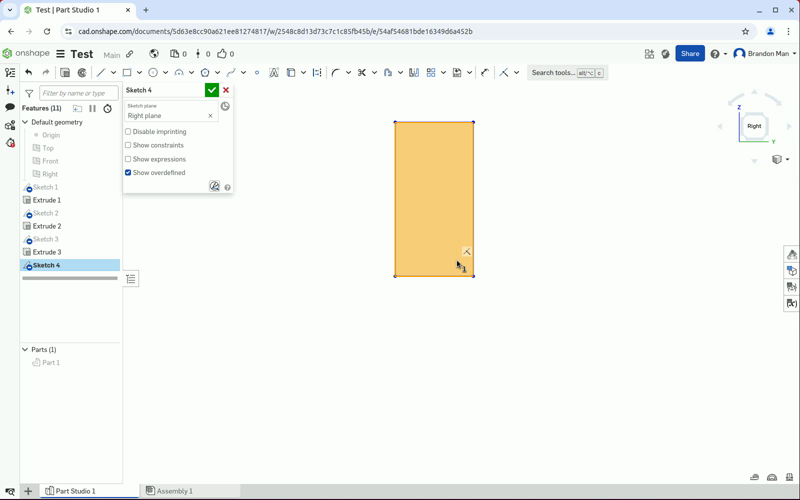
scroll(-6)
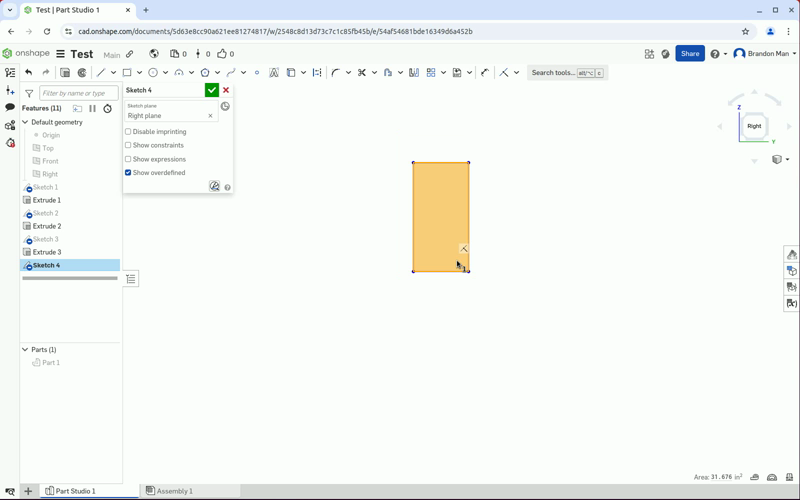
scroll(-6)
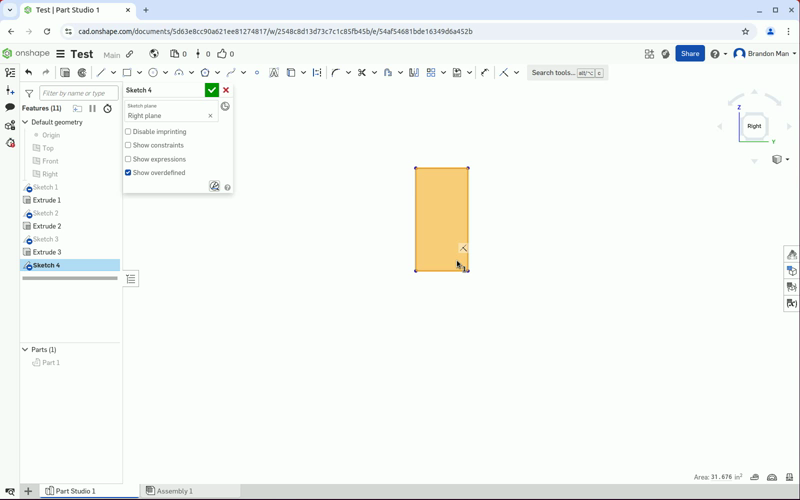
scroll(-6)
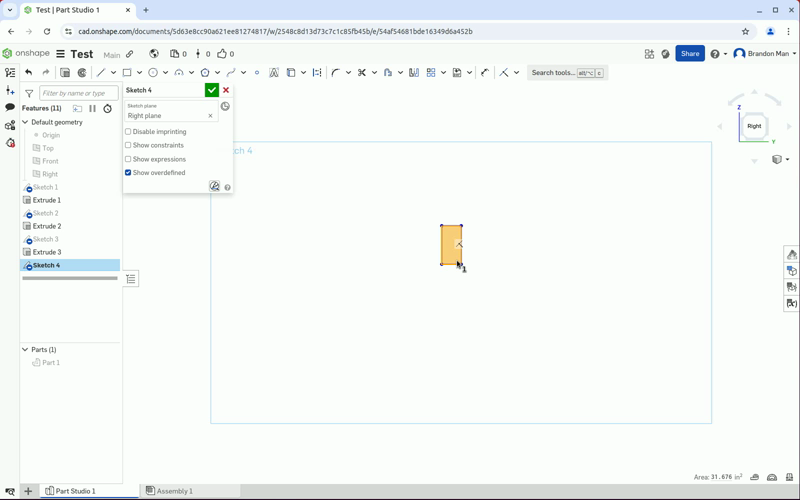
mouse_move(73, 352)
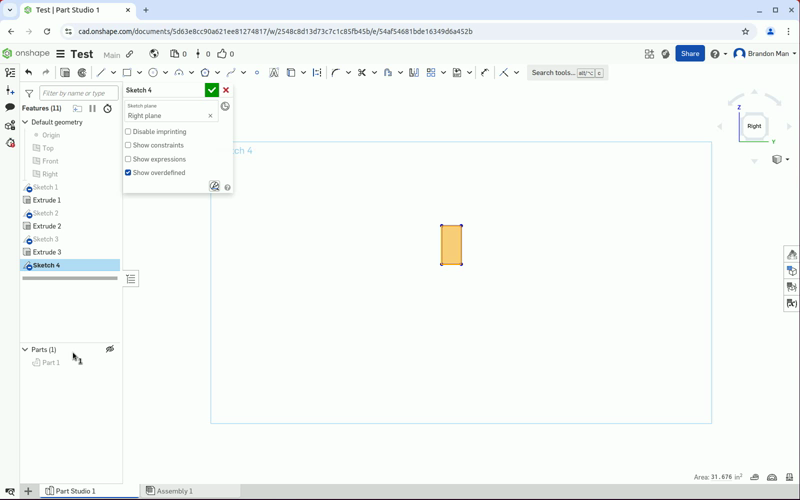
key(shift+y)
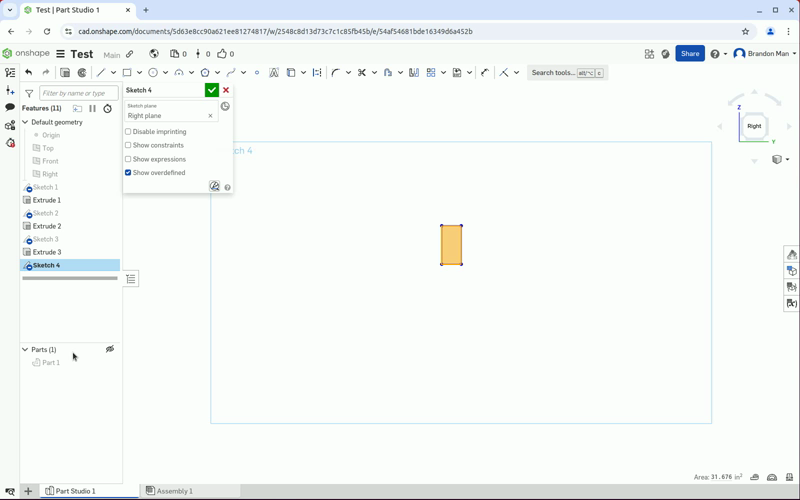
key(shift+e)
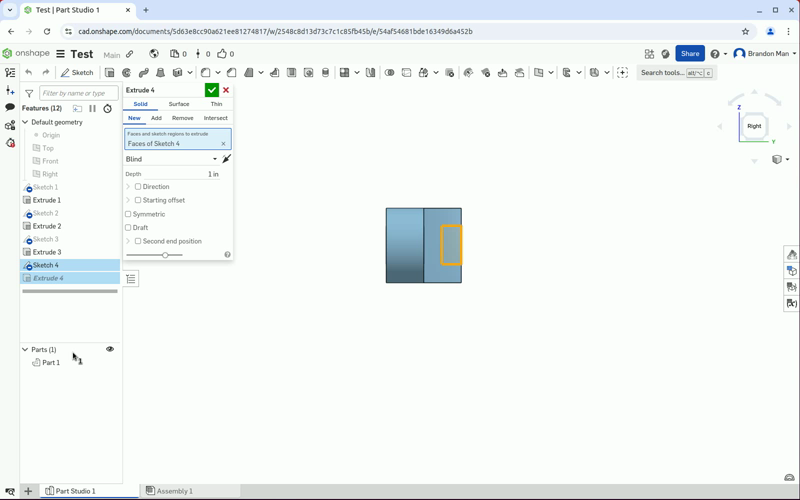
mouse_move(143, 106)
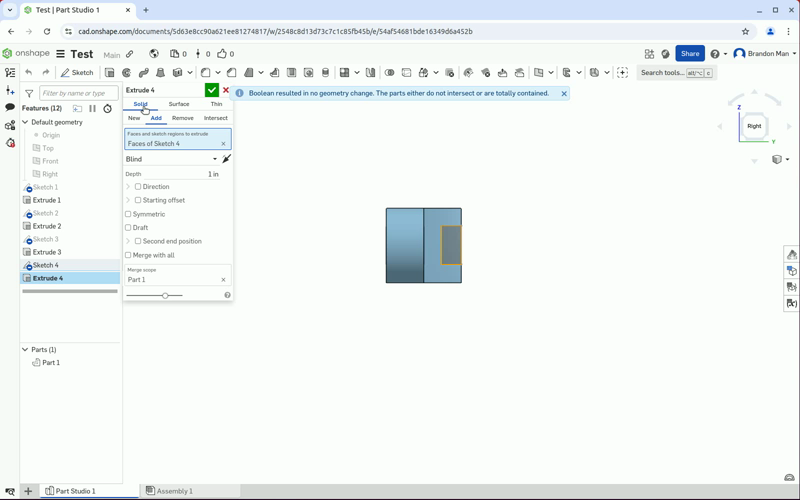
click(143, 106)
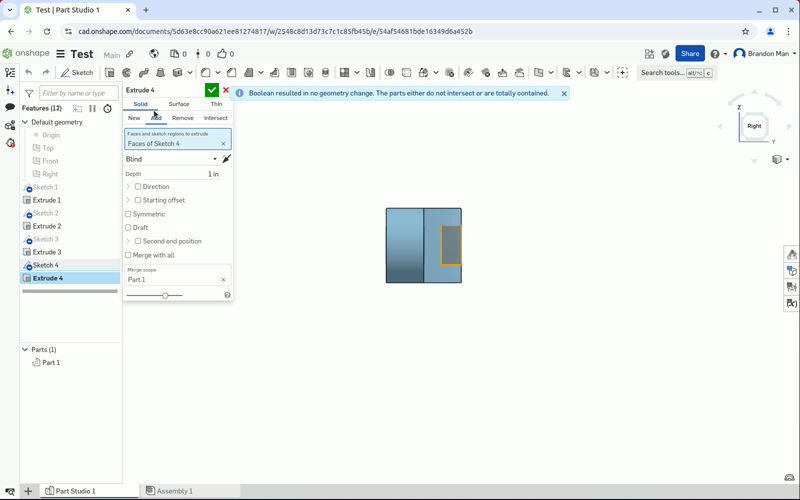
mouse_move(186, 120)
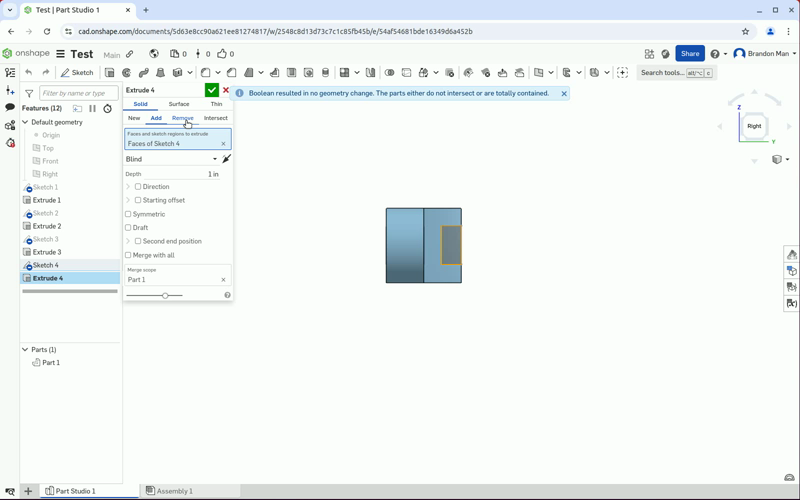
click(186, 120)
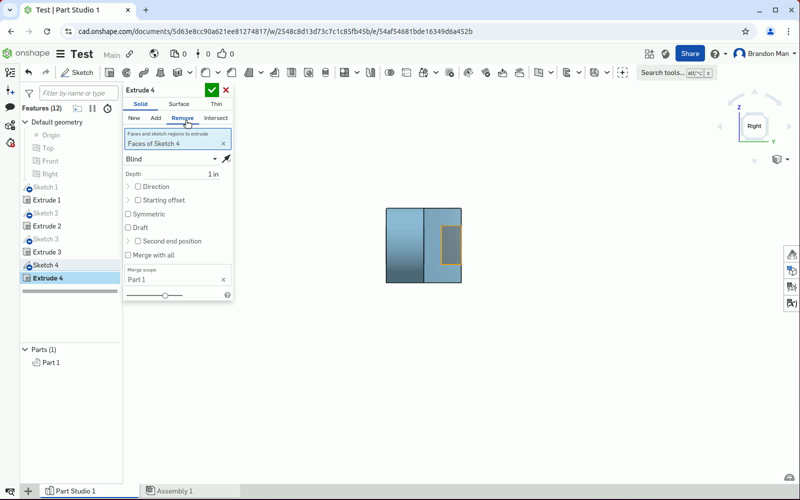
key(tab, 4)
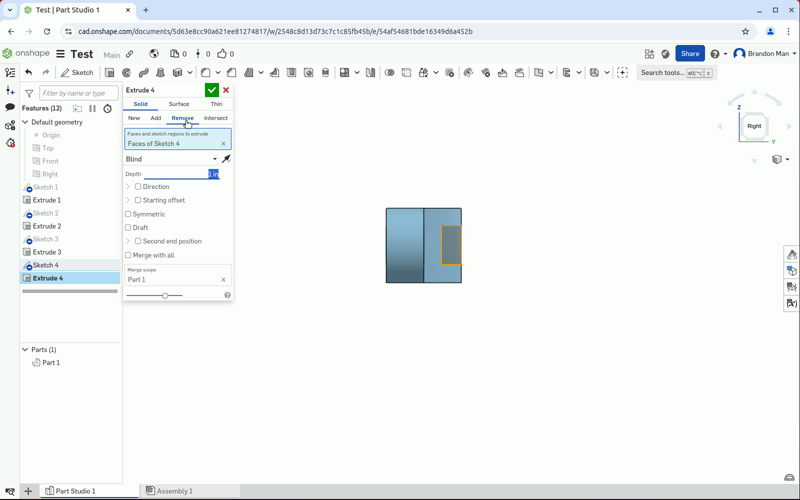
text(-15.405)
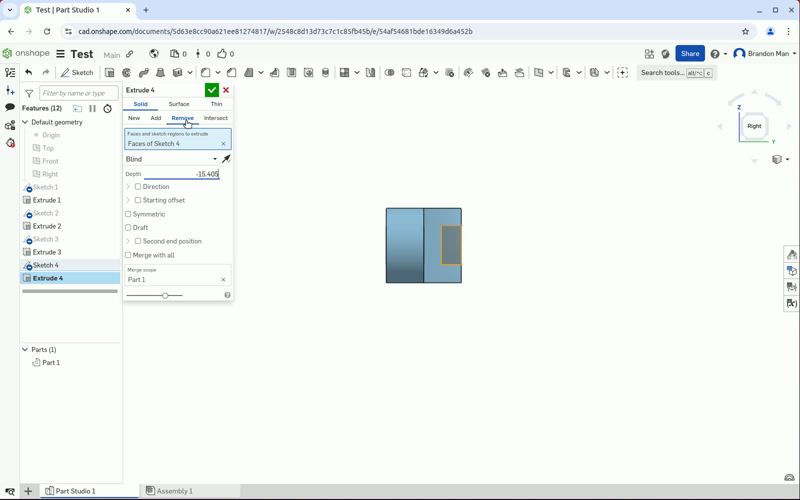
key(tab, 6)
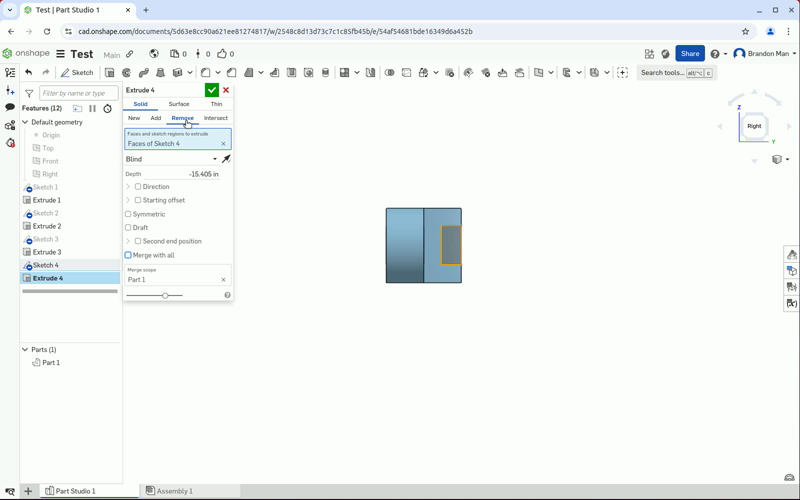
key(space)
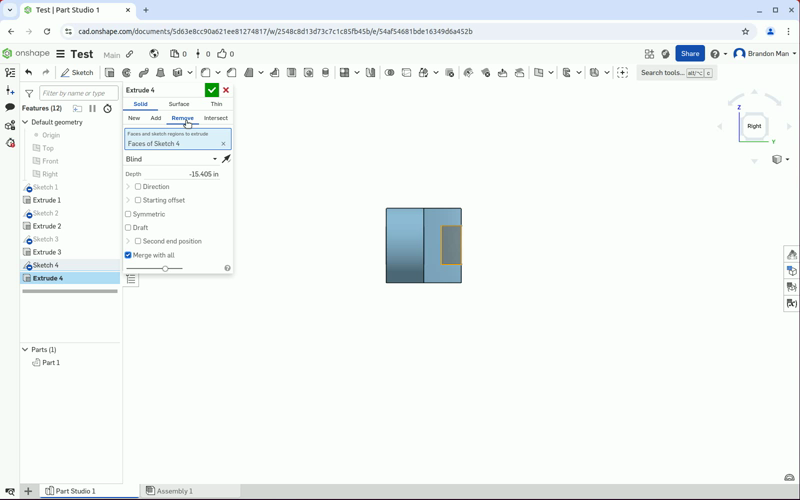
key(enter)
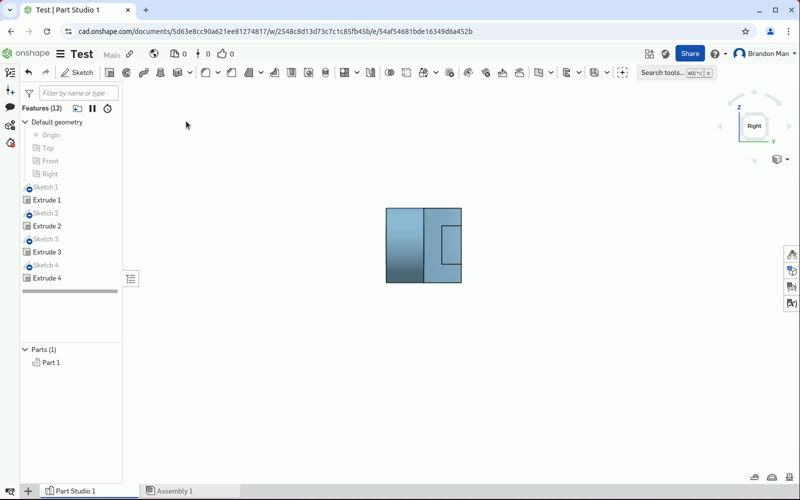
key(shift+h)
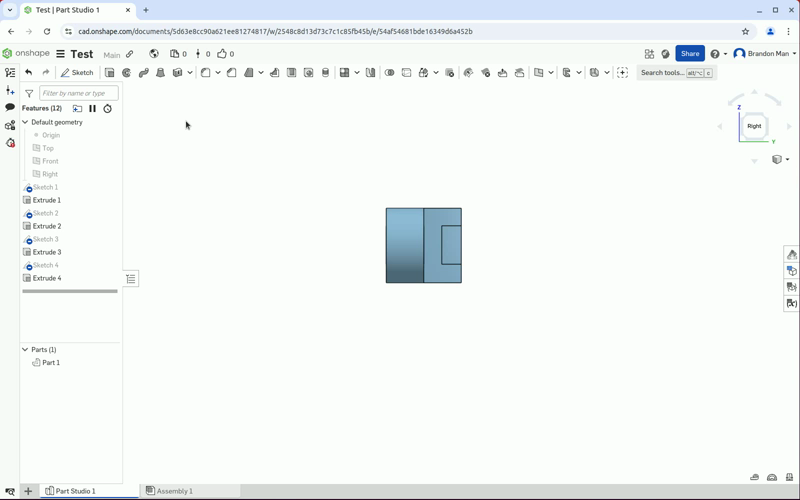
key(shift+h)
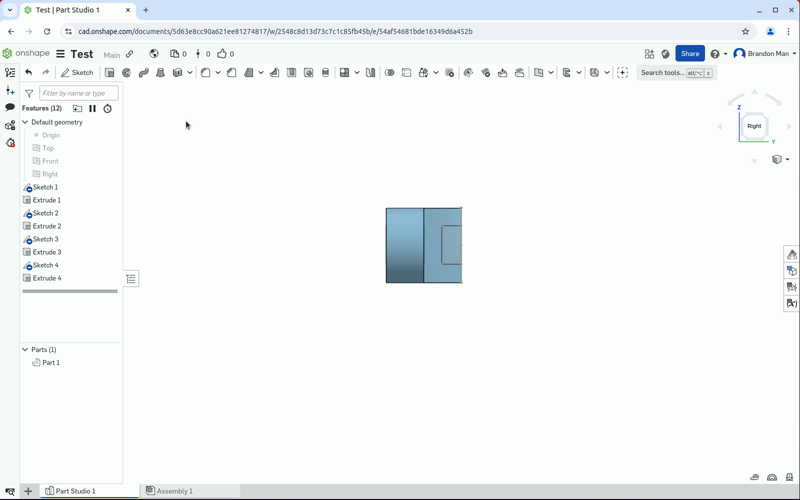
key(shift+7)
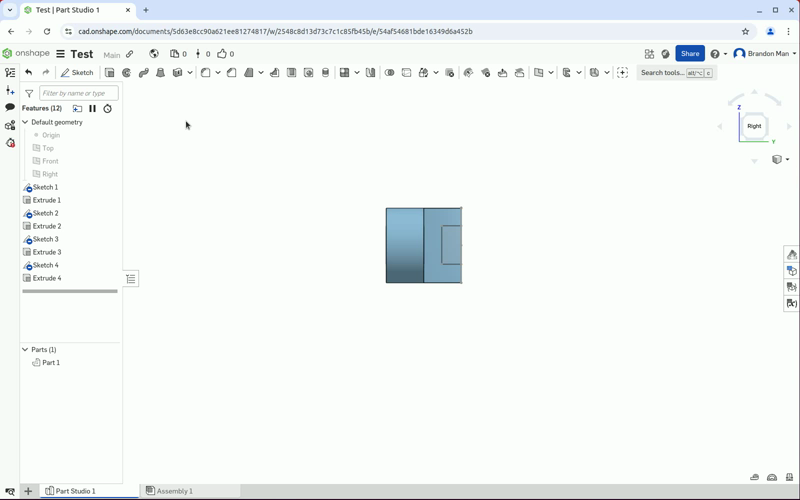
key(right, 2)
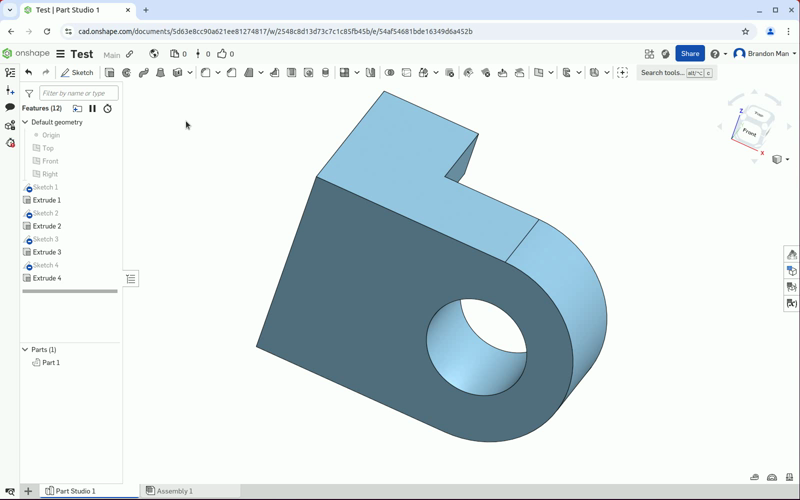
key(down, 2)
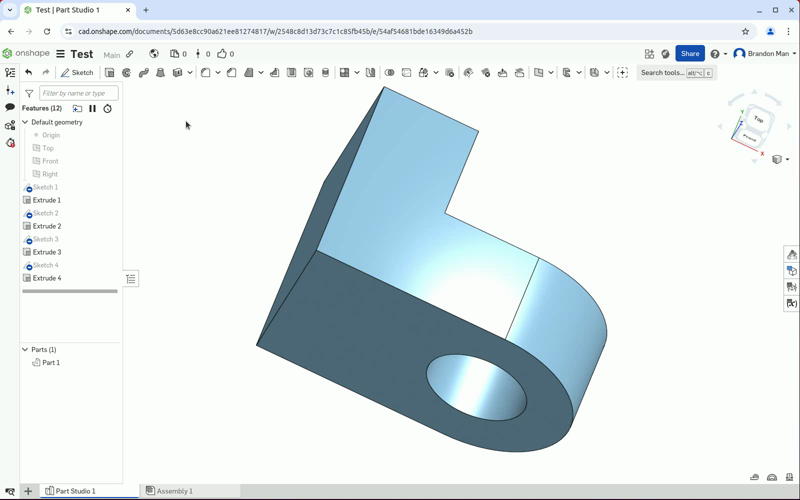
key(up, 2)
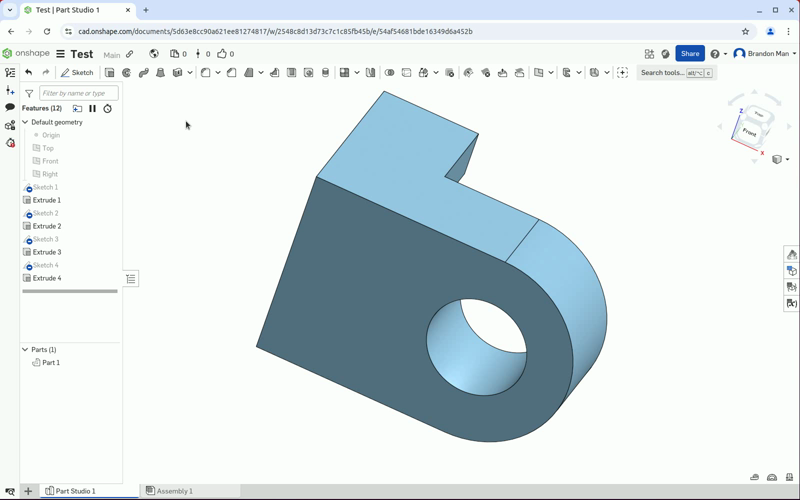
key(left, 2)
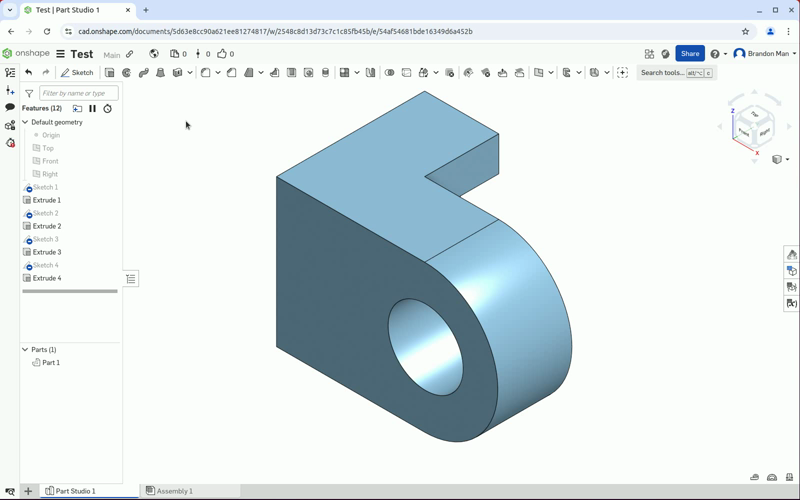
mouse_move(73, 189)
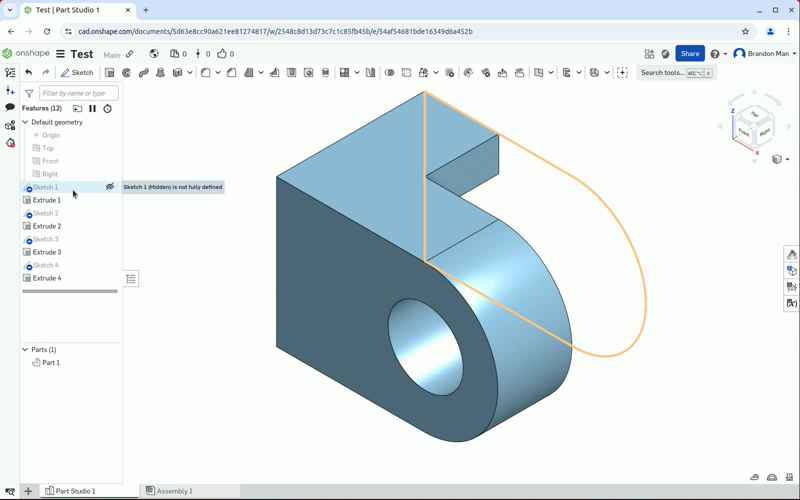
click(73, 189)